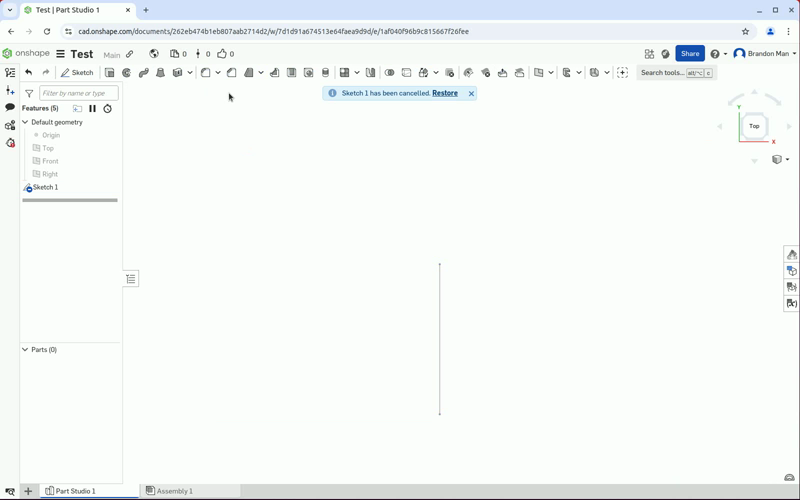
key(shift+h)
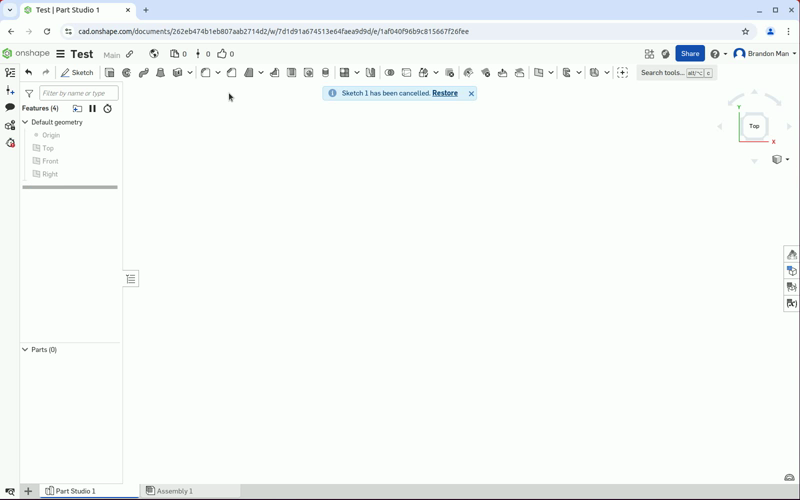
mouse_move(73, 352)
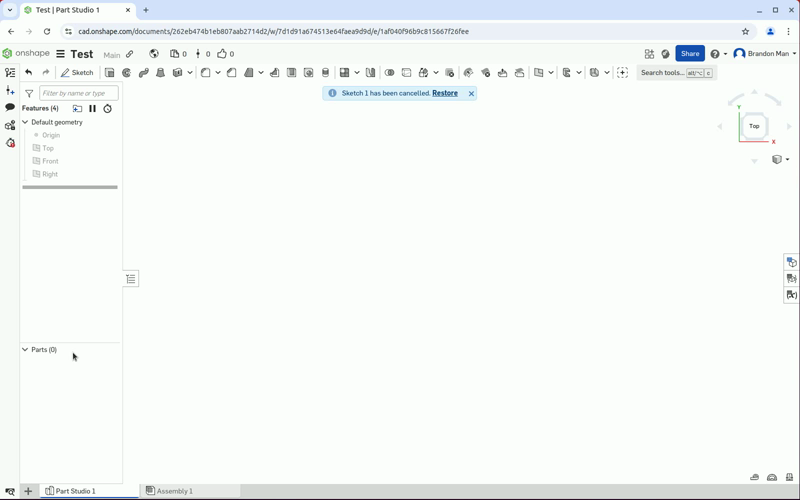
key(y)
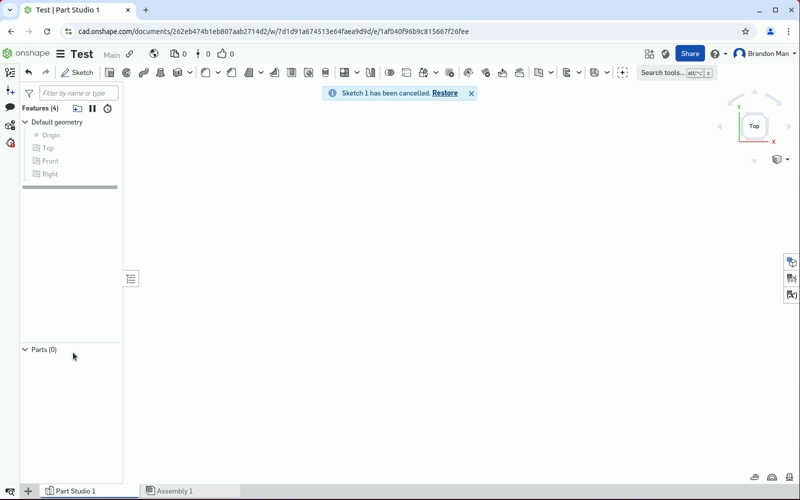
key(shift+p)
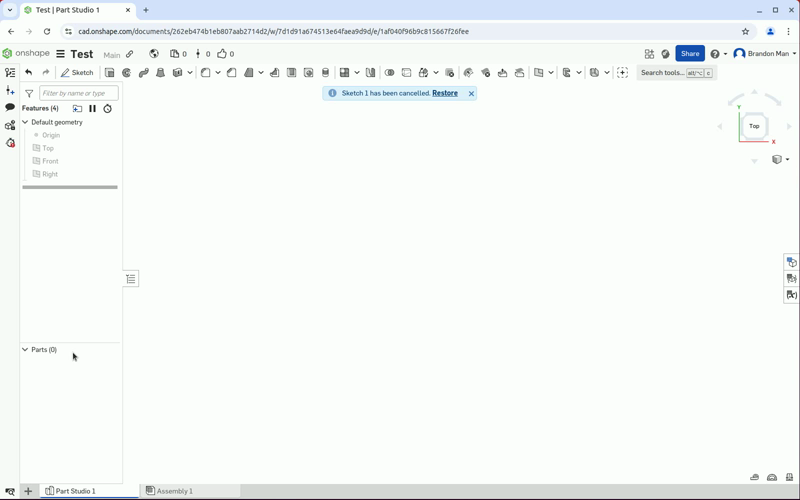
key(space)
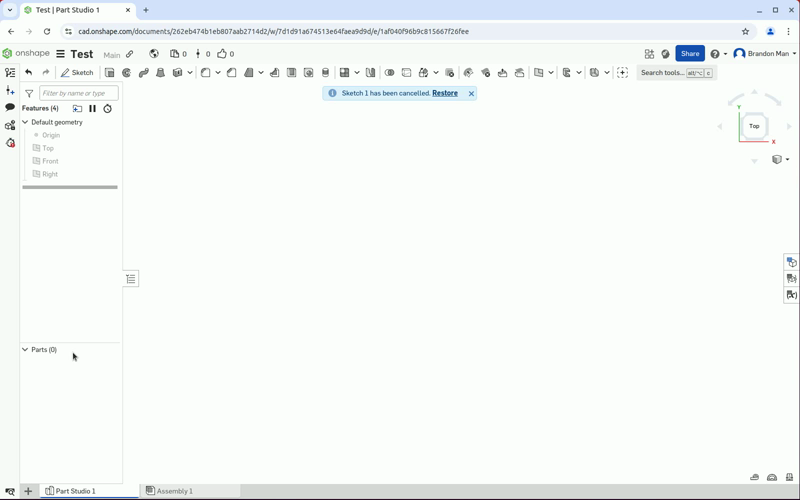
key_down(shift)
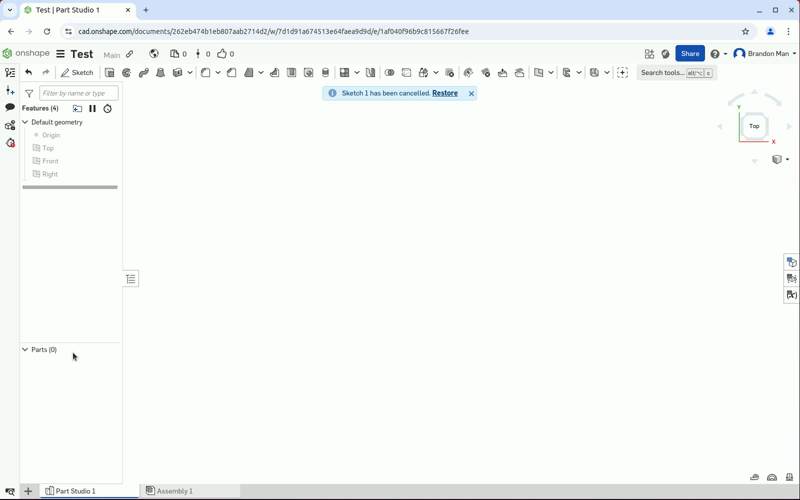
key(up)
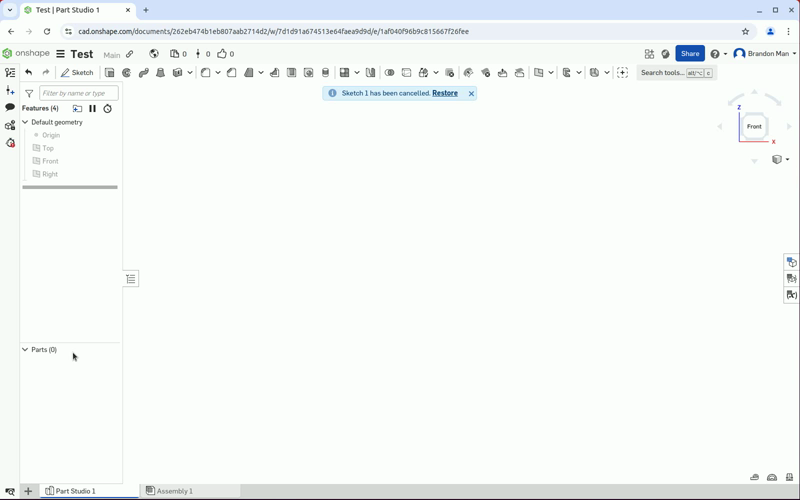
key_up(shift)
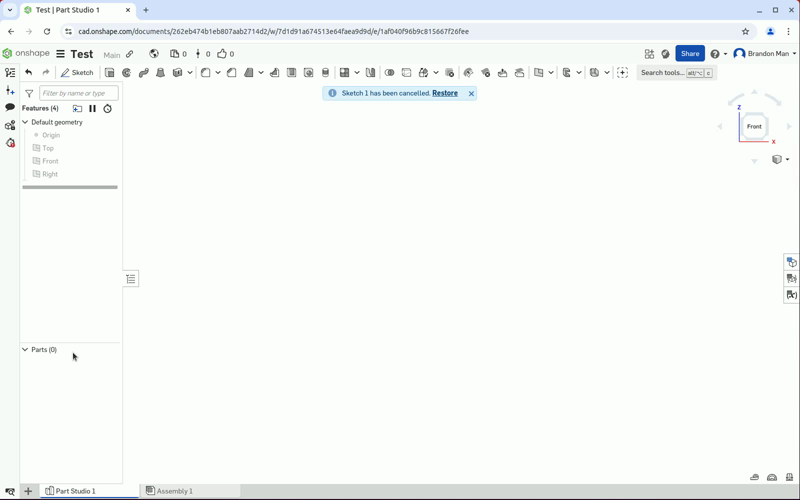
mouse_move(73, 352)
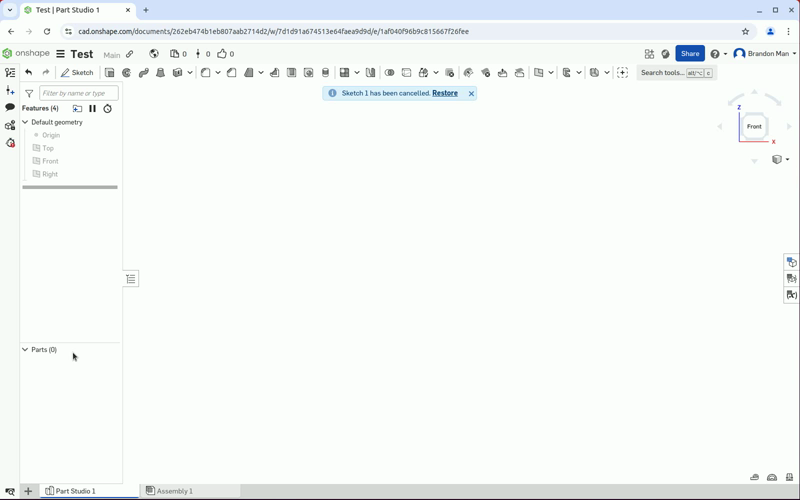
key(shift+y)
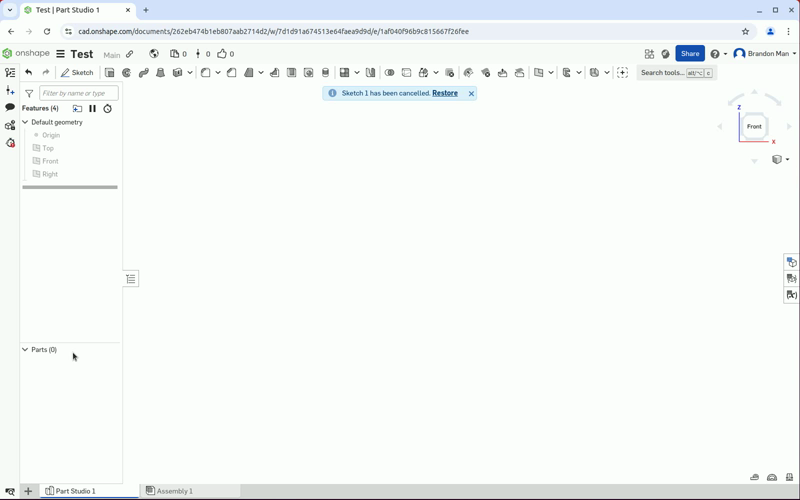
key(shift+s)
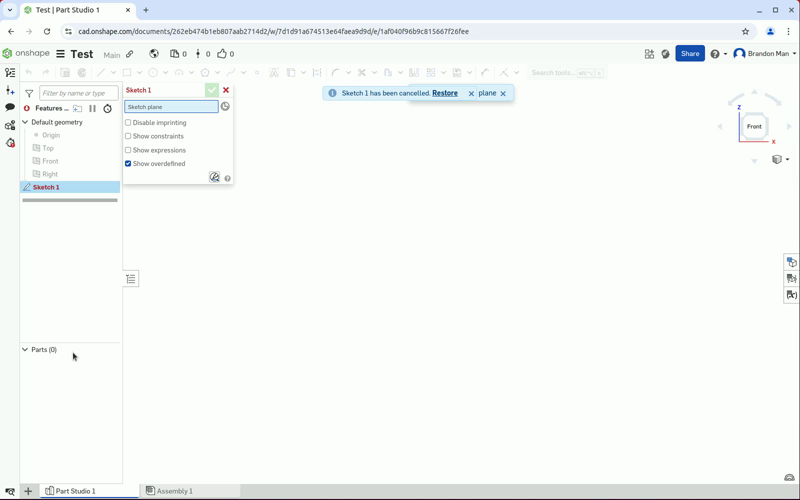
mouse_move(73, 163)
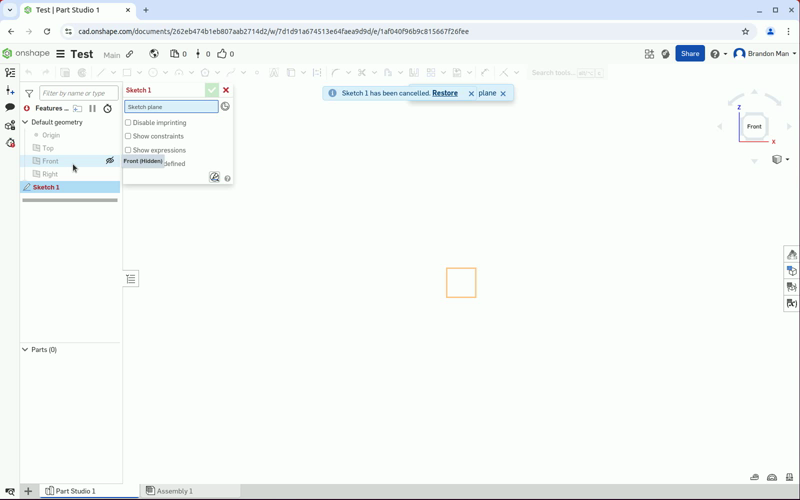
click(73, 163)
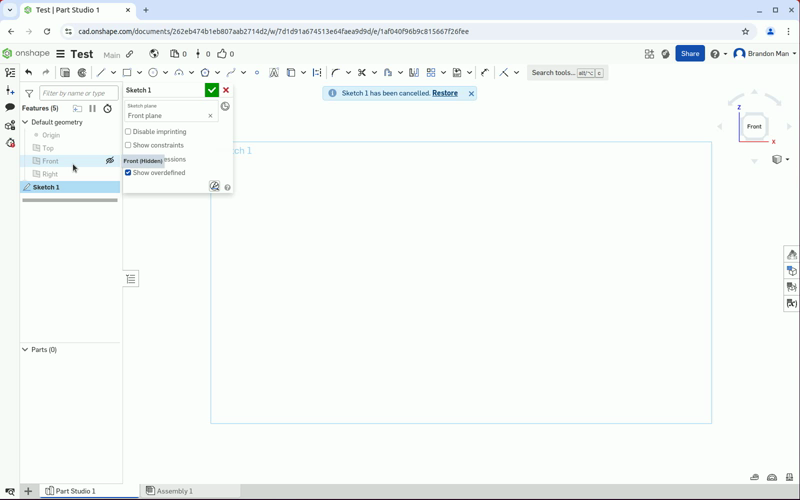
mouse_move(73, 352)
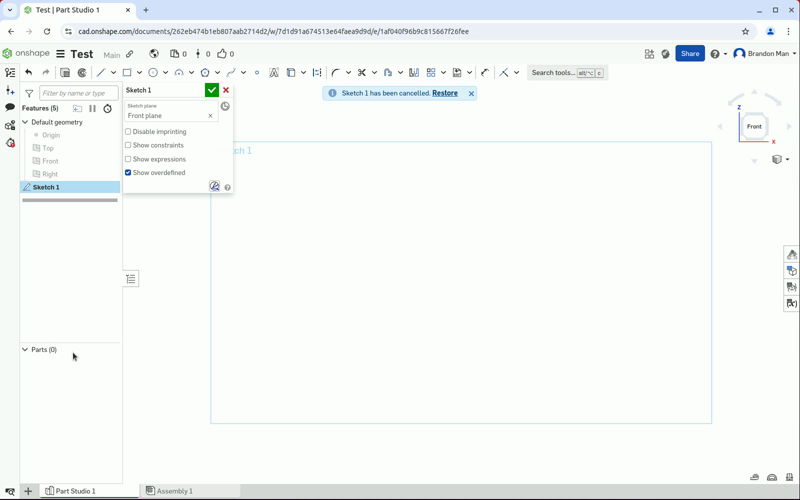
key(y)
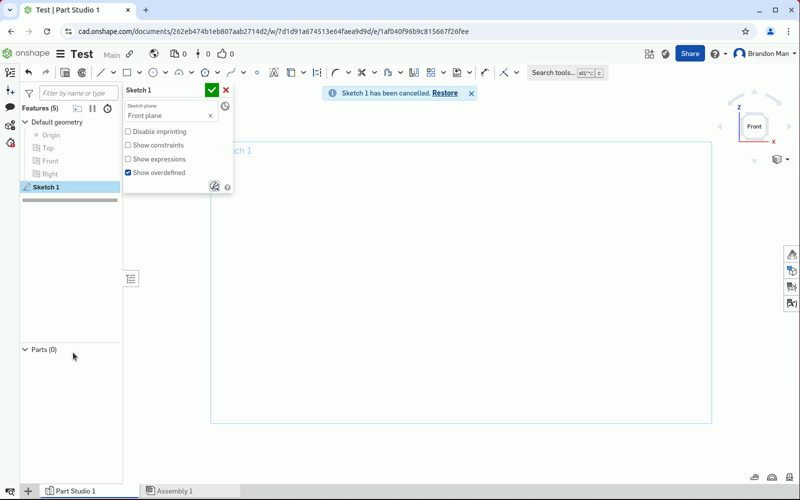
key(c)
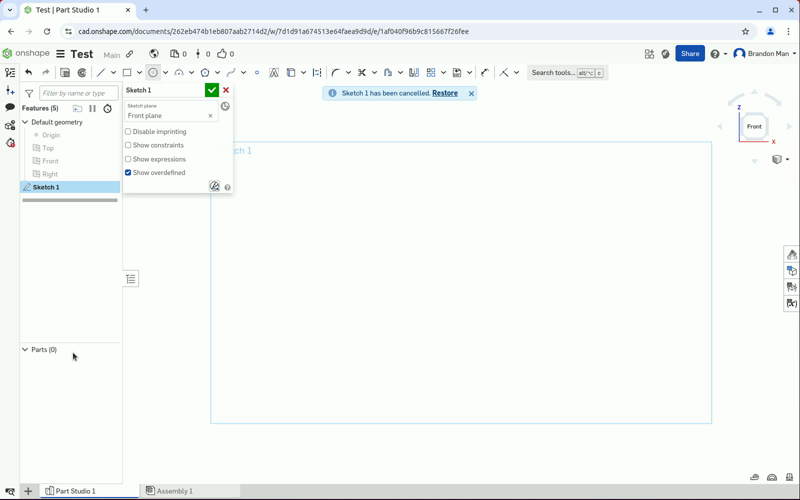
key_down(shift)
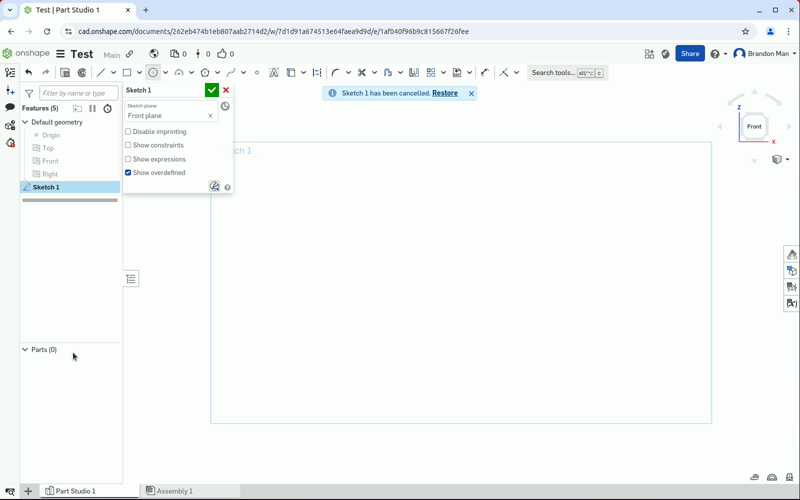
mouse_move(461, 282)
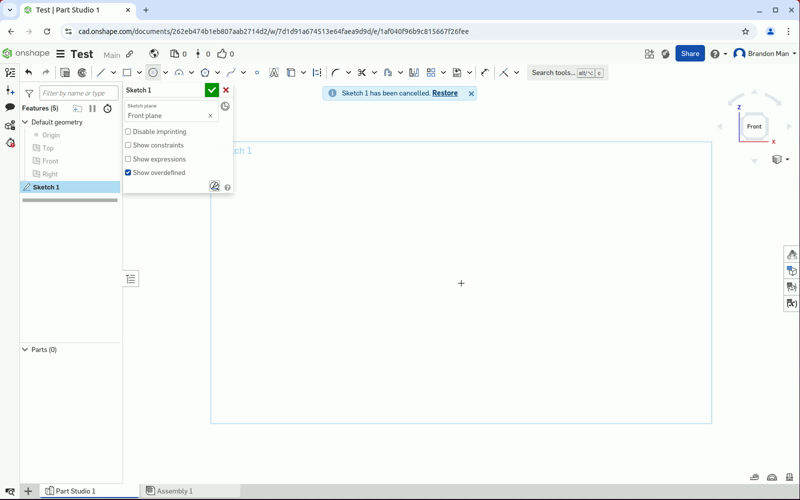
click(461, 282)
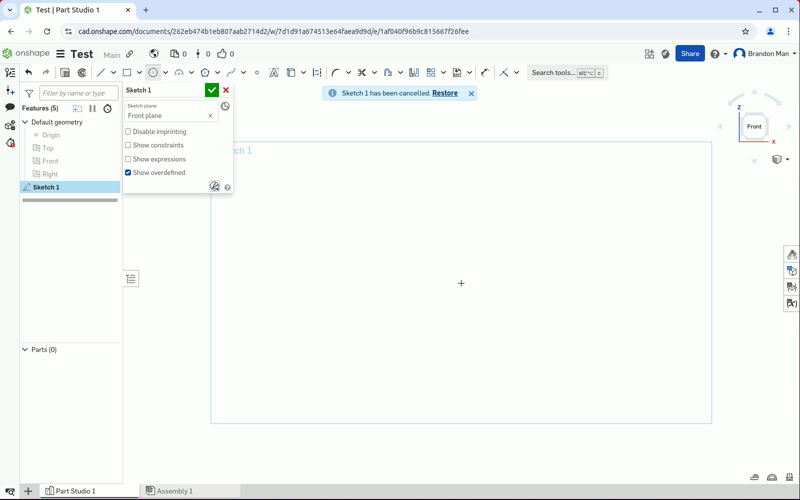
key_up(shift)
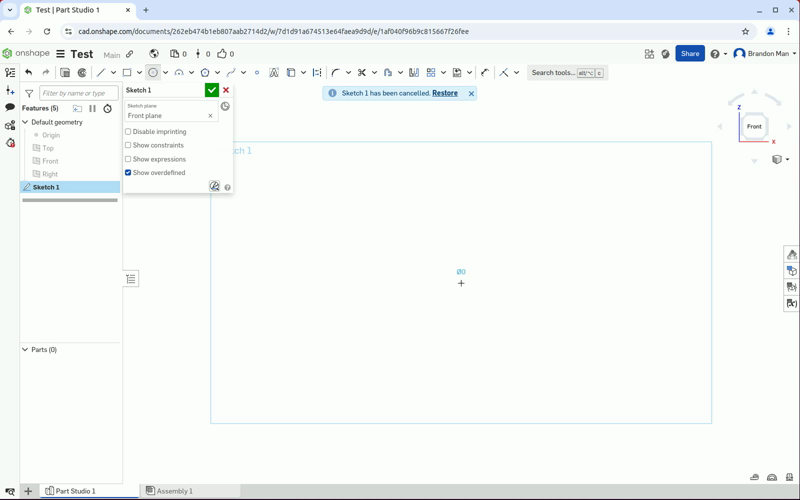
mouse_move(574, 282)
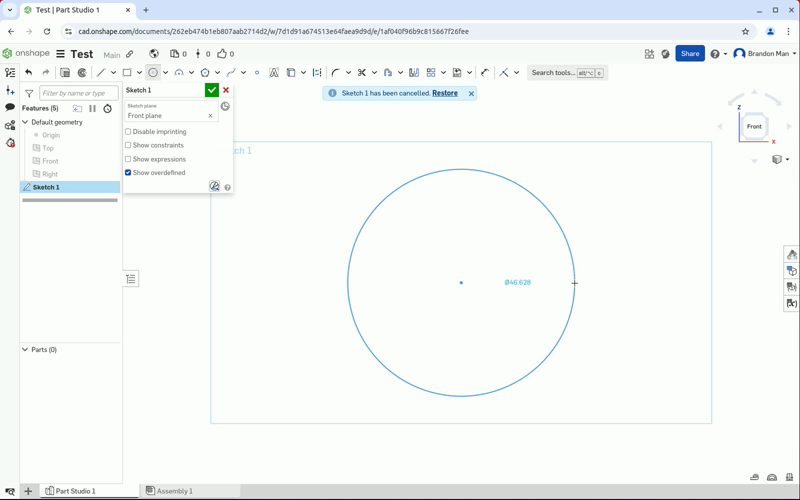
click(574, 282)
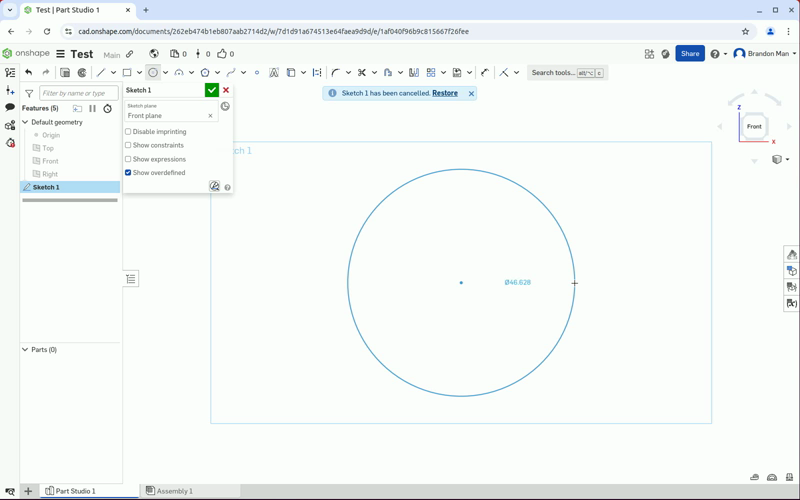
key(esc)
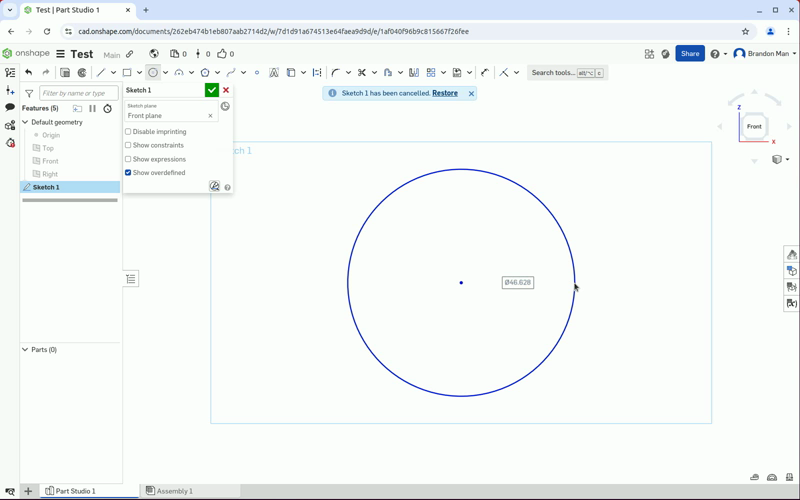
key(l)
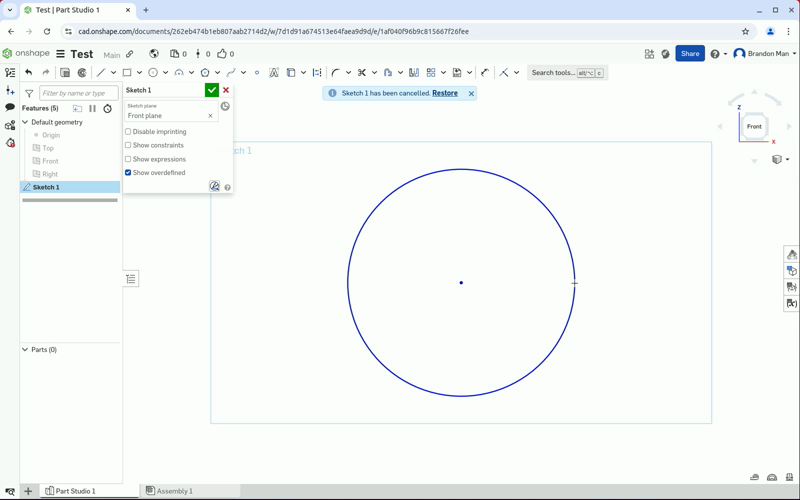
key_down(shift)
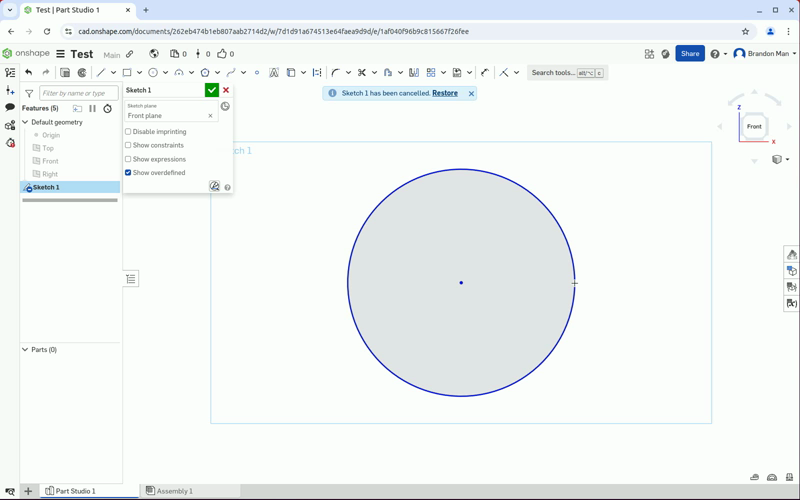
mouse_move(430, 299)
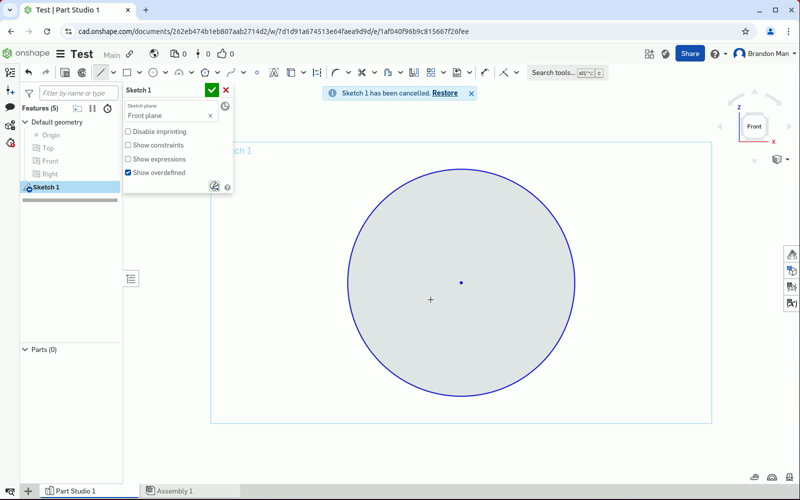
click(430, 299)
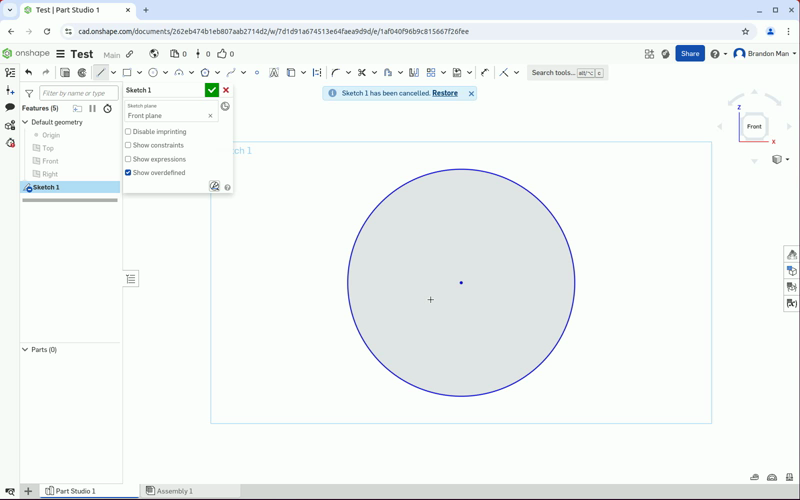
key_up(shift)
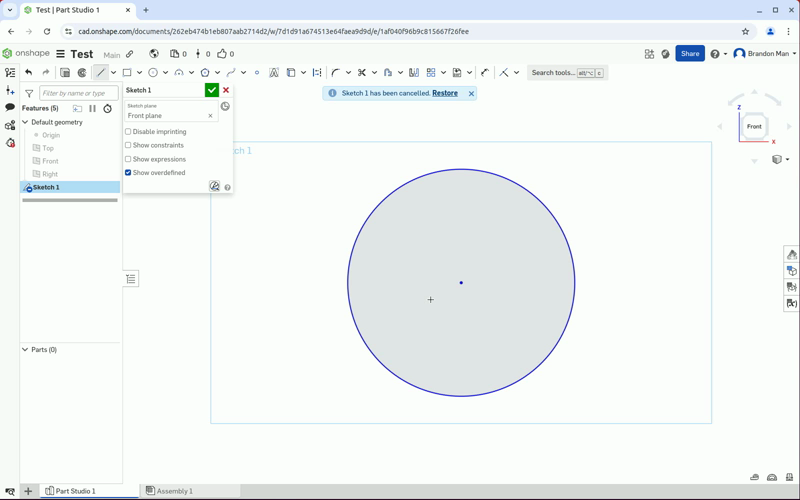
key_down(shift)
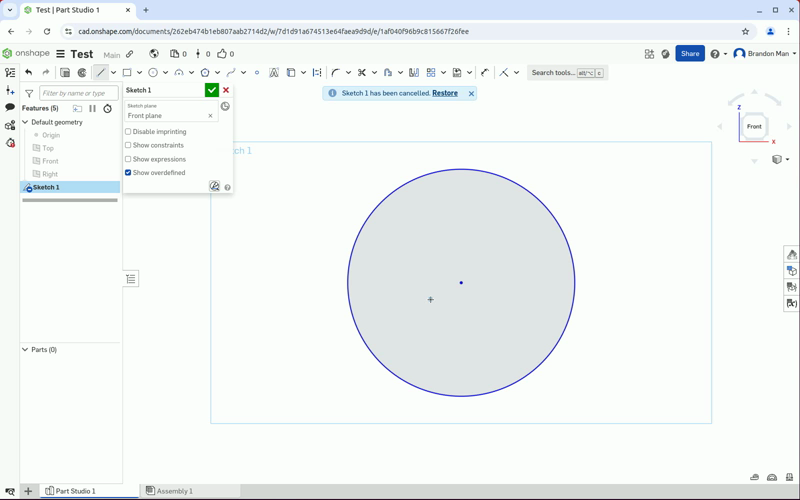
mouse_move(460, 299)
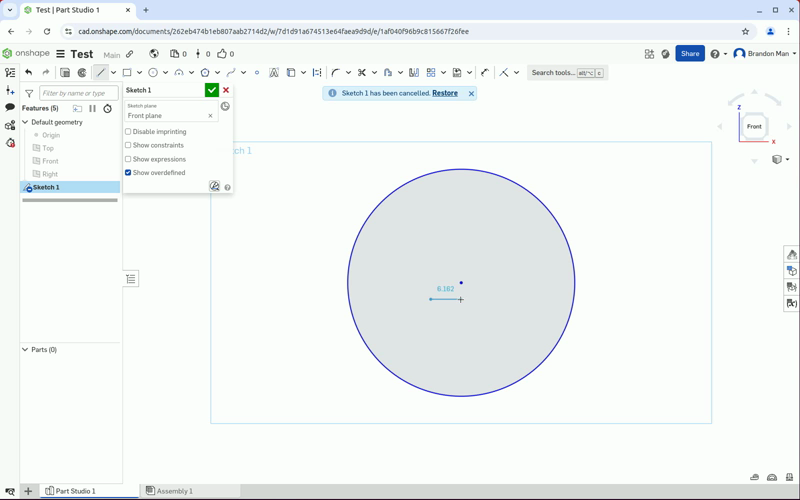
mouse_move(430, 266)
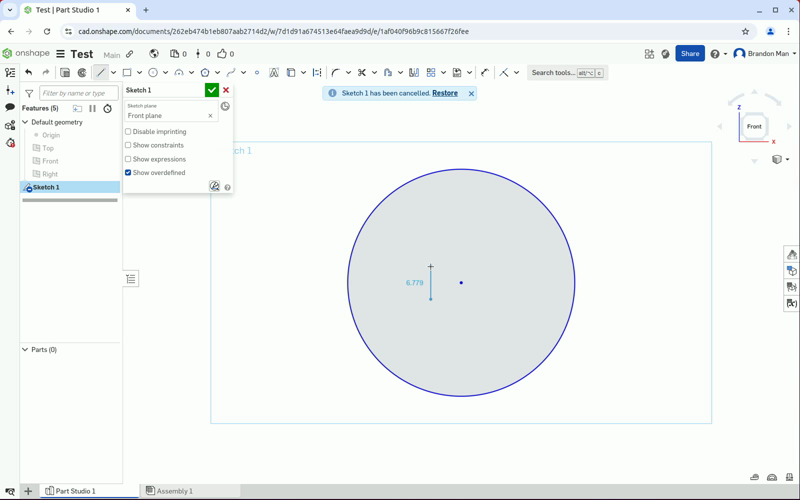
click(430, 266)
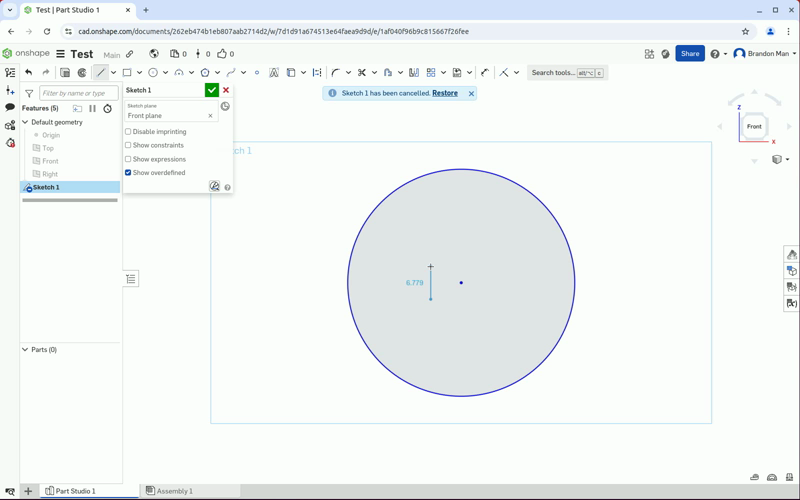
key_up(shift)
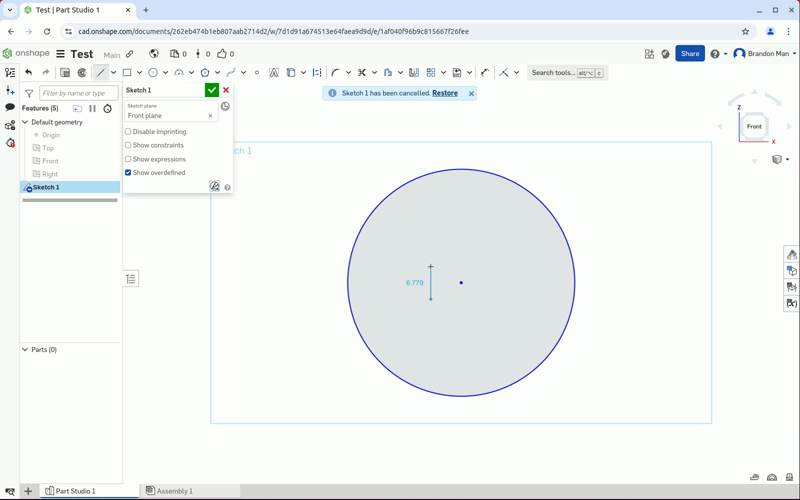
key(esc)
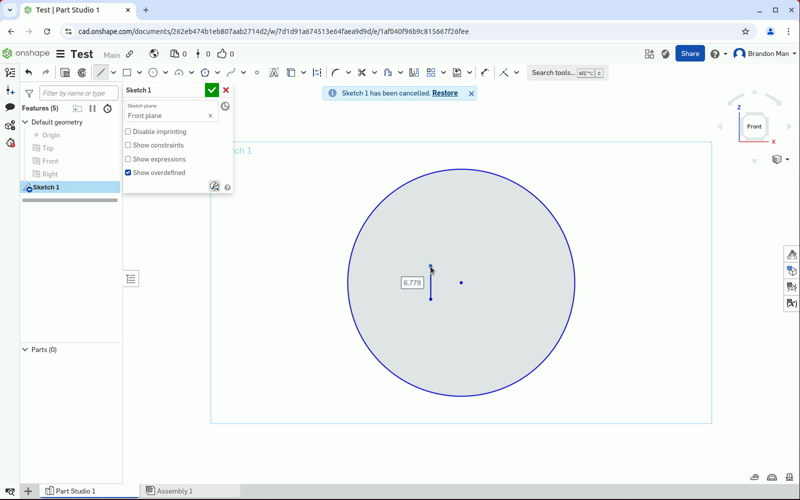
key(a)
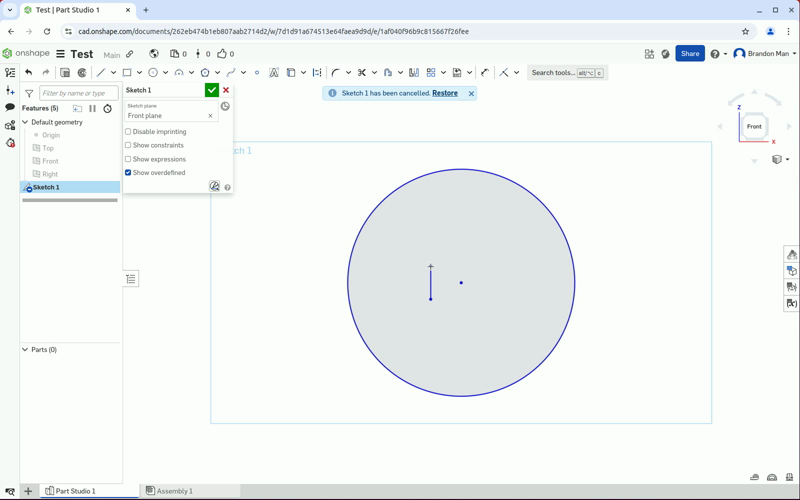
mouse_move(430, 266)
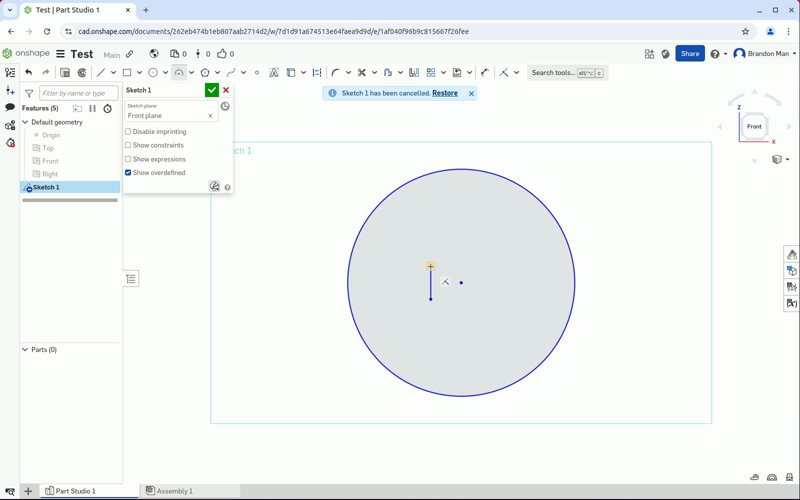
click(430, 266)
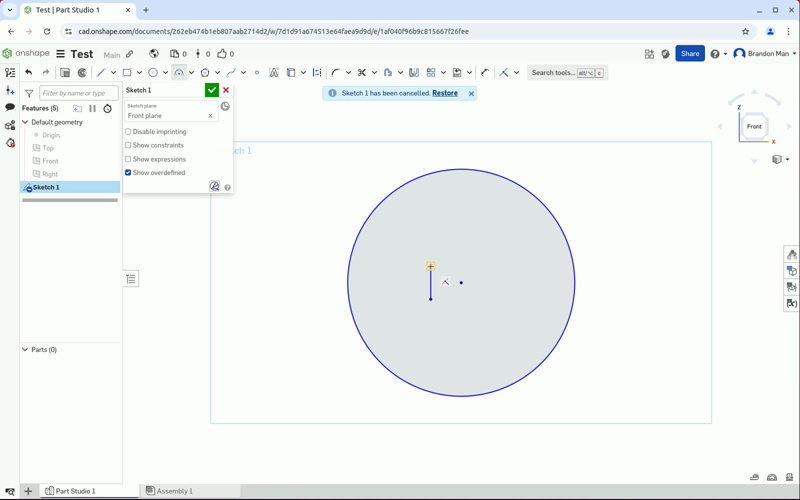
key_down(shift)
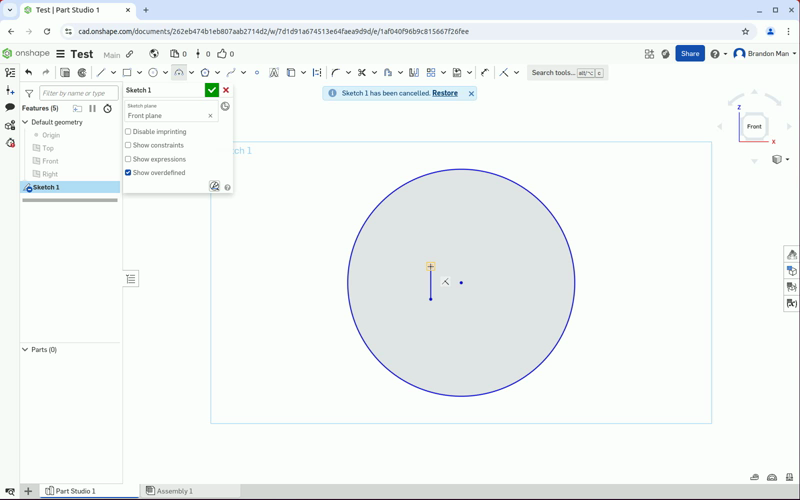
mouse_move(435, 259)
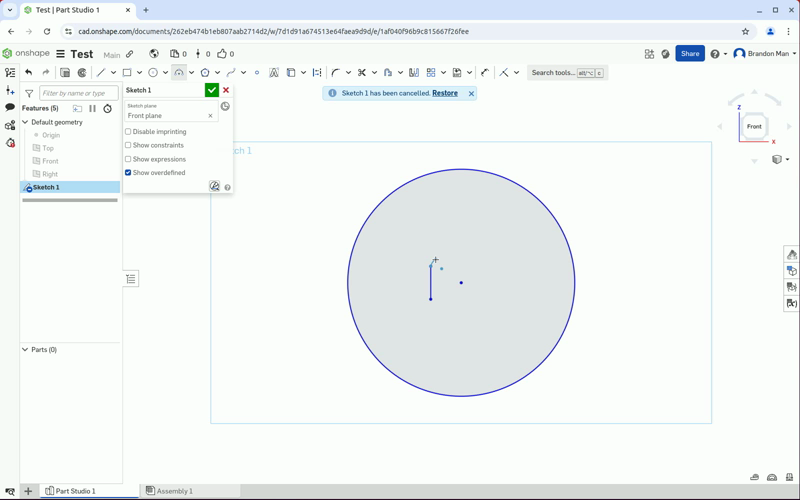
click(435, 259)
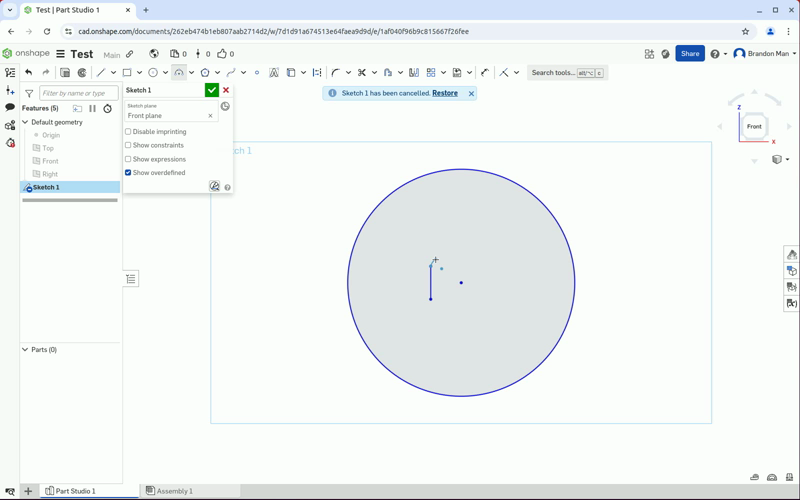
mouse_move(426, 258)
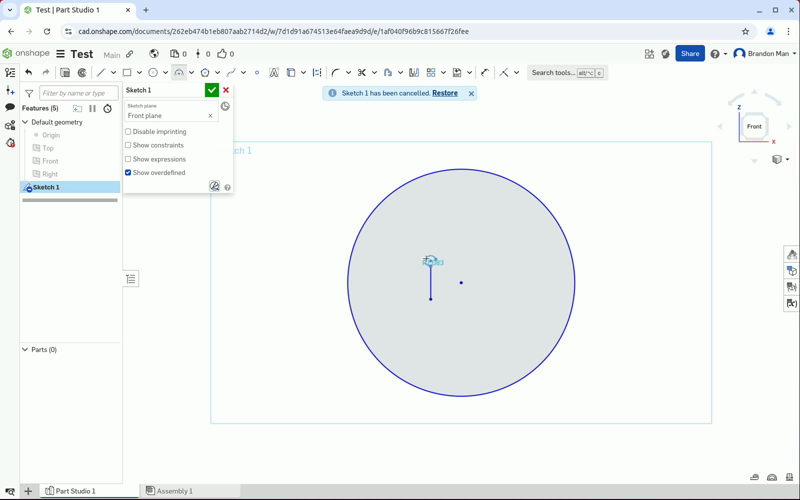
click(426, 258)
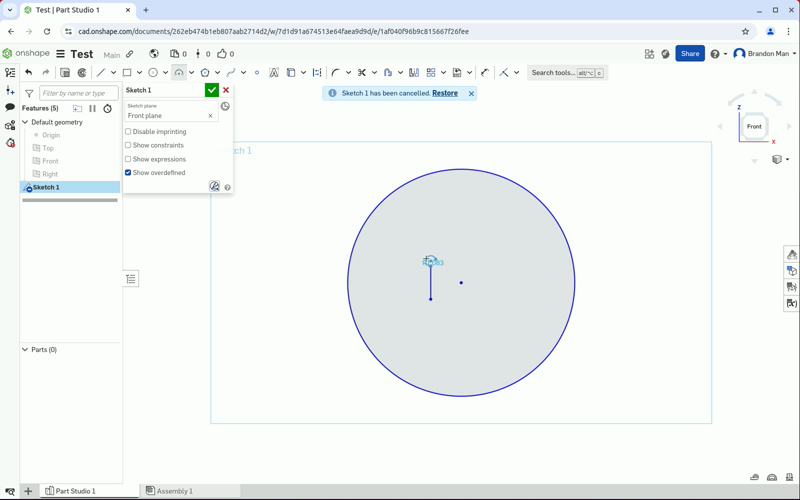
key_up(shift)
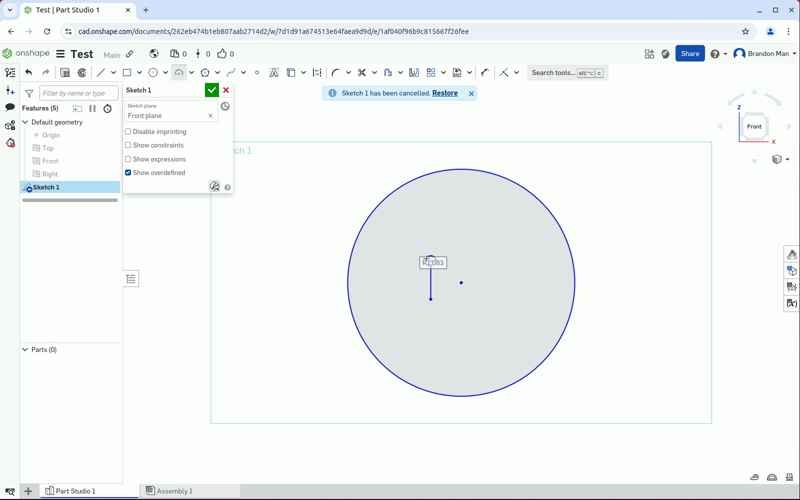
key(esc)
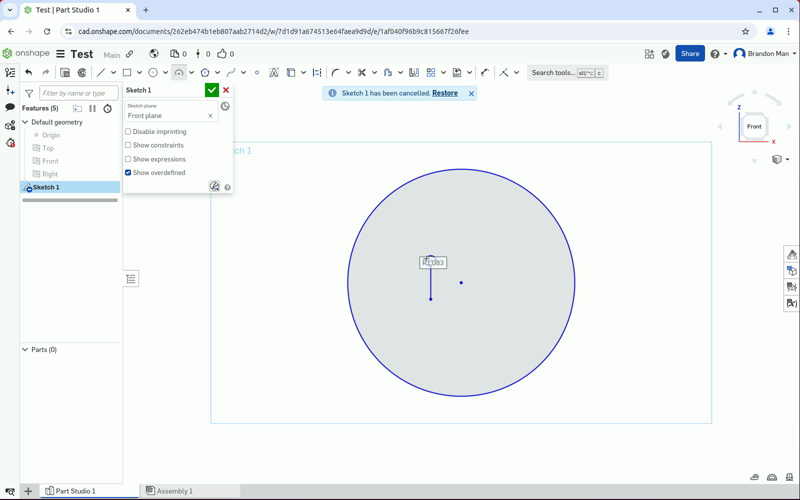
key(l)
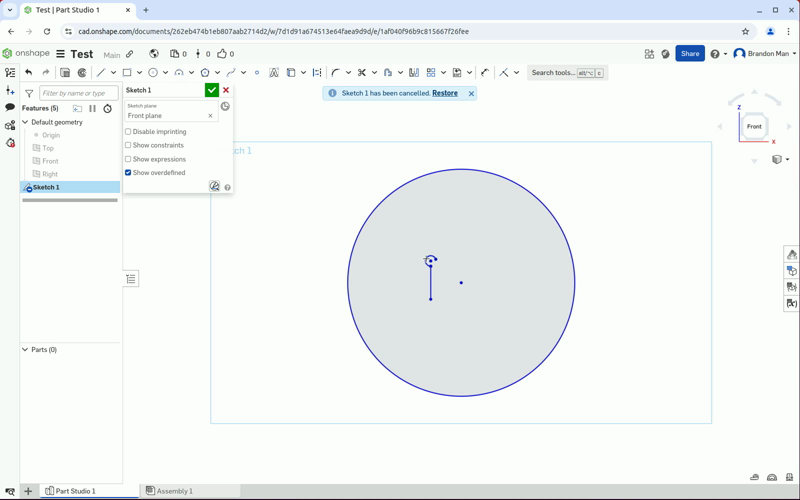
mouse_move(435, 259)
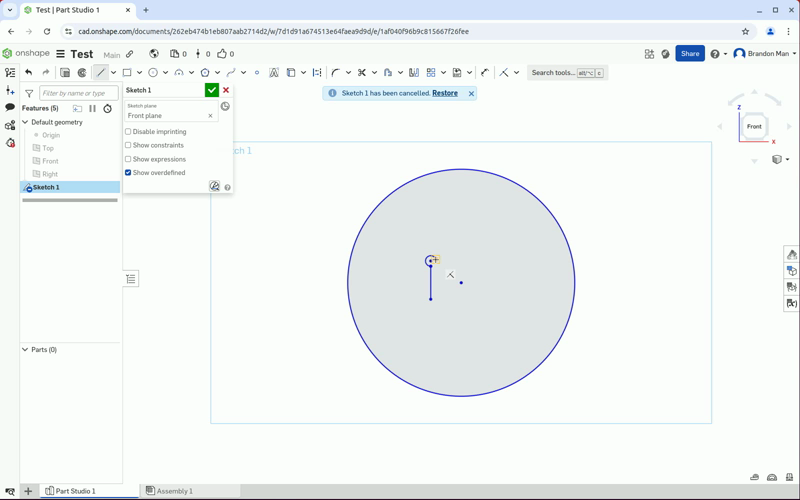
click(435, 259)
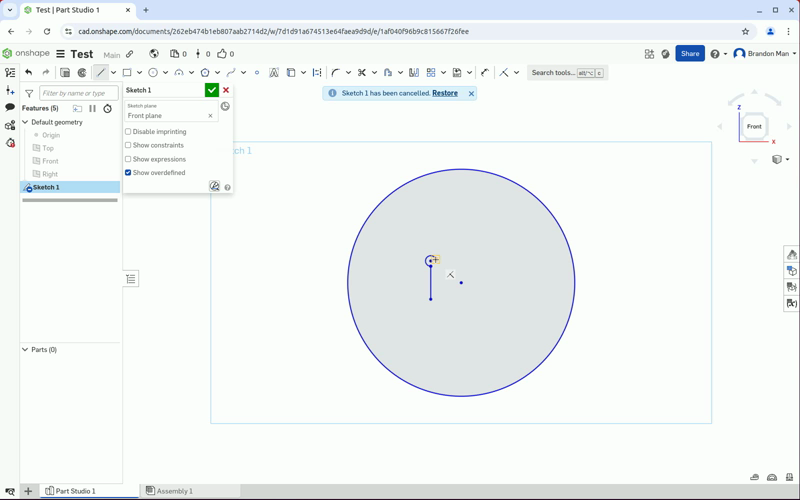
key_down(shift)
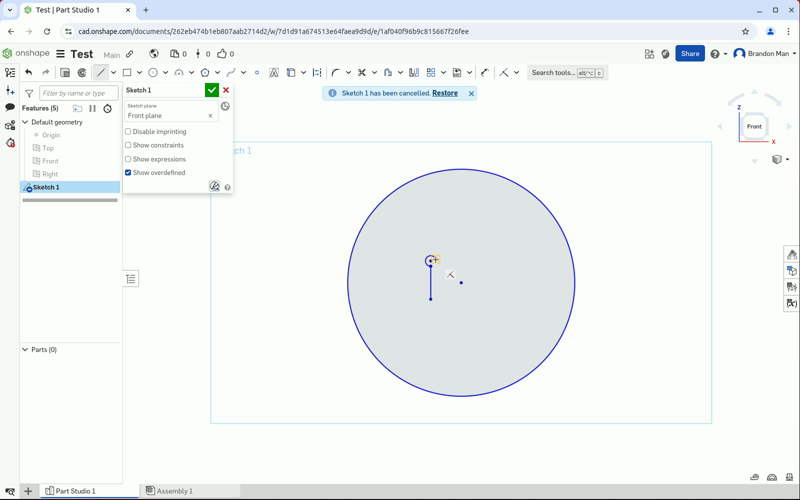
mouse_move(465, 259)
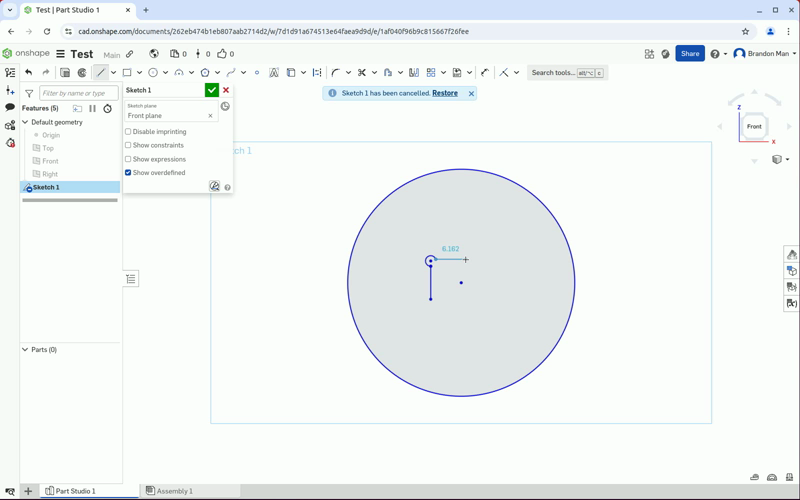
mouse_move(466, 249)
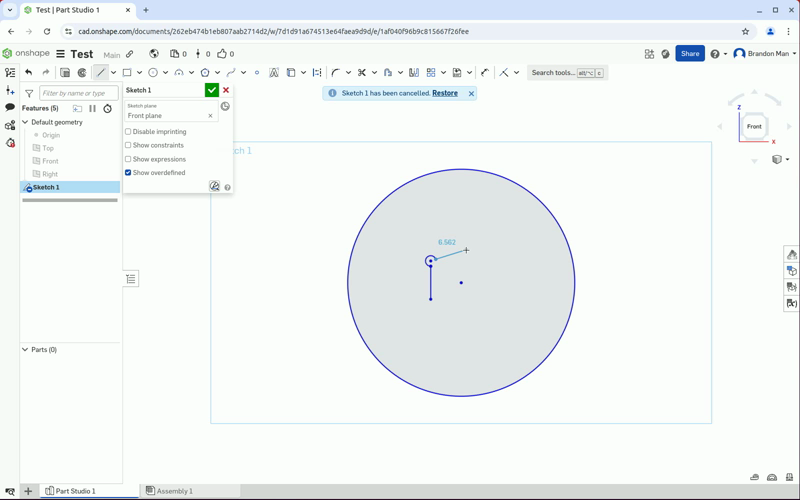
click(466, 249)
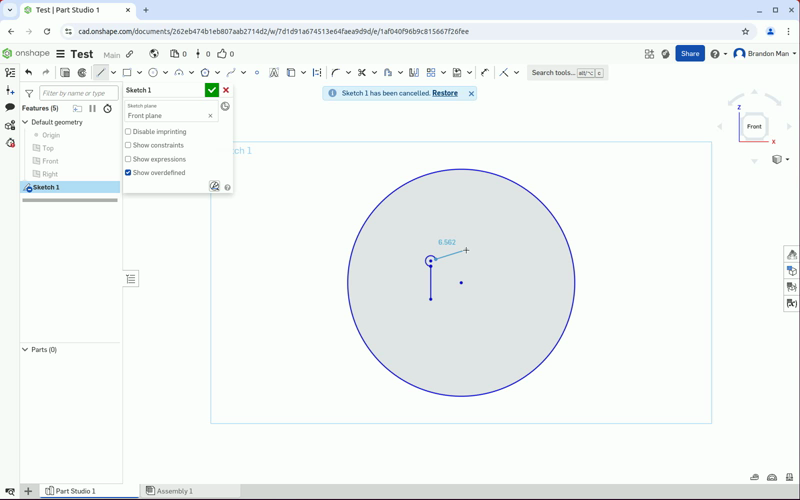
key_up(shift)
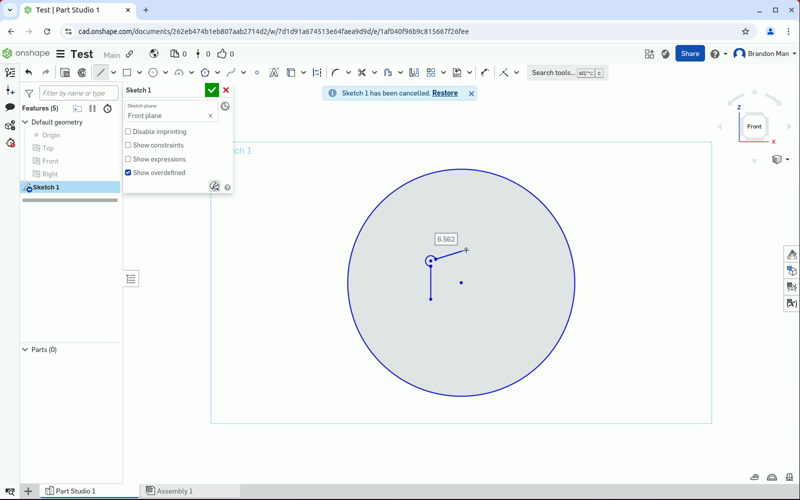
key(esc)
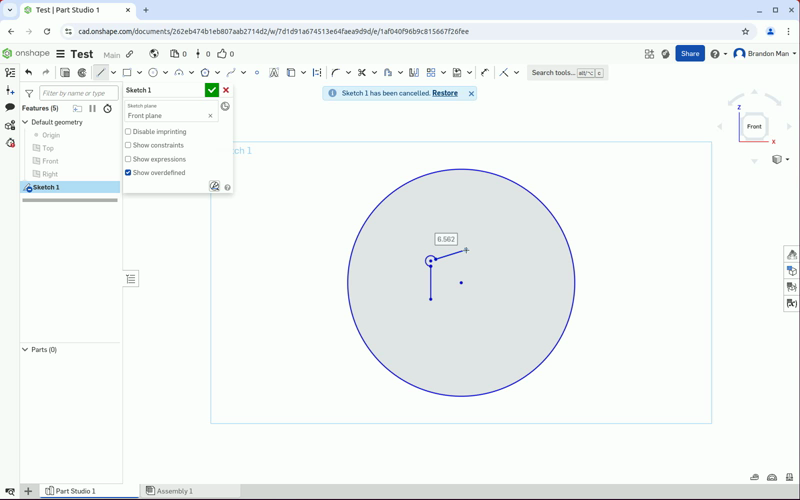
key(a)
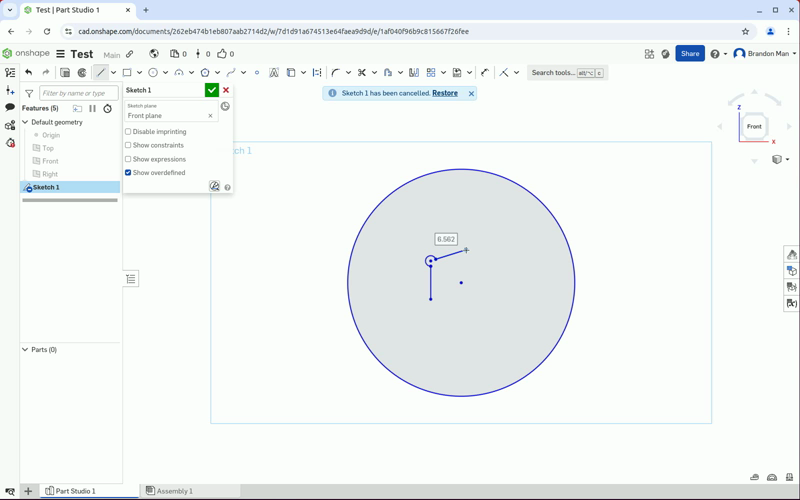
mouse_move(466, 249)
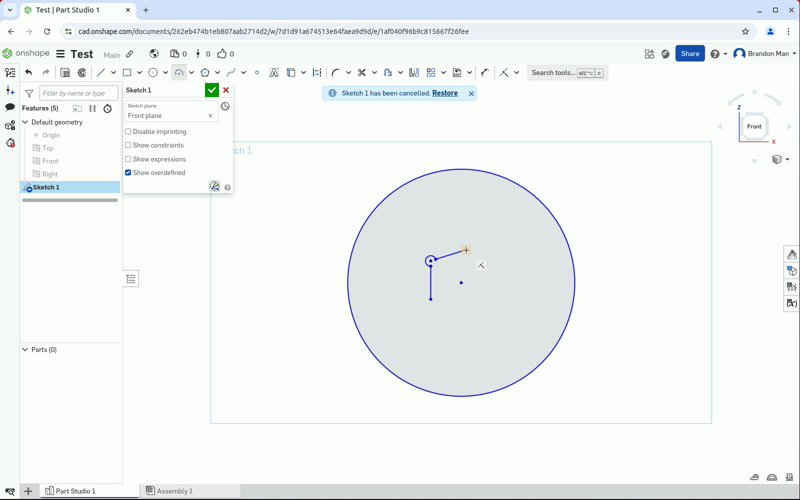
click(466, 249)
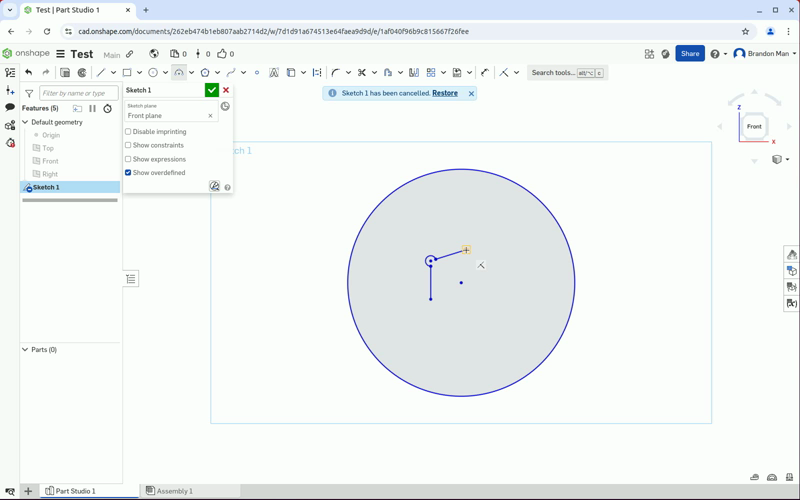
key_down(shift)
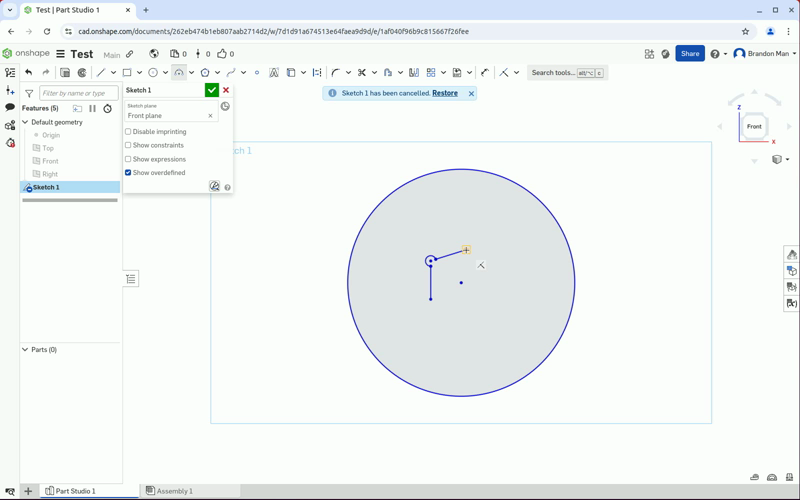
mouse_move(475, 252)
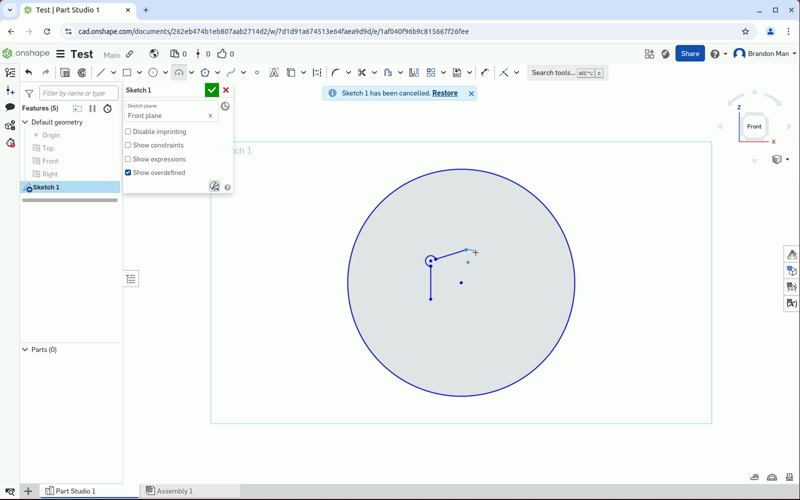
click(475, 252)
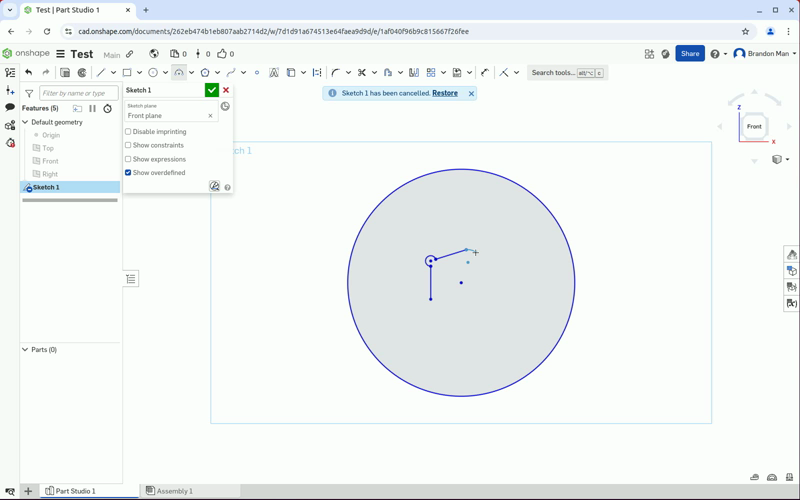
mouse_move(473, 241)
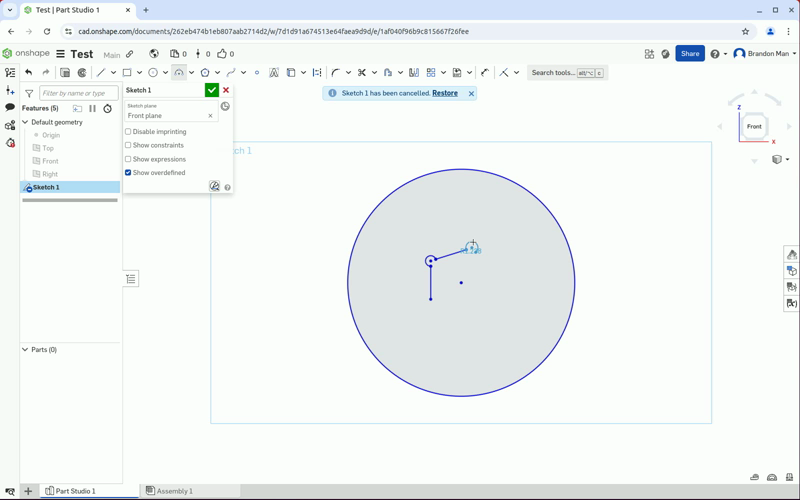
click(473, 241)
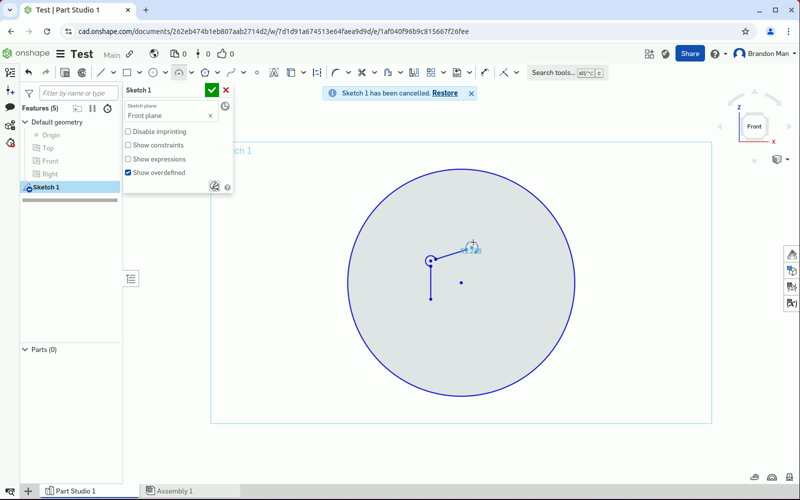
key_up(shift)
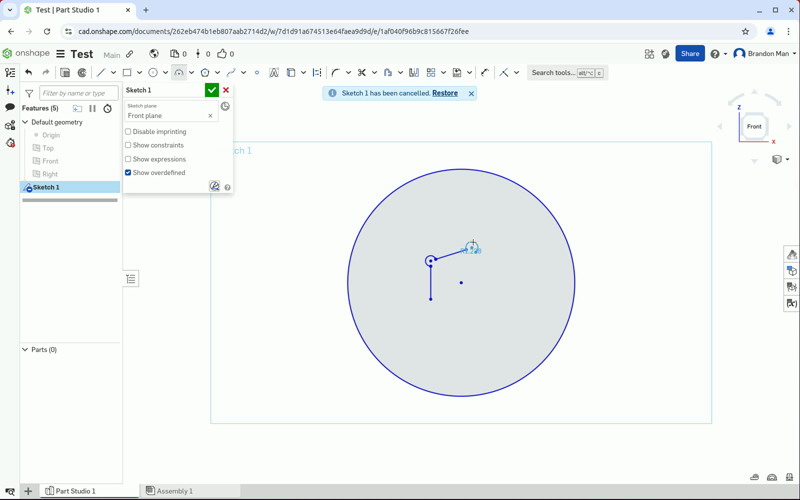
key(esc)
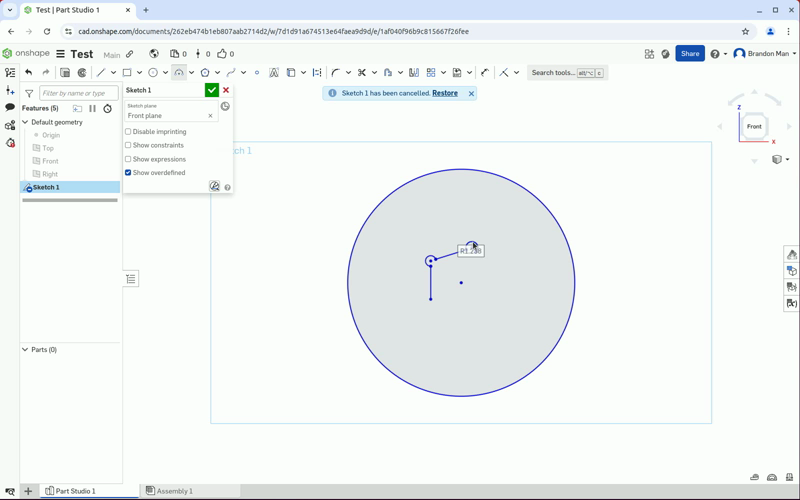
key(l)
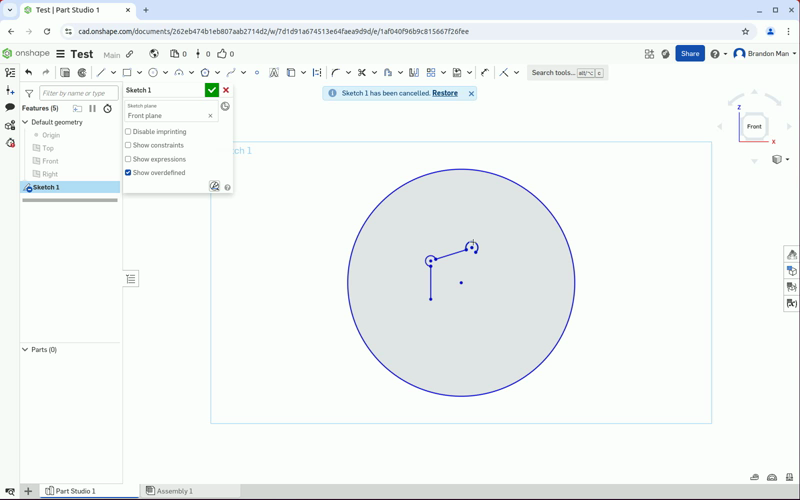
mouse_move(475, 252)
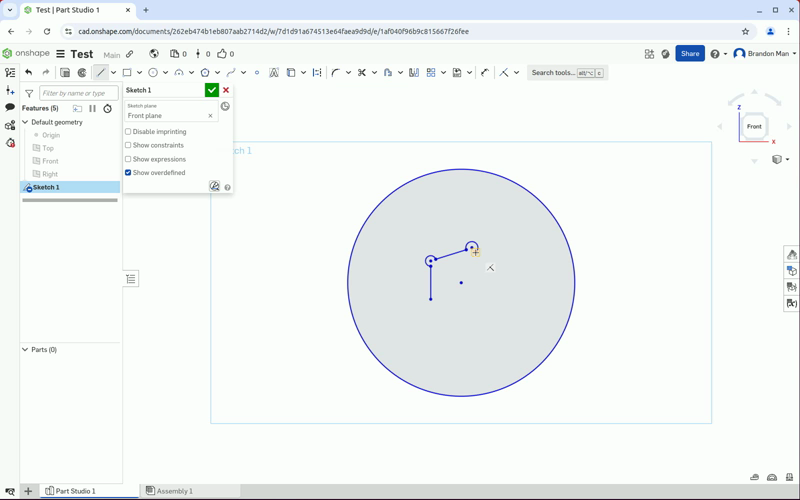
click(475, 252)
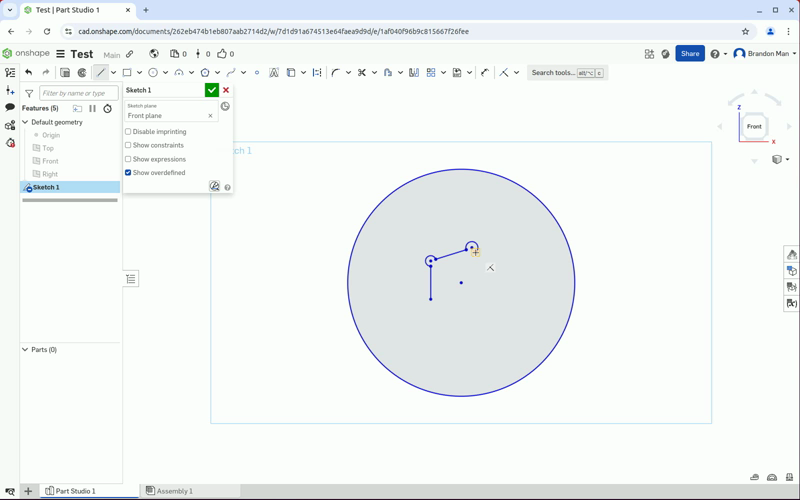
key_down(shift)
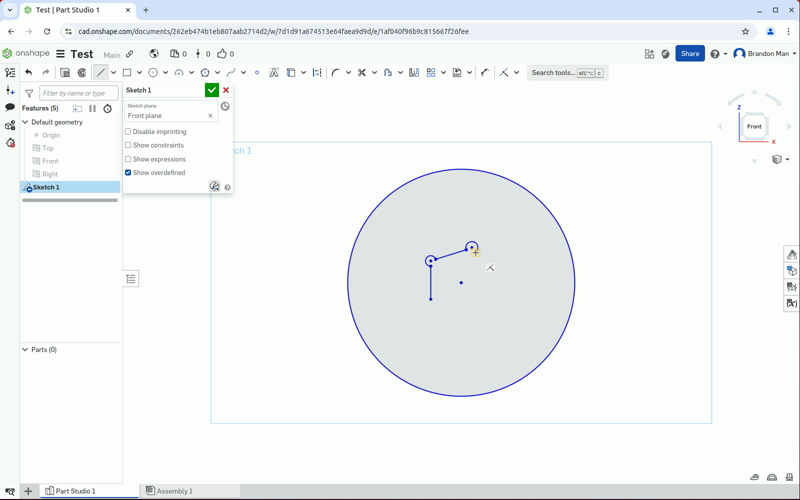
mouse_move(505, 252)
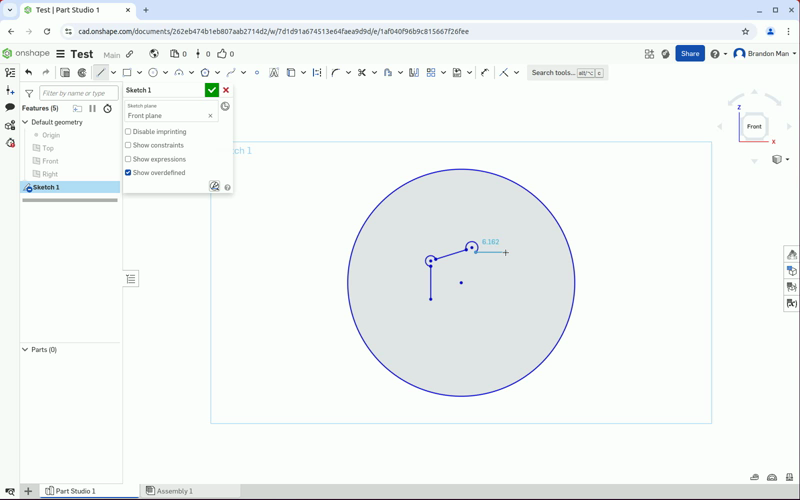
mouse_move(494, 278)
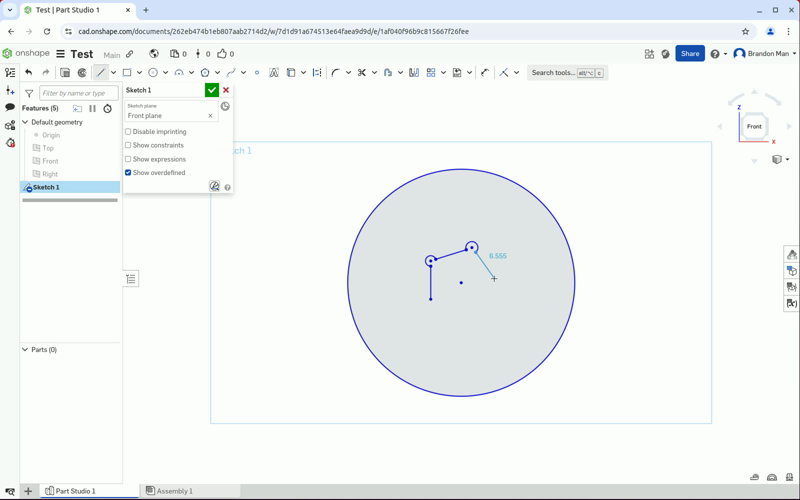
click(494, 278)
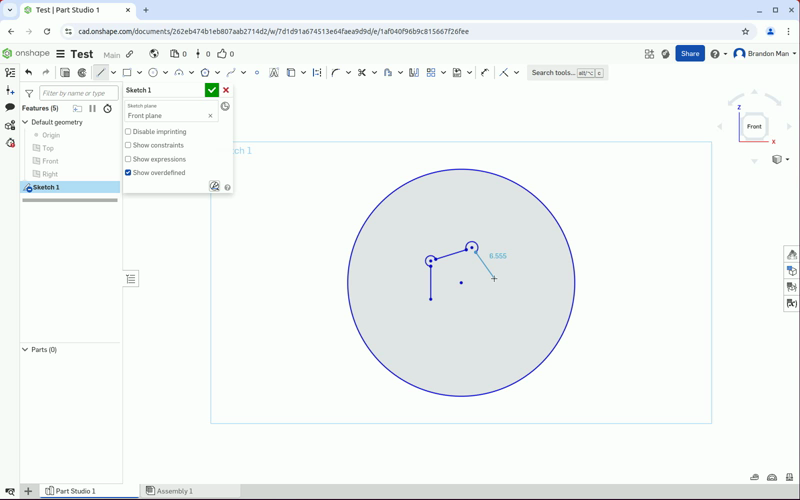
key_up(shift)
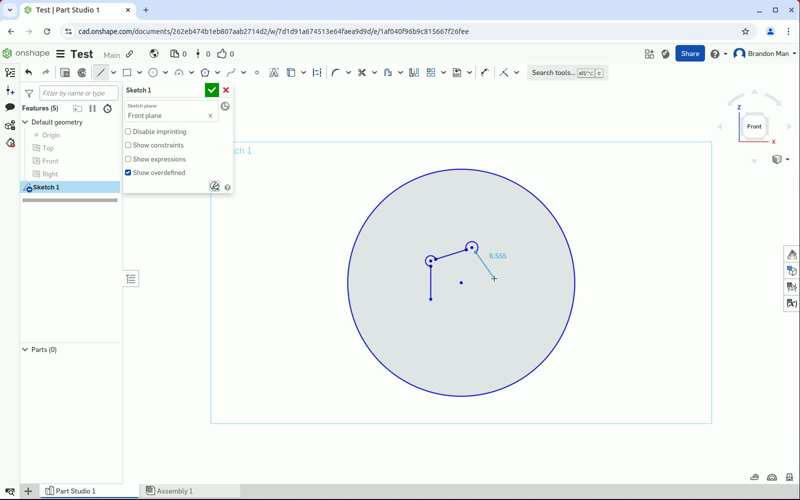
key(esc)
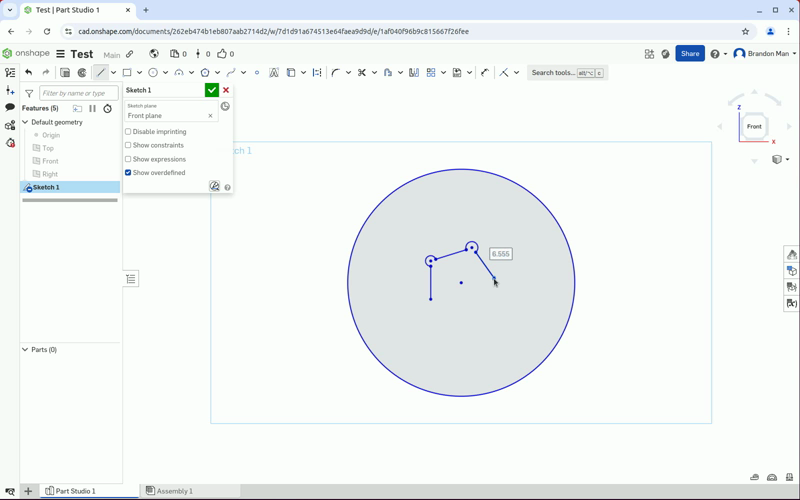
key(a)
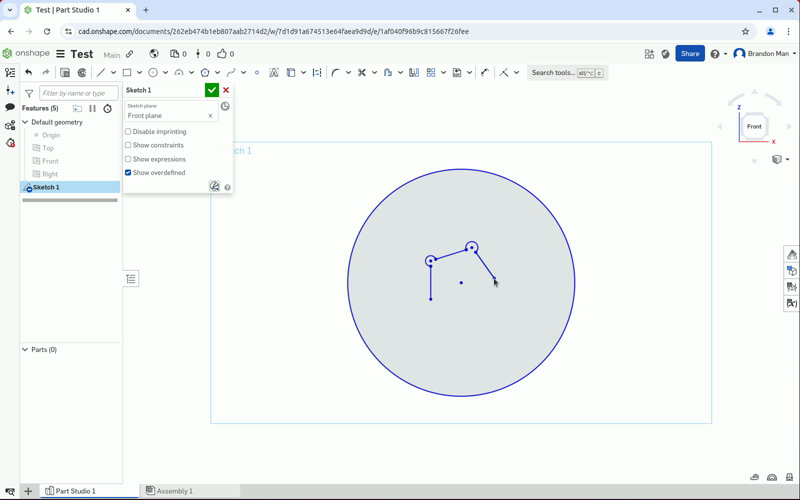
mouse_move(494, 278)
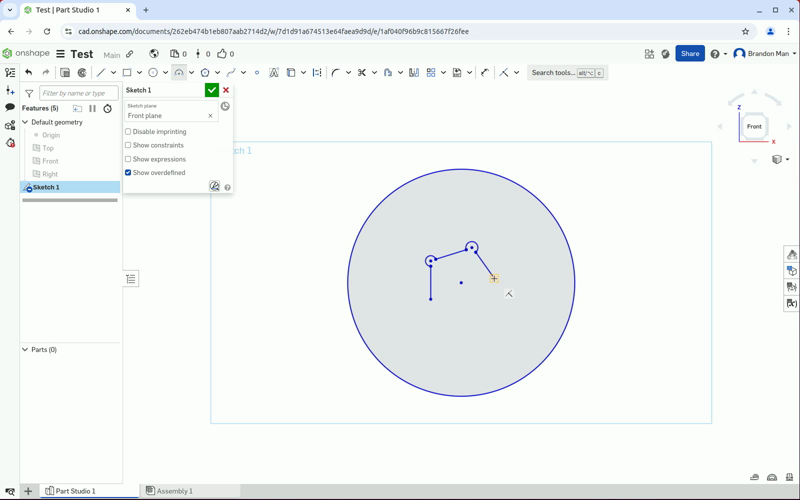
click(494, 278)
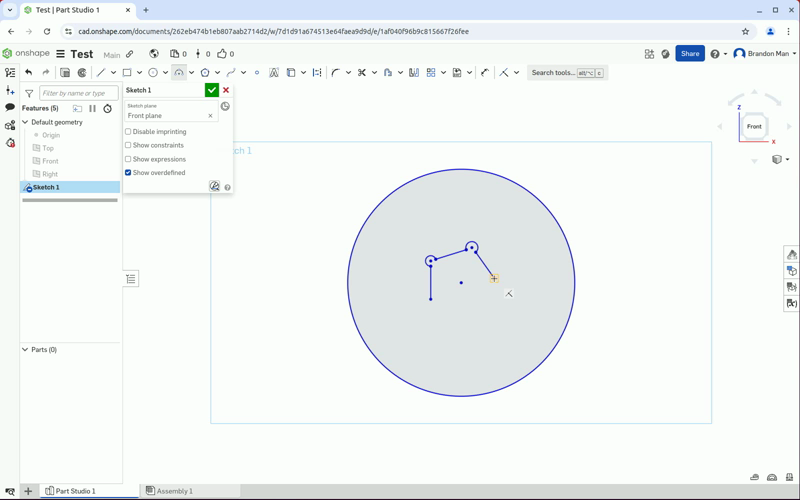
key_down(shift)
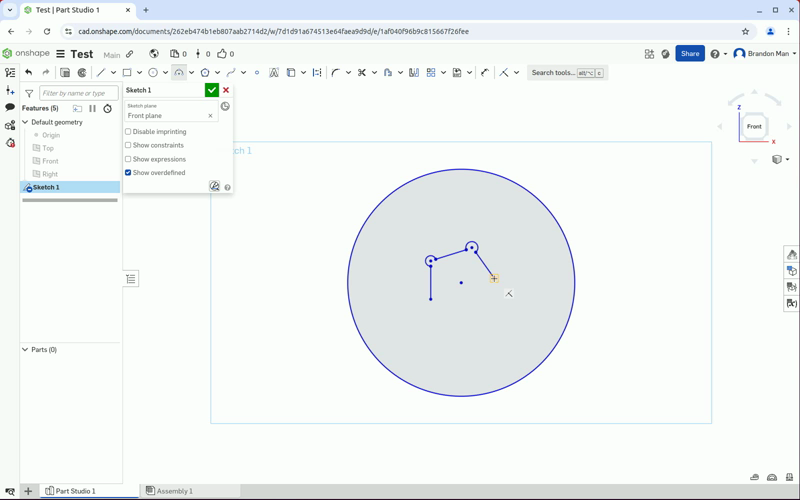
mouse_move(494, 287)
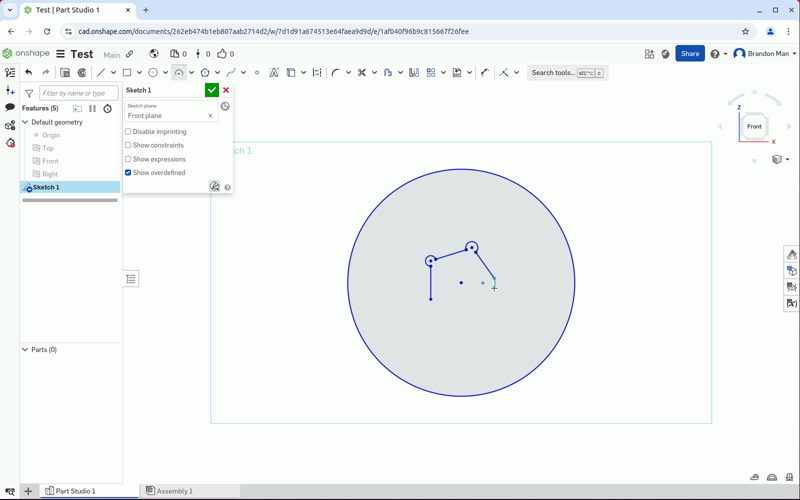
click(494, 287)
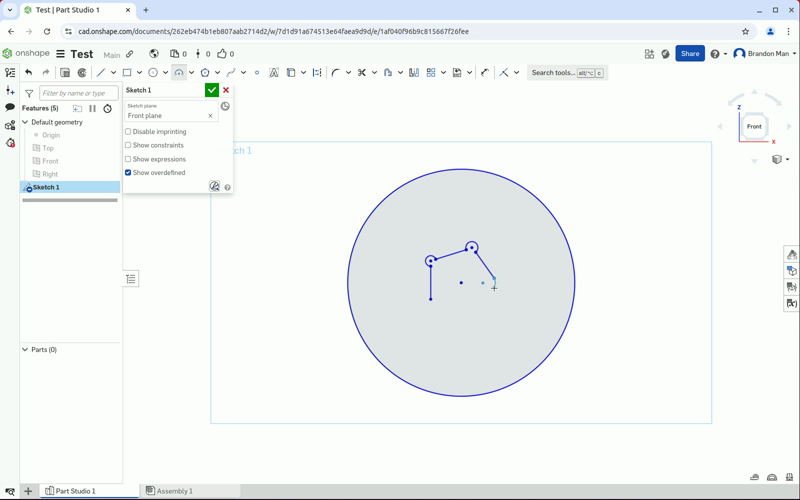
mouse_move(503, 282)
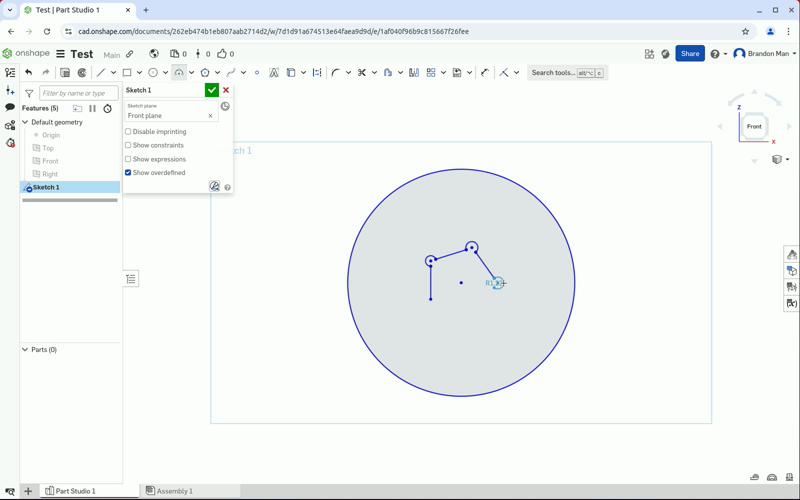
click(503, 282)
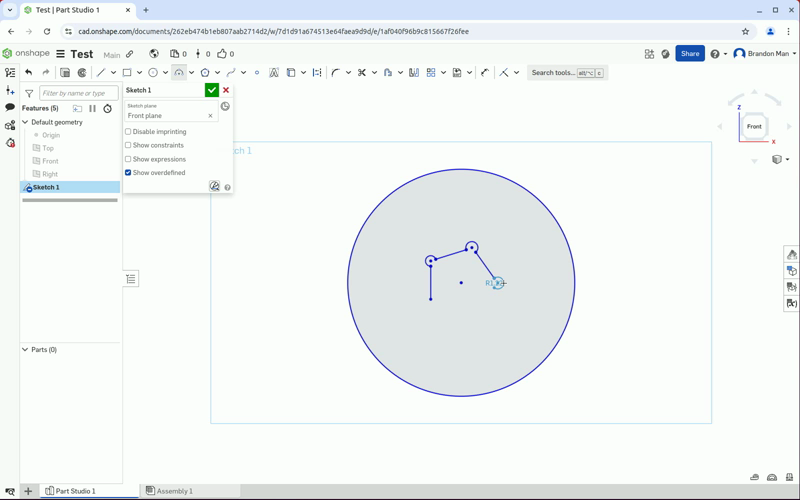
key_up(shift)
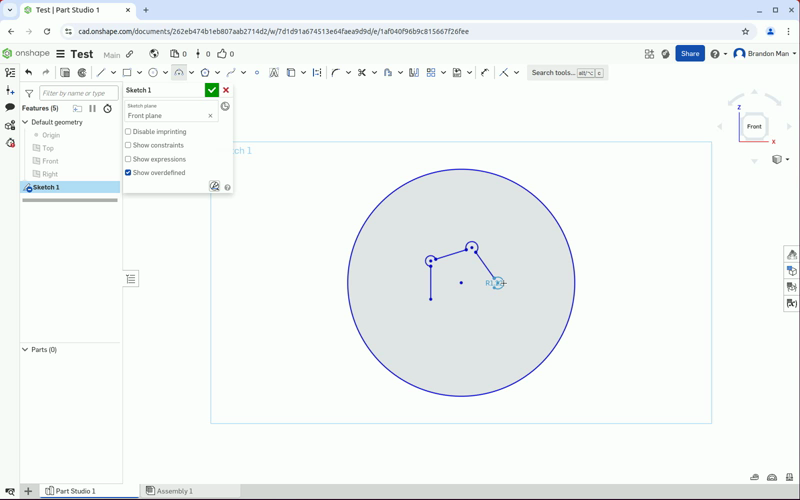
key(esc)
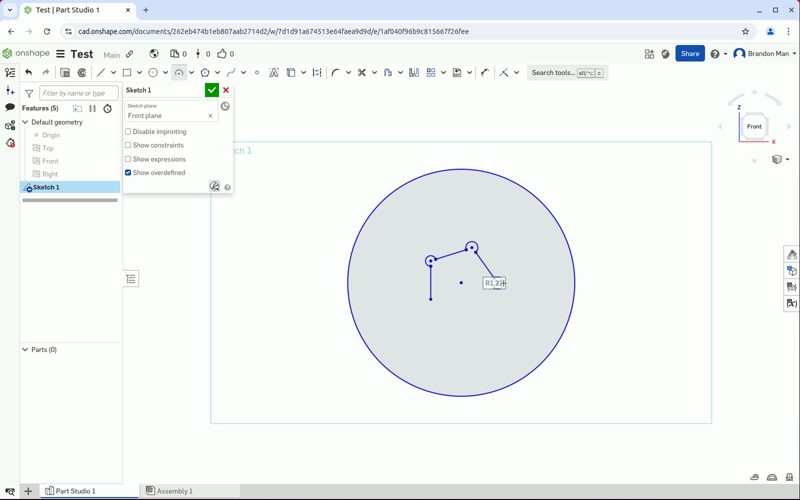
key(l)
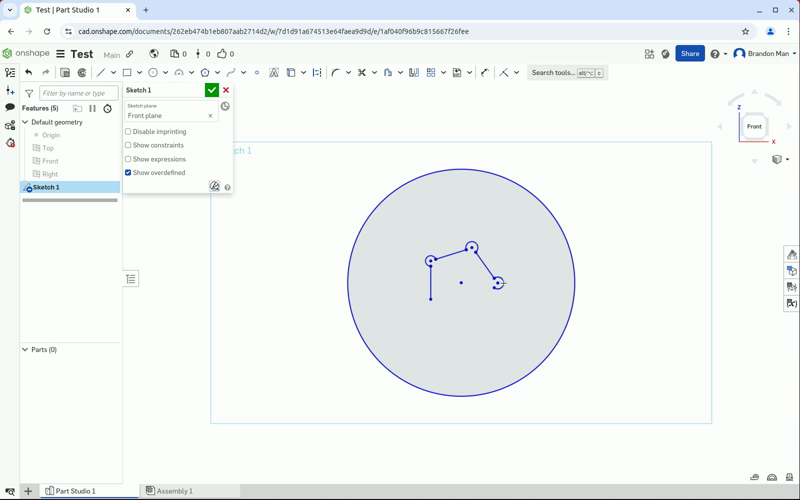
mouse_move(494, 287)
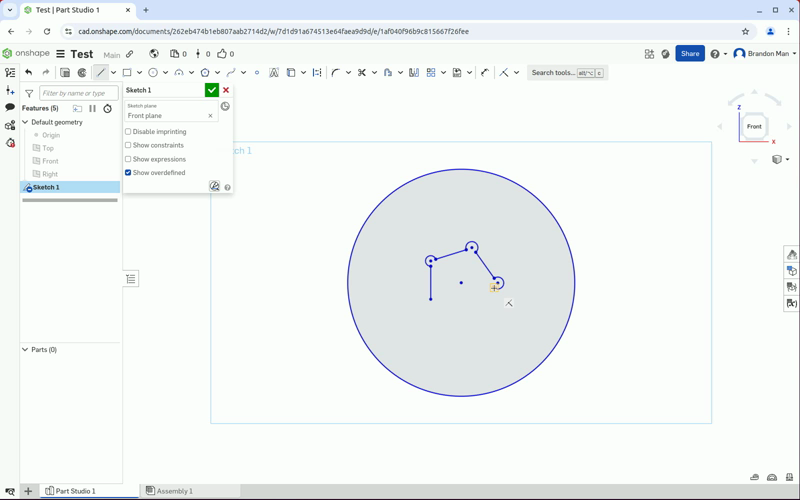
click(494, 287)
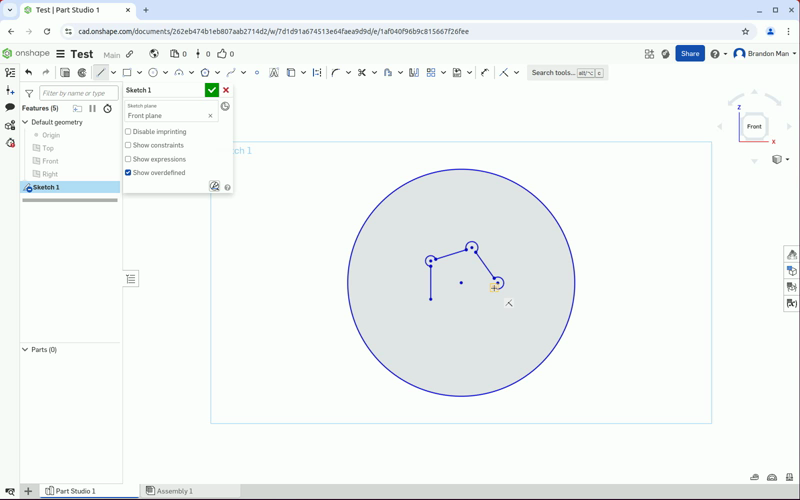
key_down(shift)
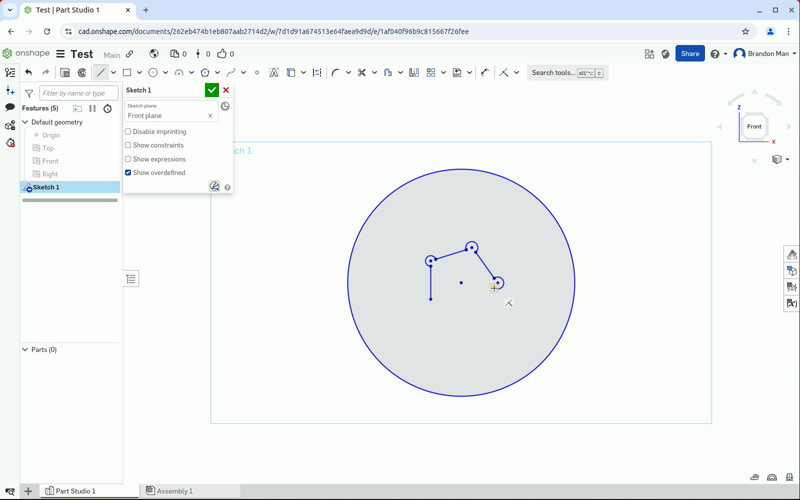
mouse_move(524, 287)
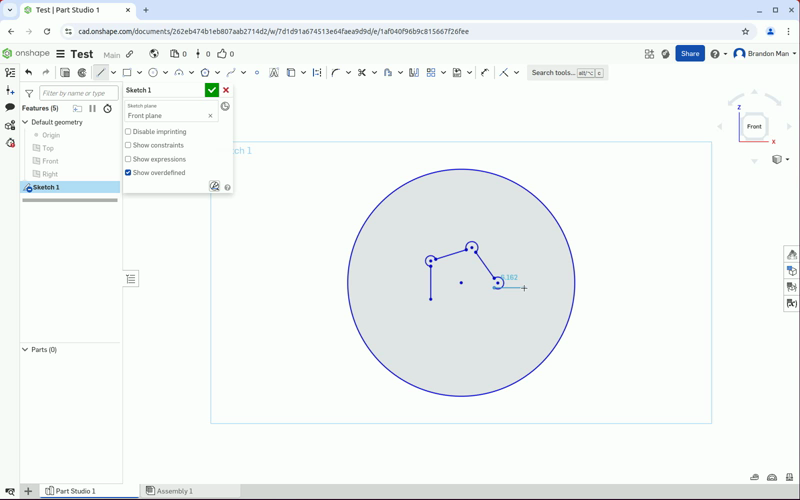
mouse_move(475, 313)
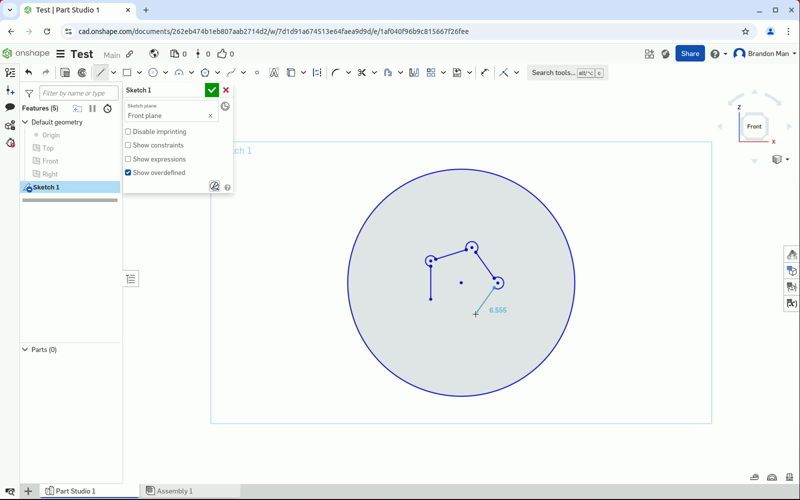
click(475, 313)
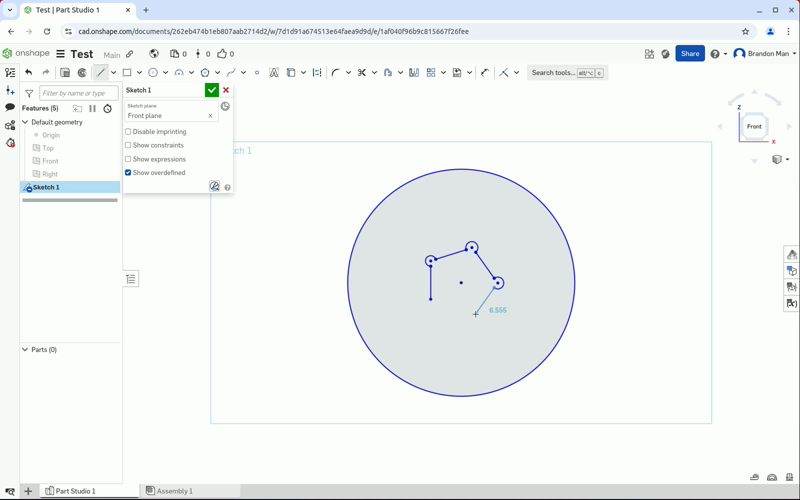
key_up(shift)
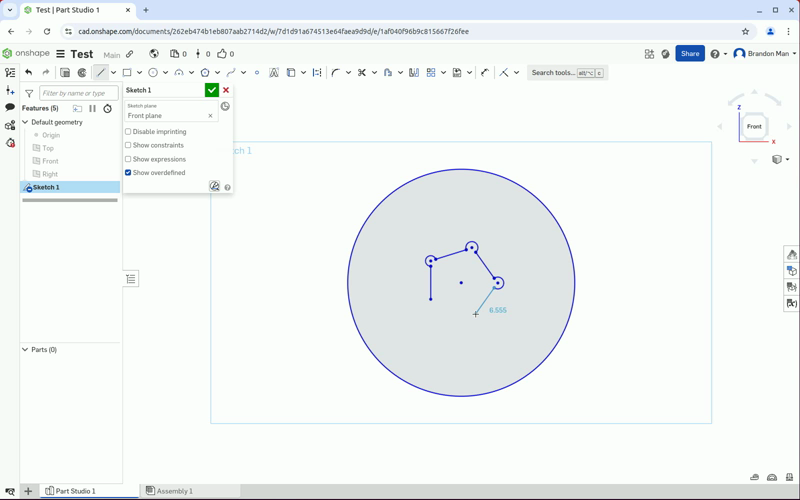
key(esc)
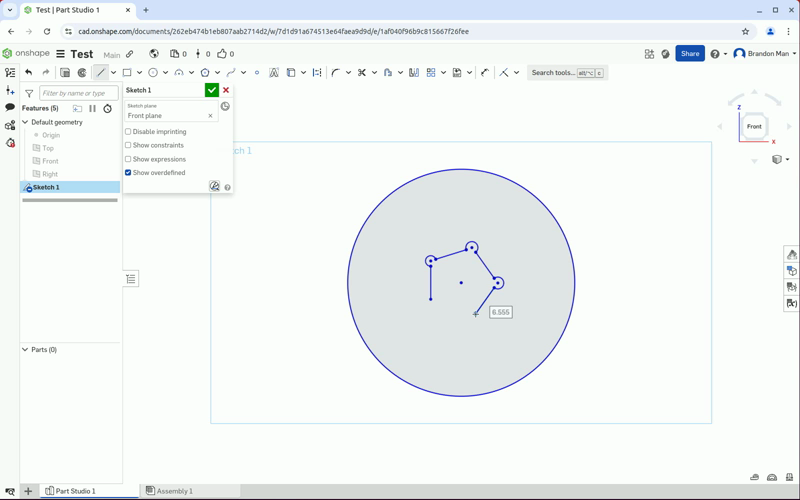
key(a)
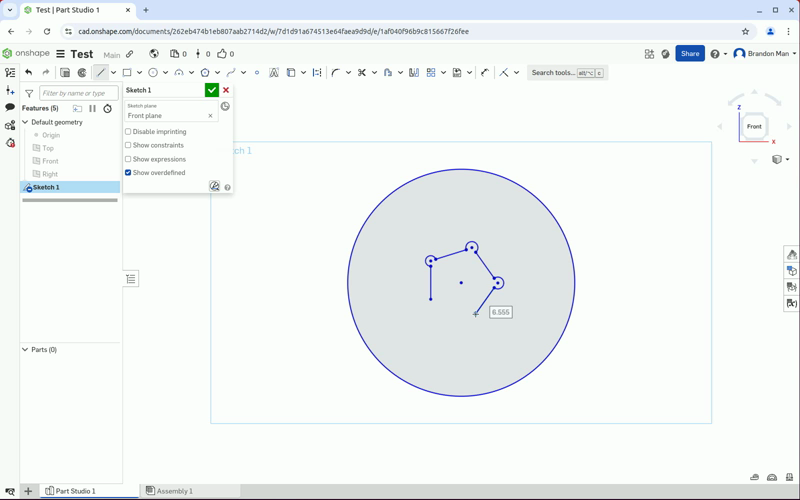
mouse_move(475, 313)
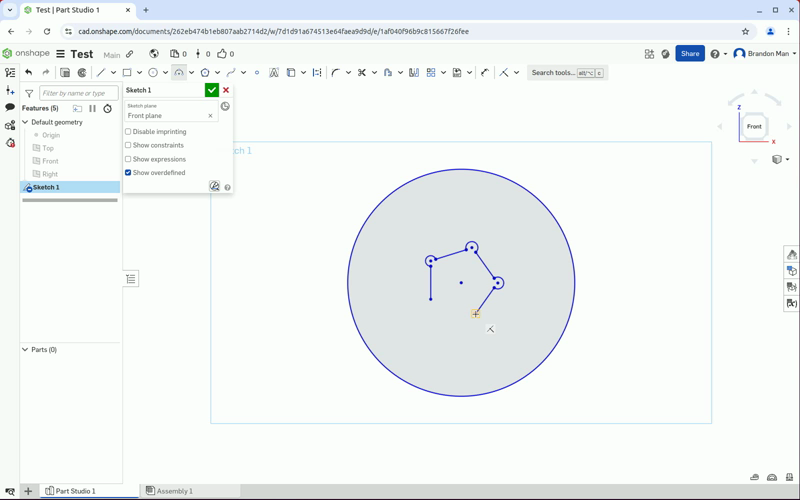
click(475, 313)
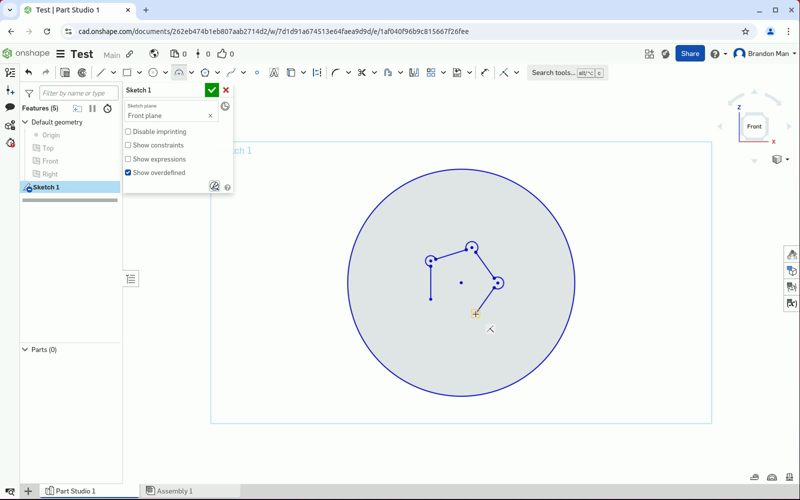
key_down(shift)
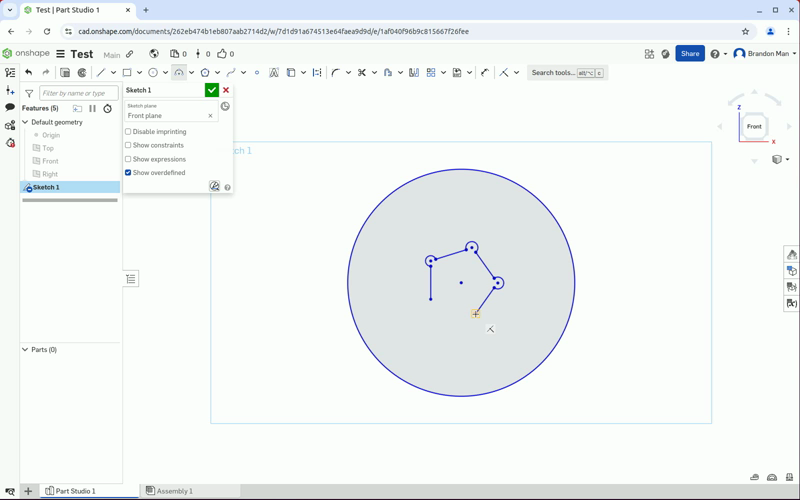
mouse_move(466, 315)
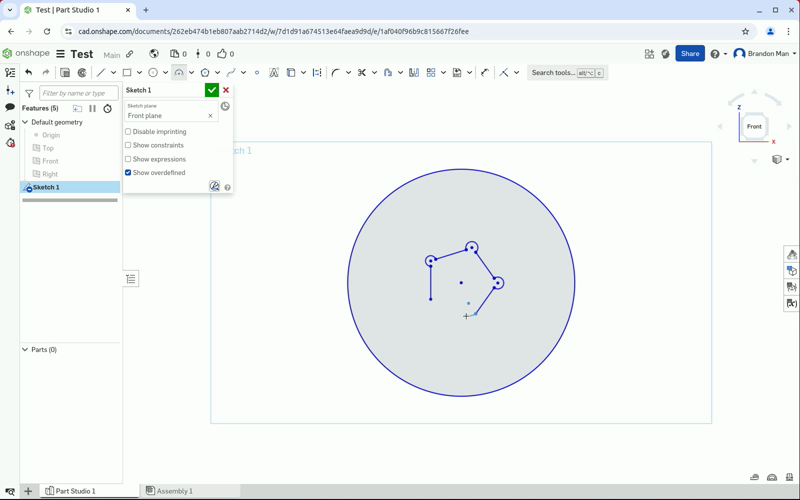
click(466, 315)
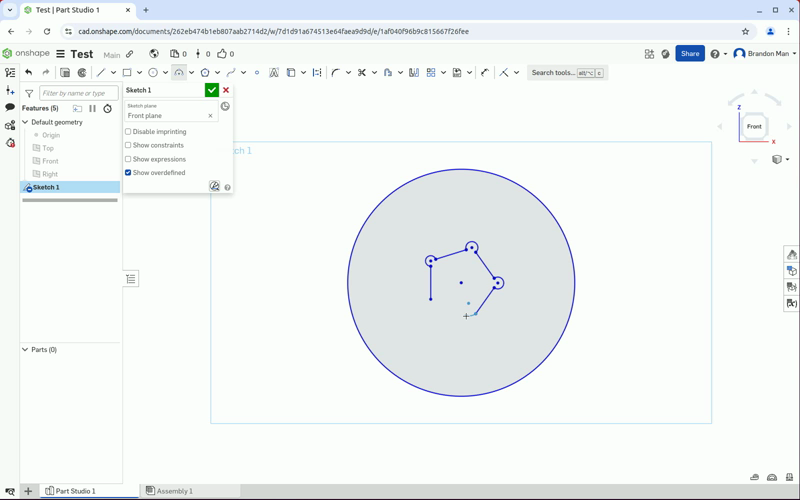
mouse_move(473, 324)
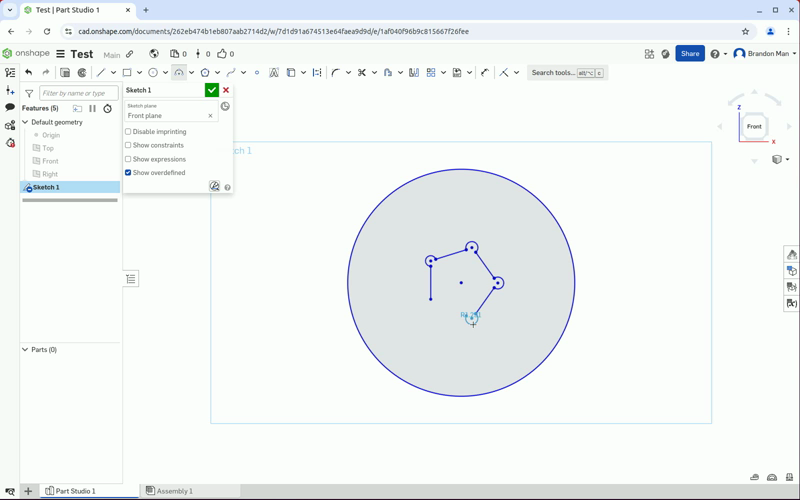
click(473, 324)
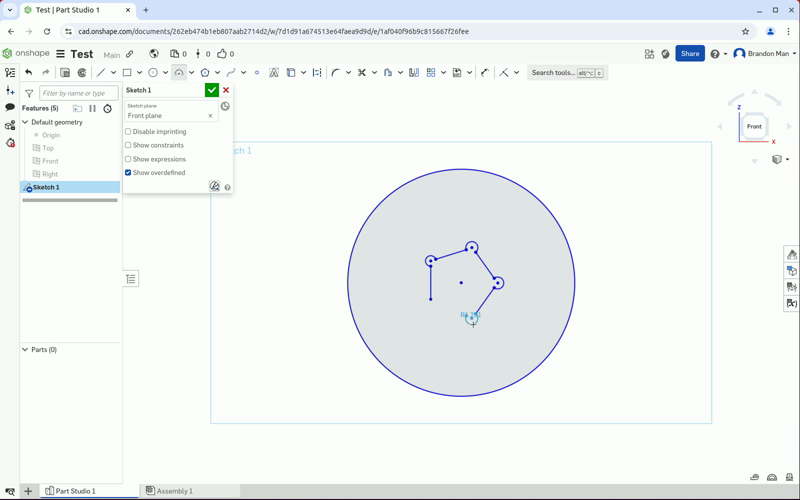
key_up(shift)
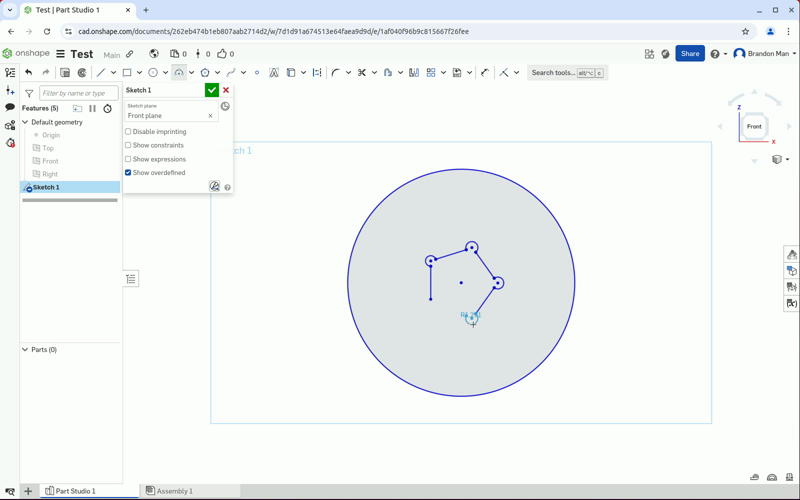
key(esc)
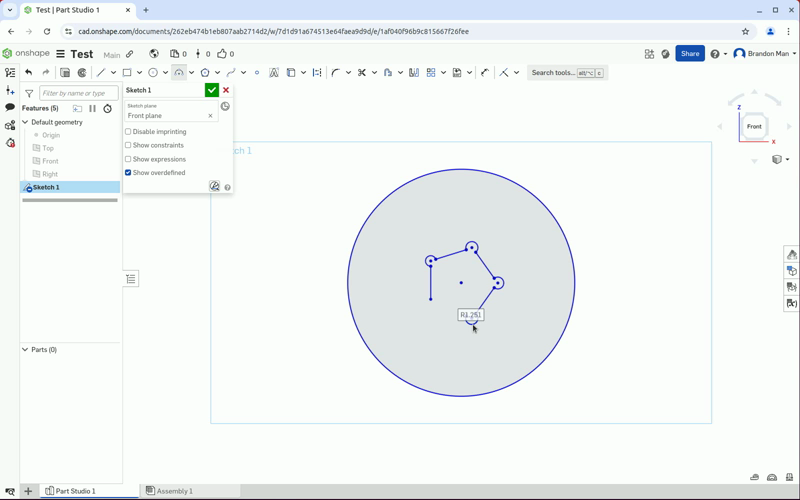
key(l)
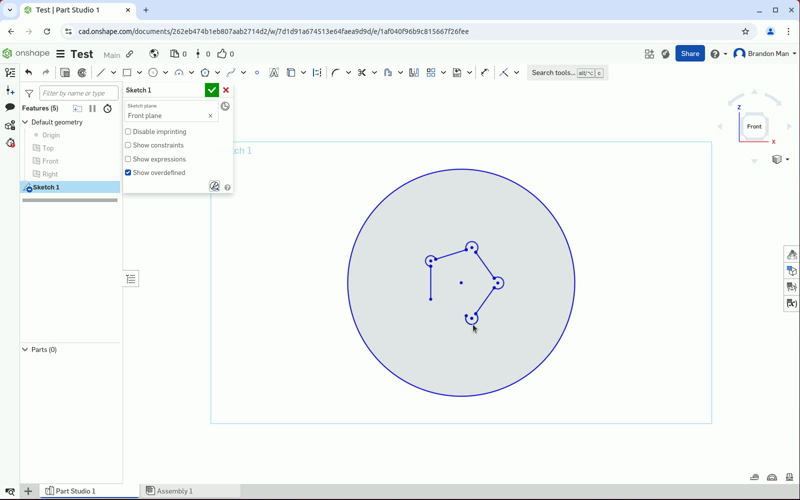
mouse_move(466, 315)
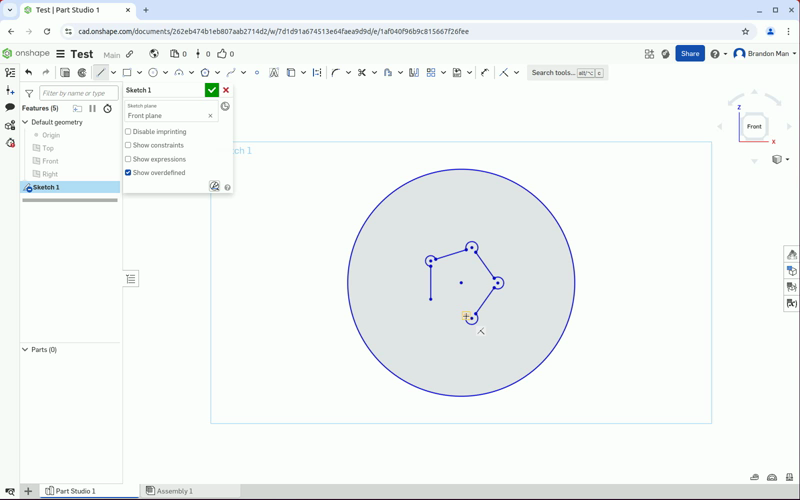
click(466, 315)
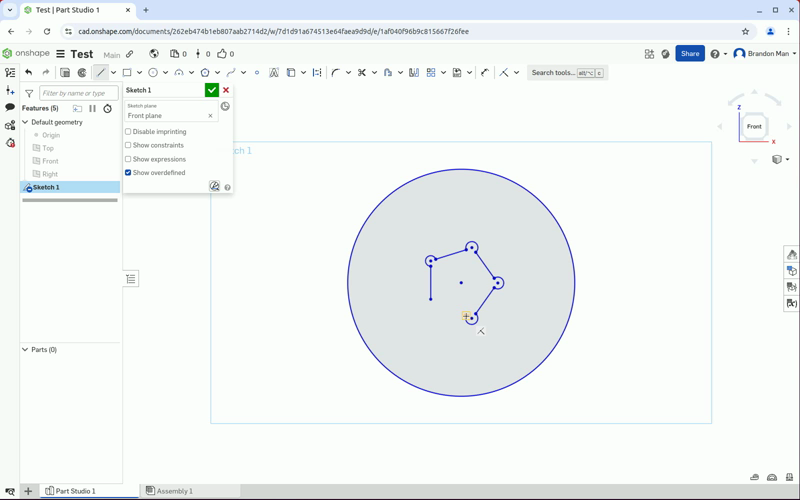
key_down(shift)
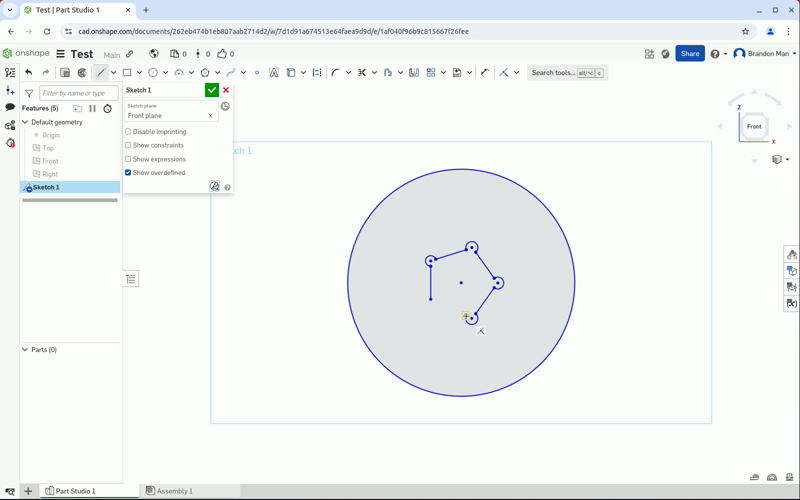
mouse_move(496, 315)
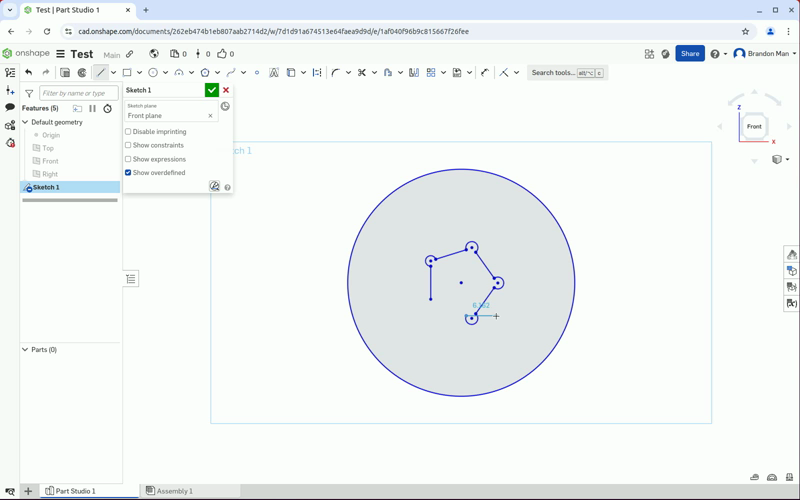
mouse_move(435, 306)
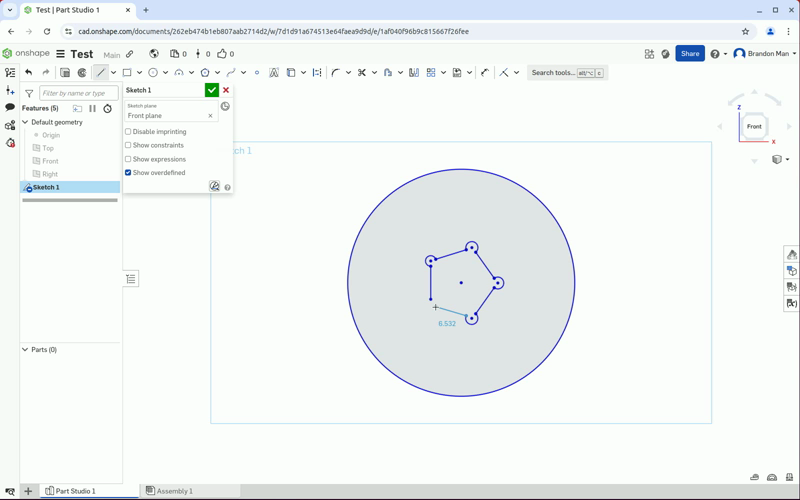
click(435, 306)
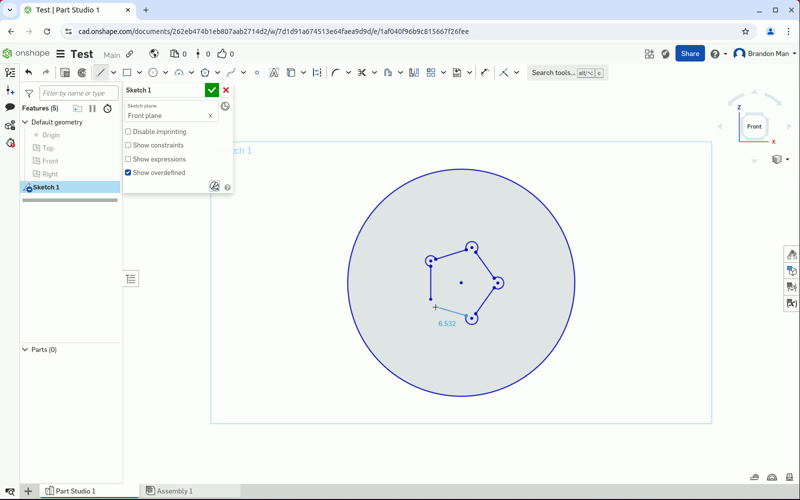
key_up(shift)
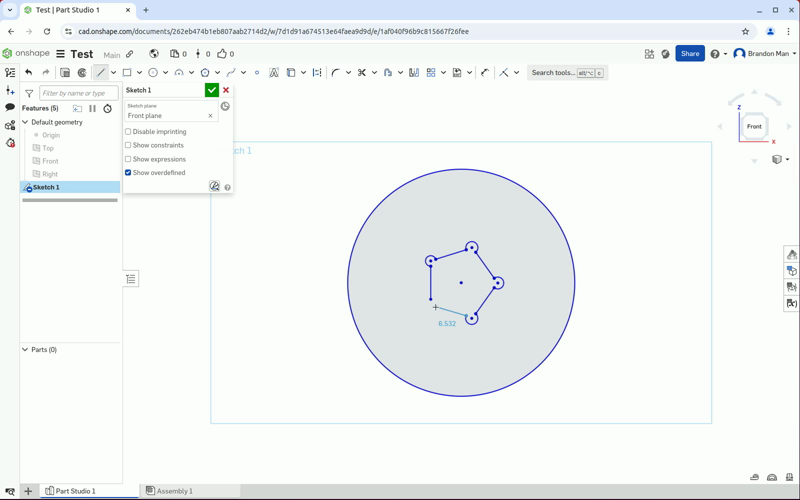
key(esc)
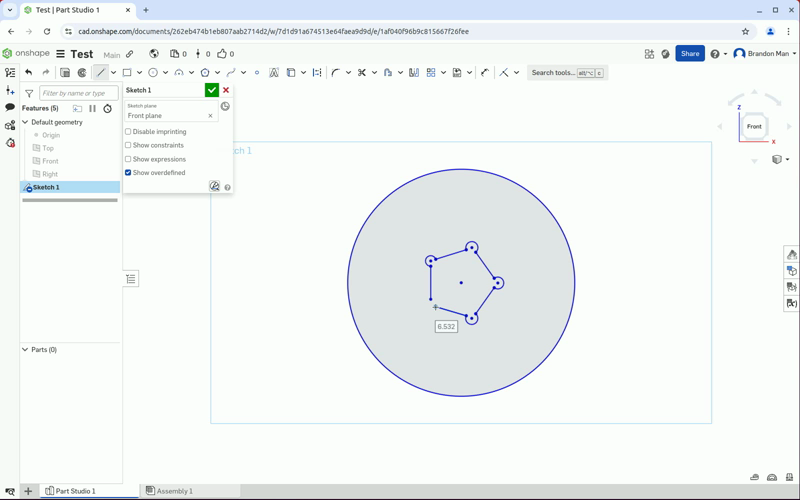
key(a)
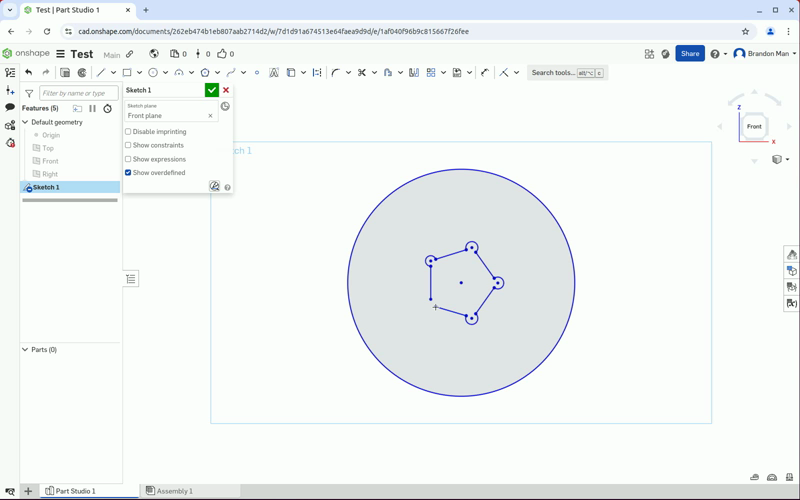
mouse_move(435, 306)
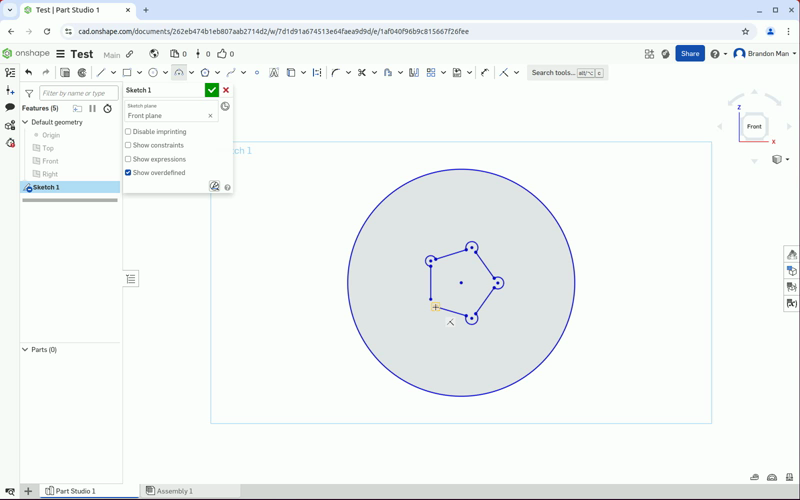
click(435, 306)
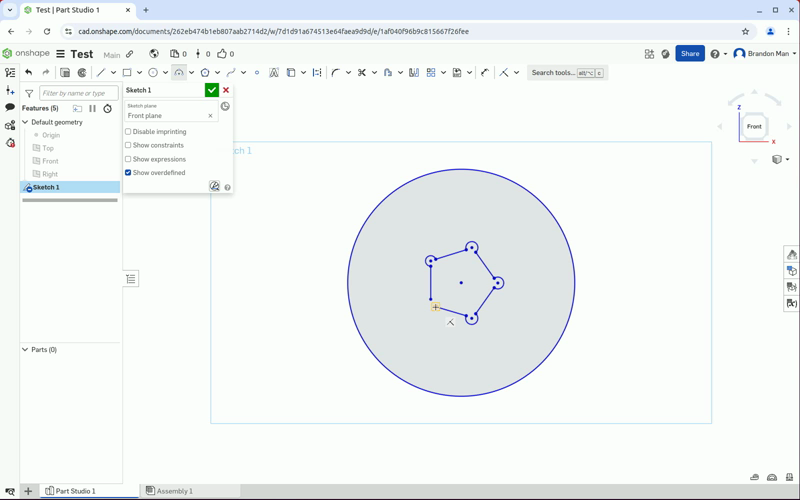
mouse_move(430, 299)
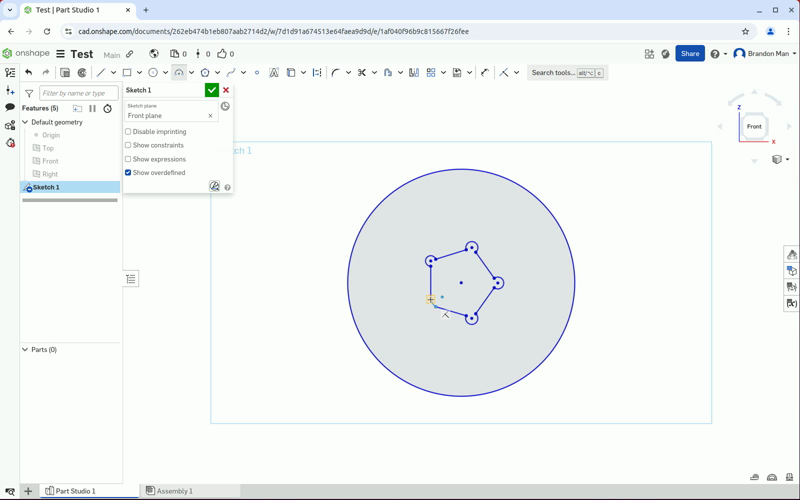
click(430, 299)
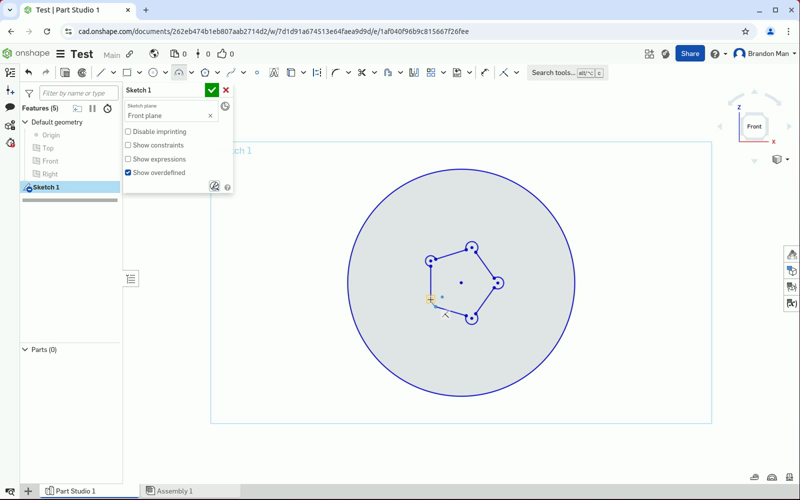
key_down(shift)
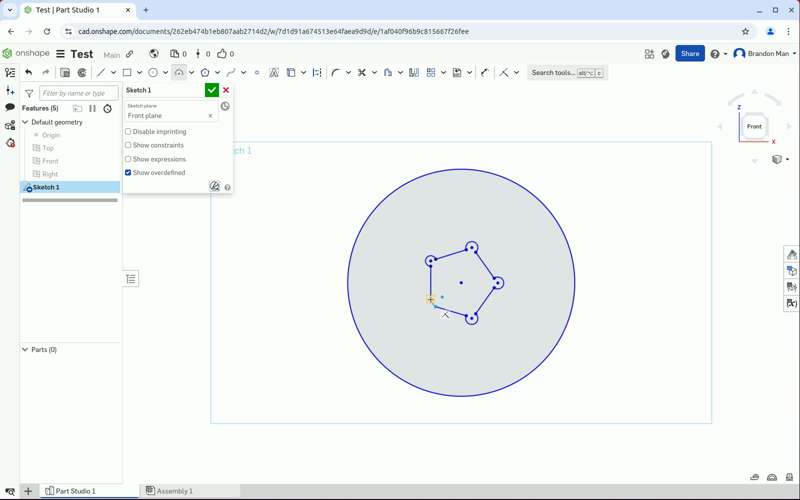
mouse_move(426, 307)
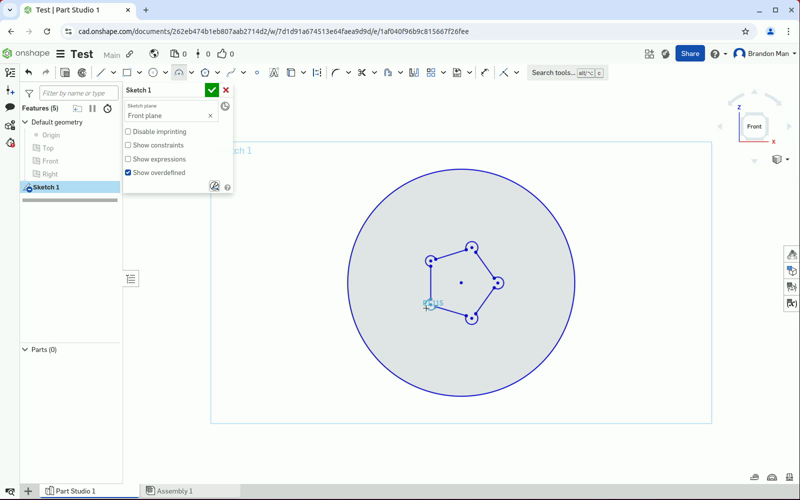
click(426, 307)
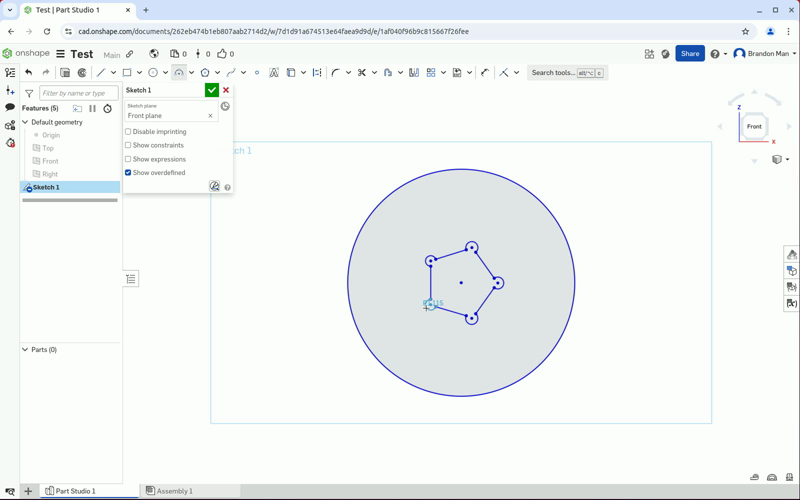
key_up(shift)
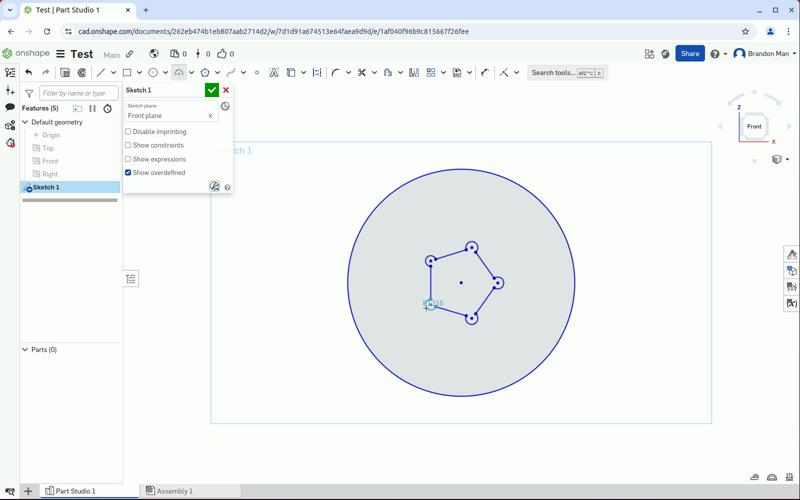
key(esc)
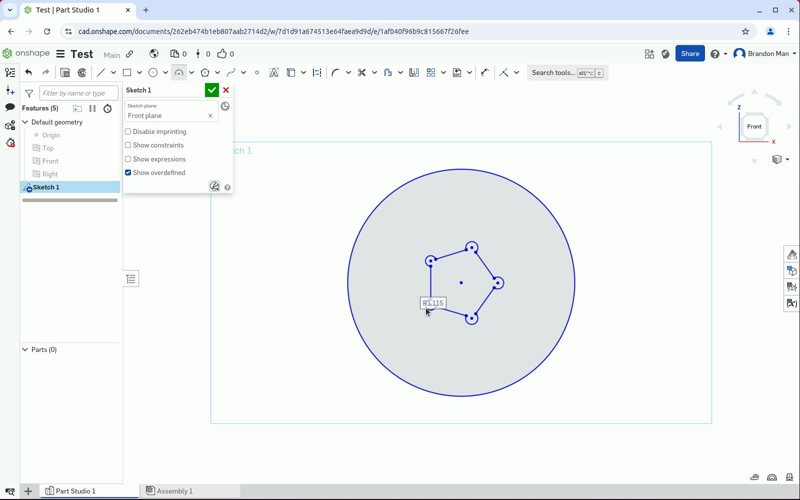
mouse_move(525, 296)
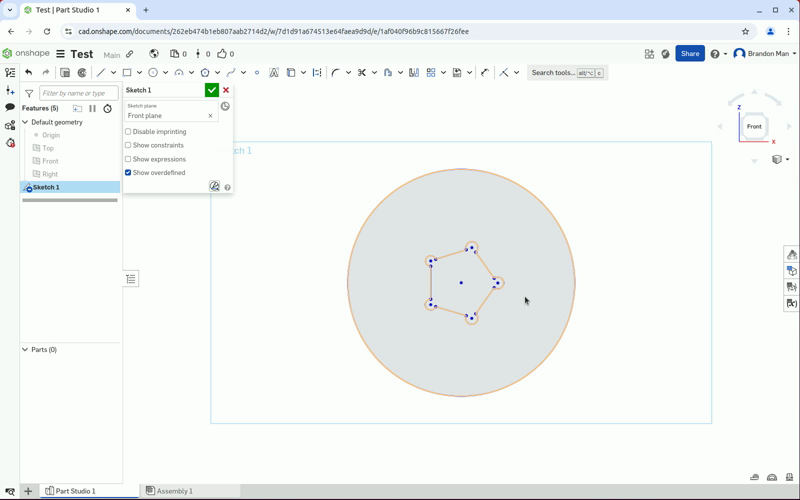
click(525, 296)
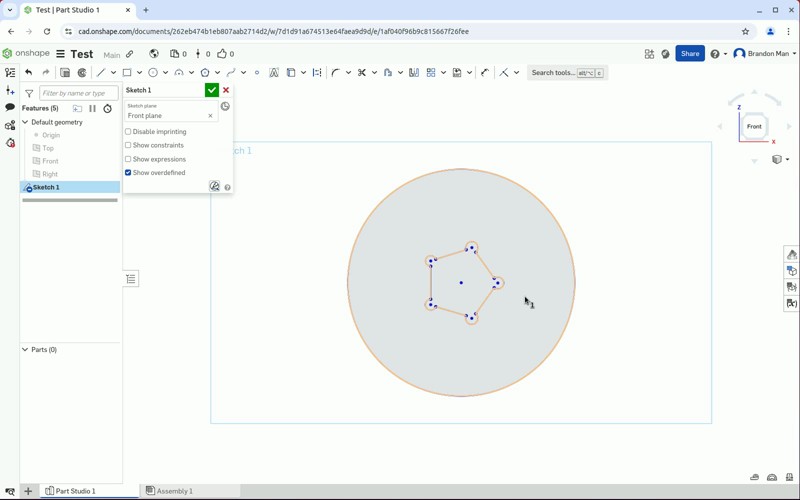
mouse_move(73, 352)
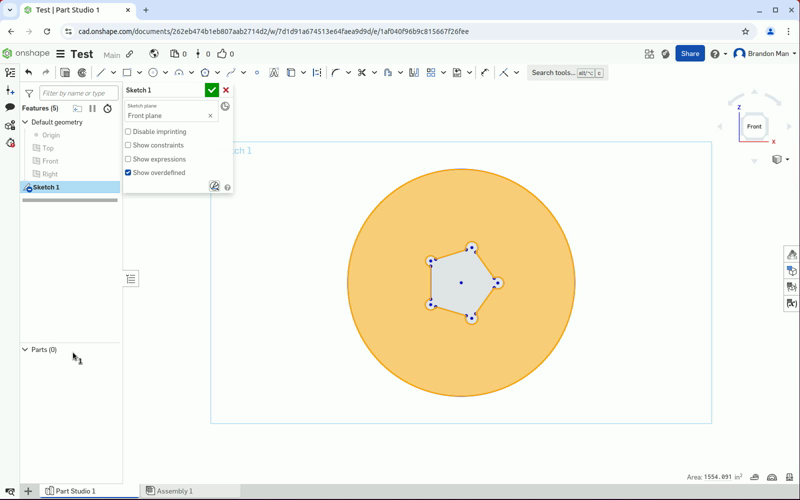
key(shift+y)
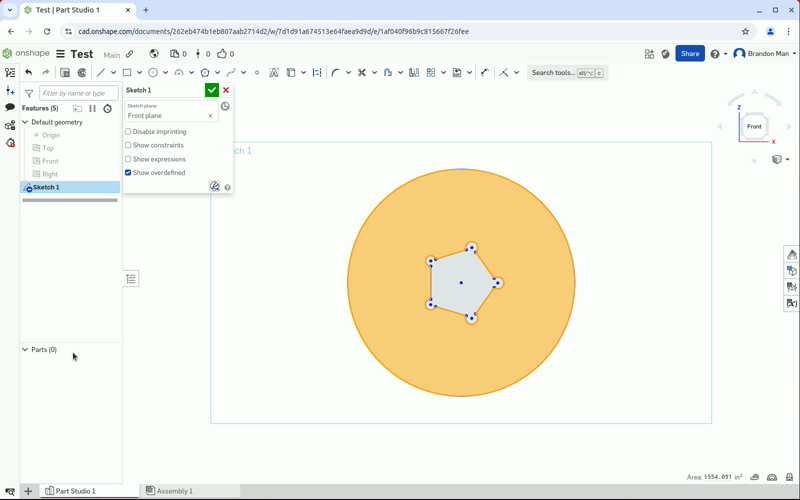
key(shift+e)
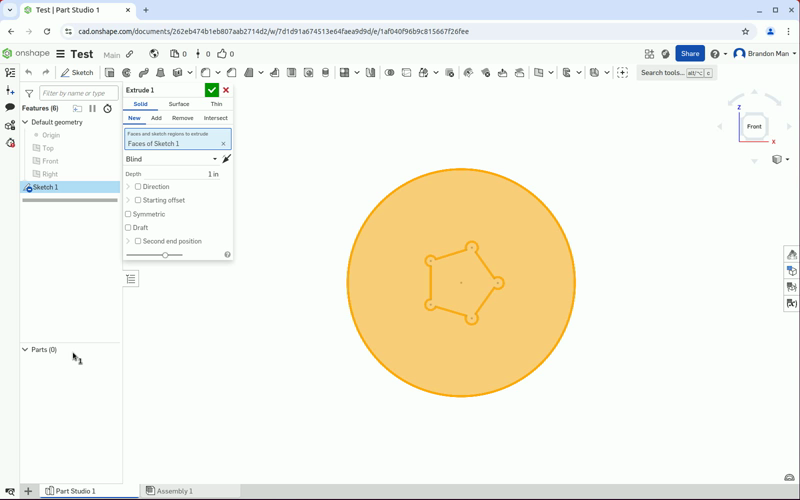
mouse_move(143, 106)
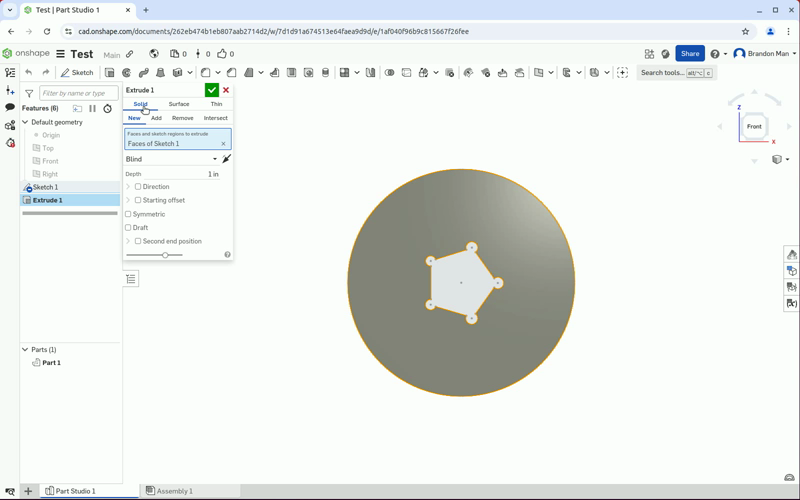
click(143, 106)
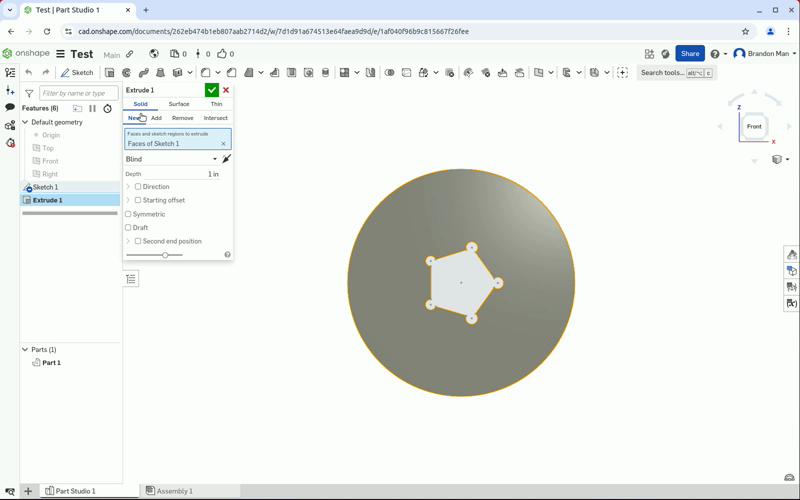
mouse_move(137, 120)
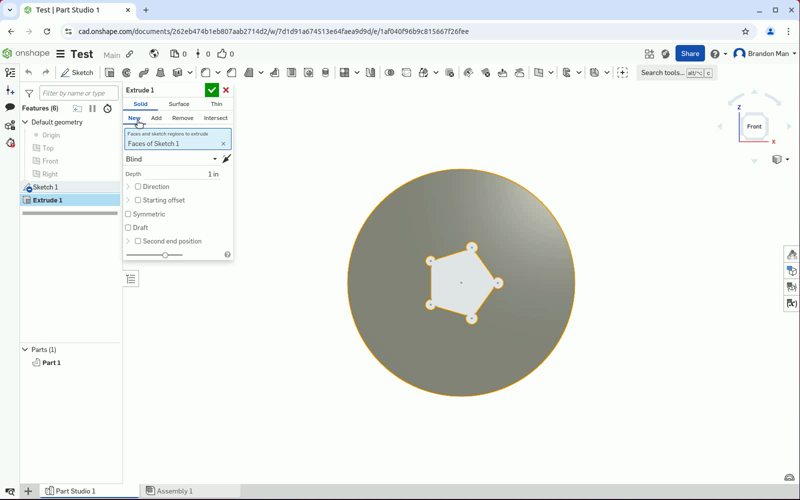
click(137, 120)
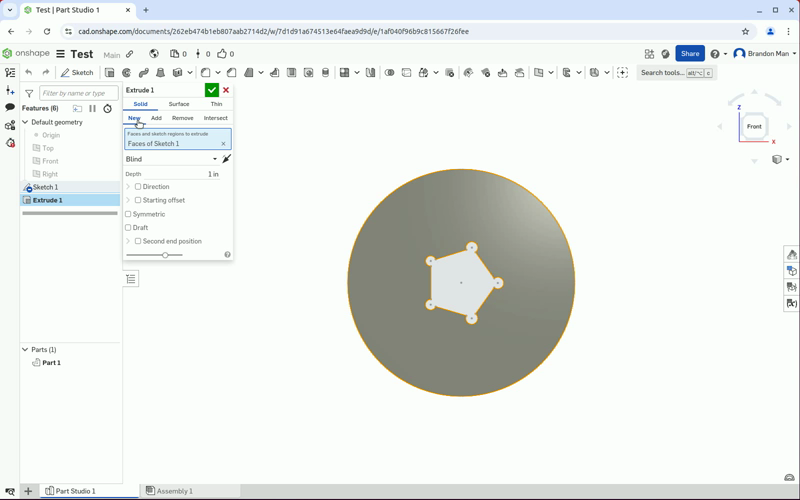
key(tab, 4)
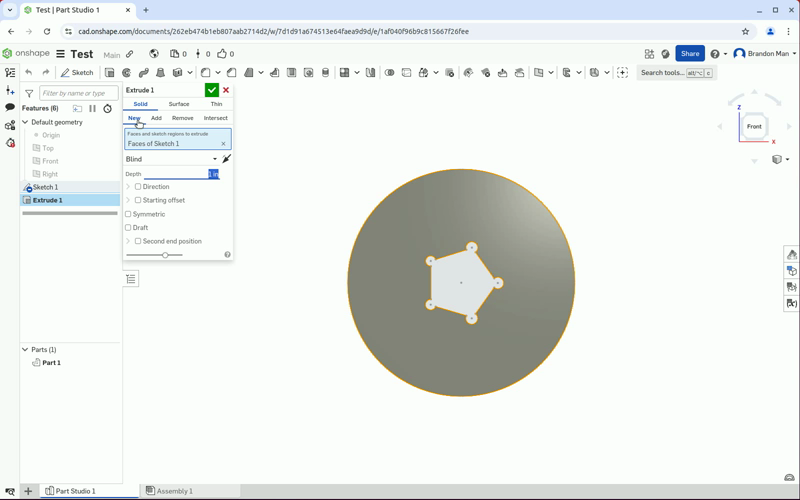
text(5.777)
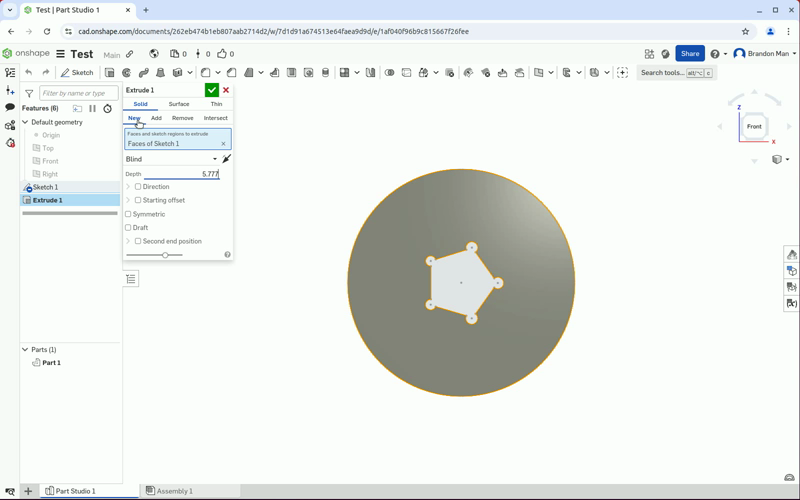
key(enter)
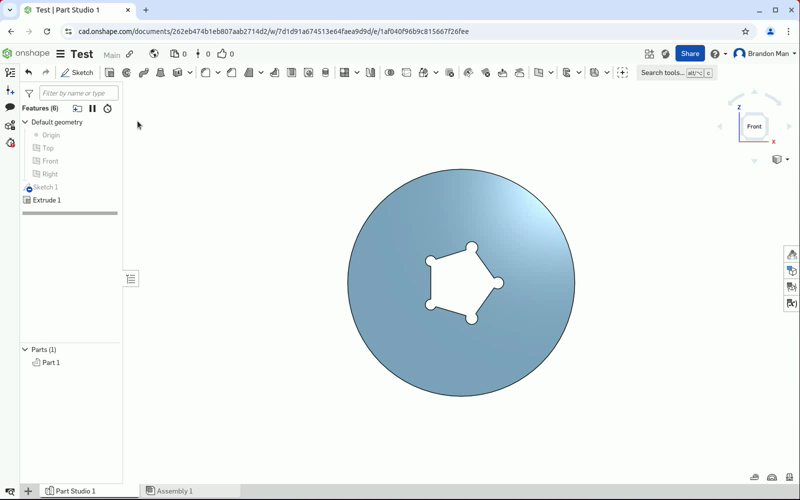
key(shift+h)
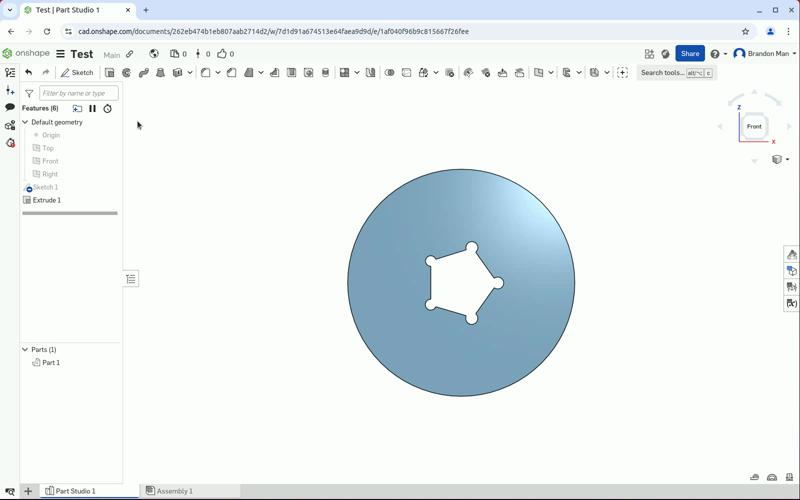
key(shift+h)
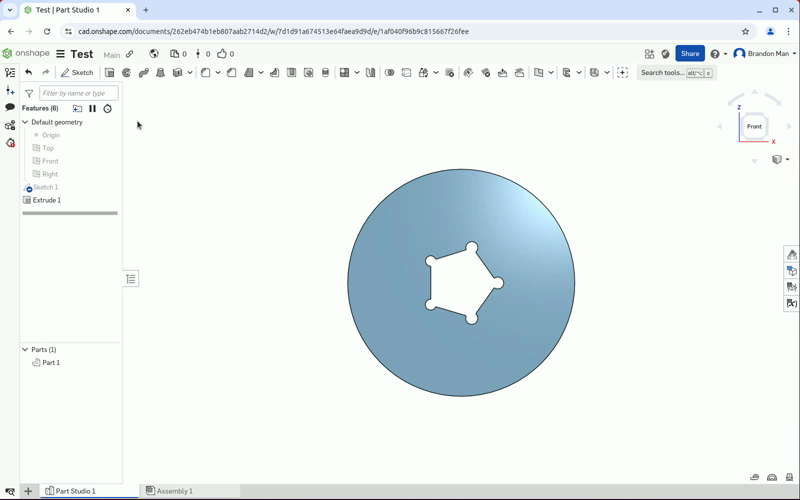
mouse_move(73, 189)
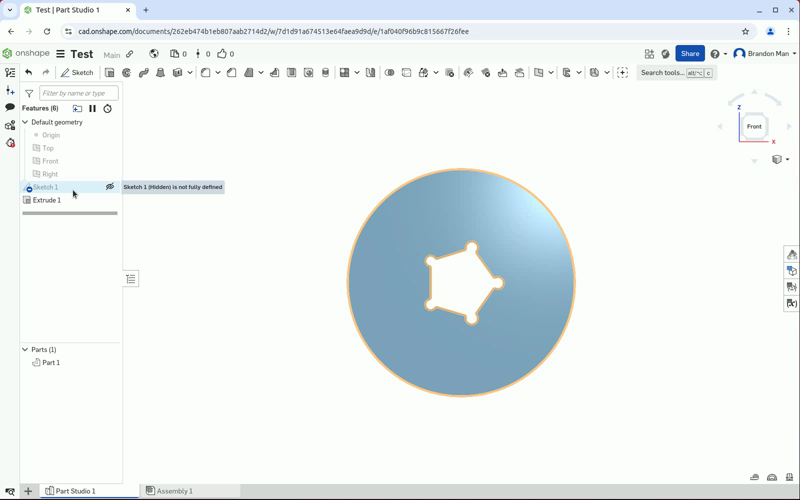
click(73, 189)
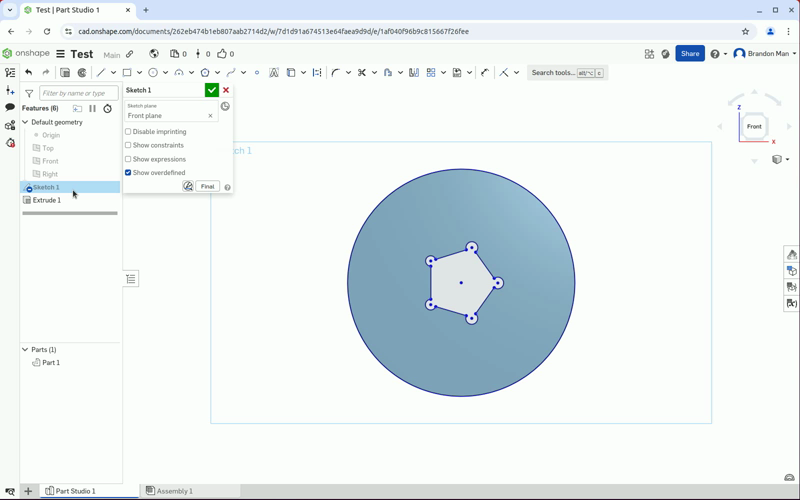
mouse_move(229, 92)
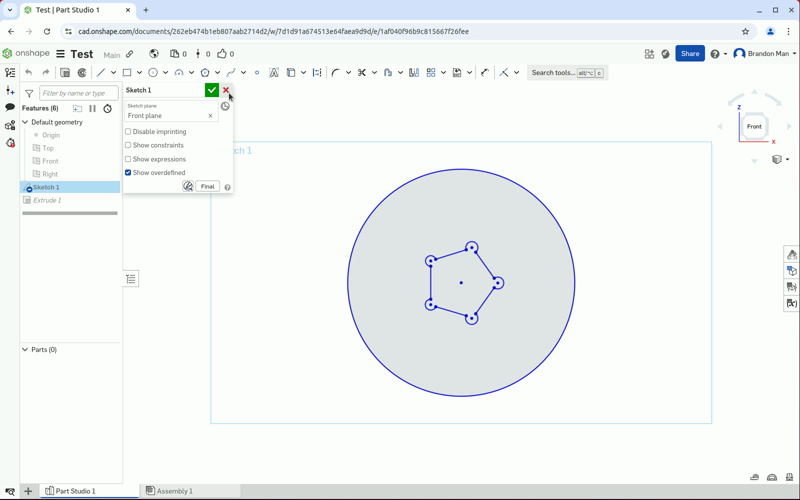
click(229, 92)
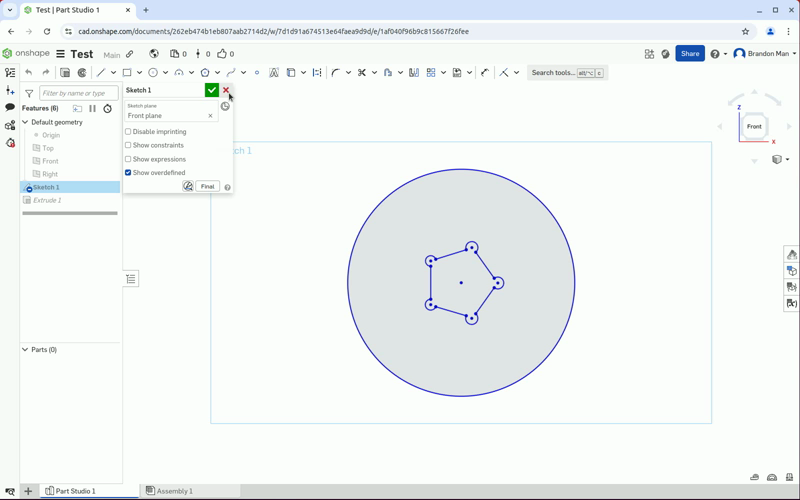
key(shift+s)
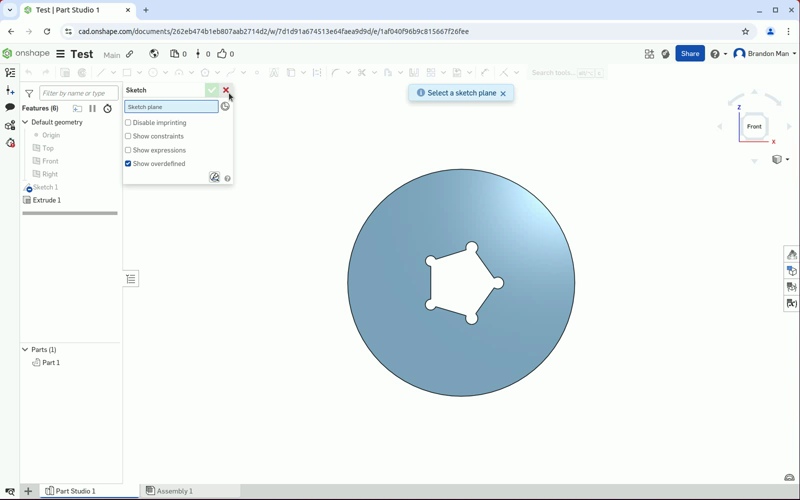
mouse_move(73, 163)
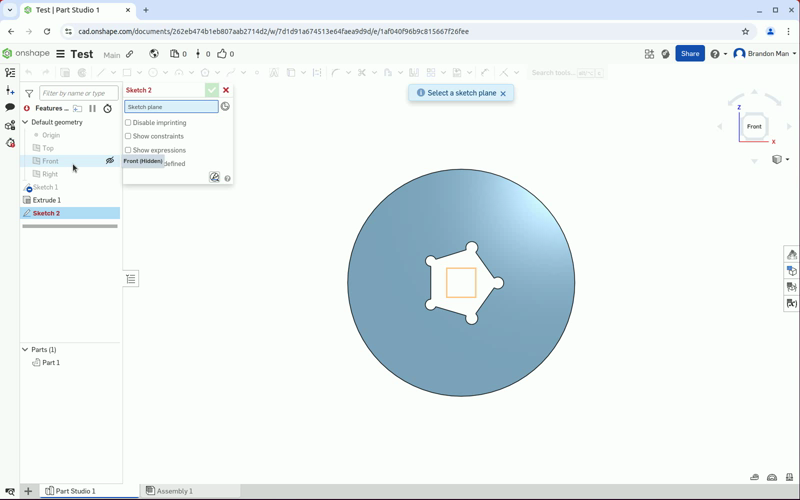
click(73, 163)
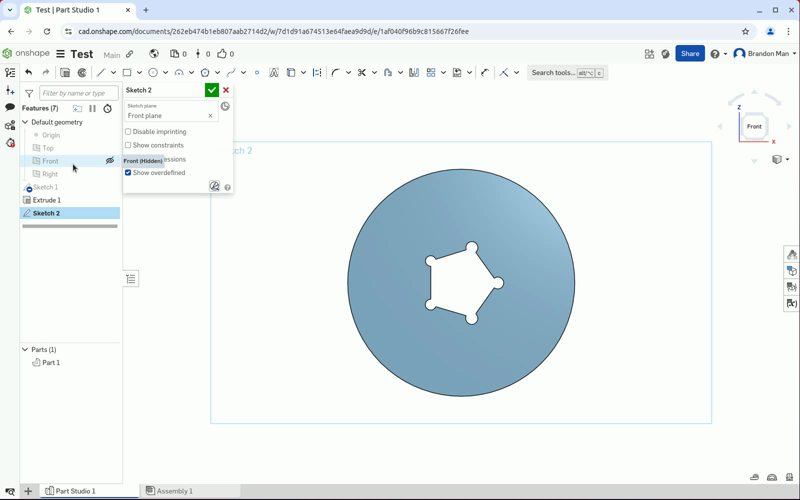
mouse_move(73, 352)
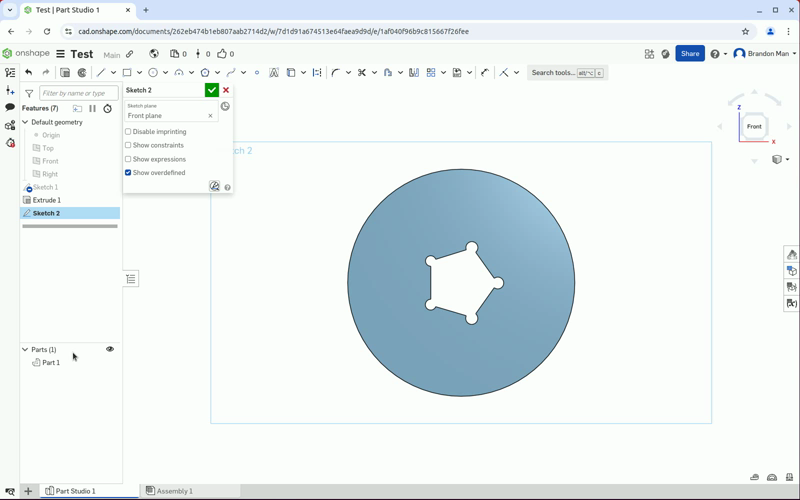
key(y)
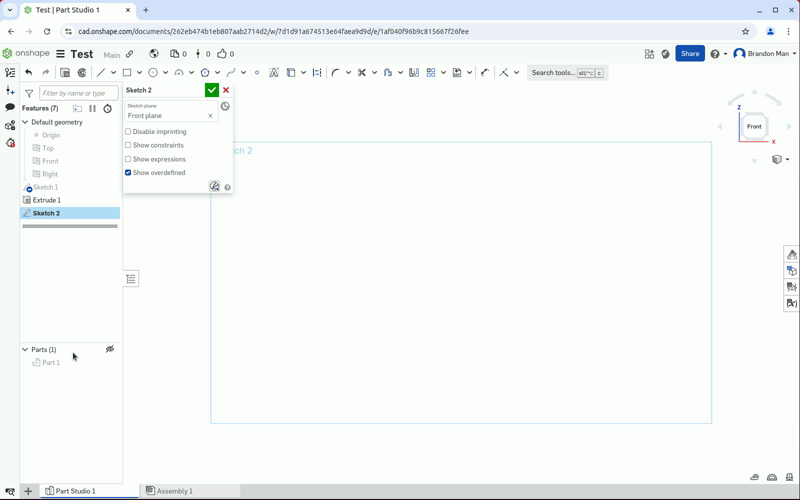
key(a)
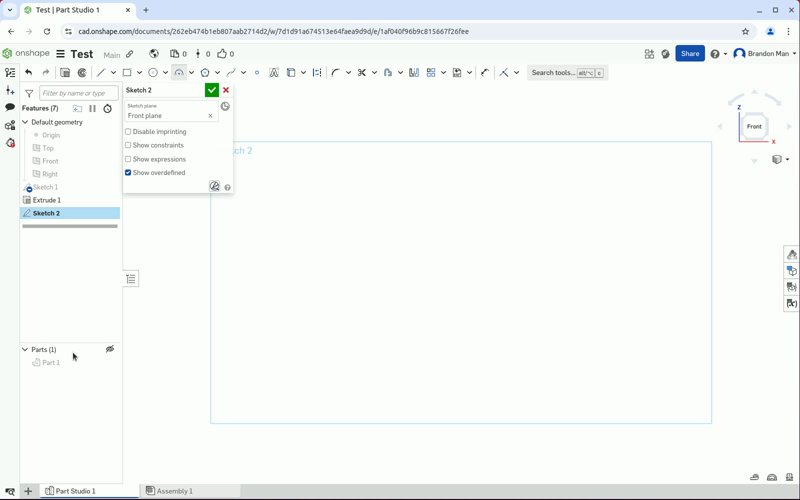
key_down(shift)
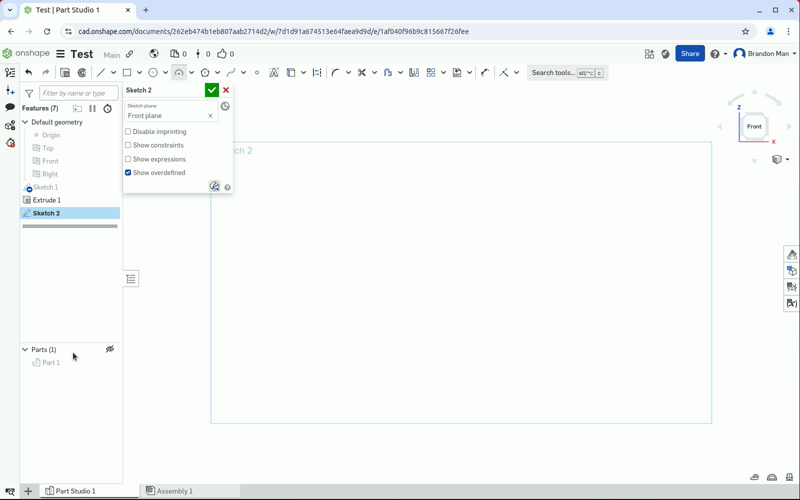
mouse_move(431, 299)
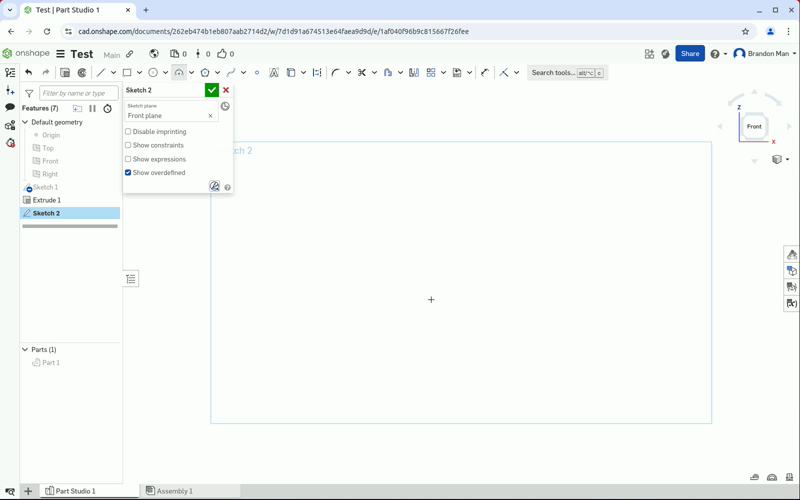
click(431, 299)
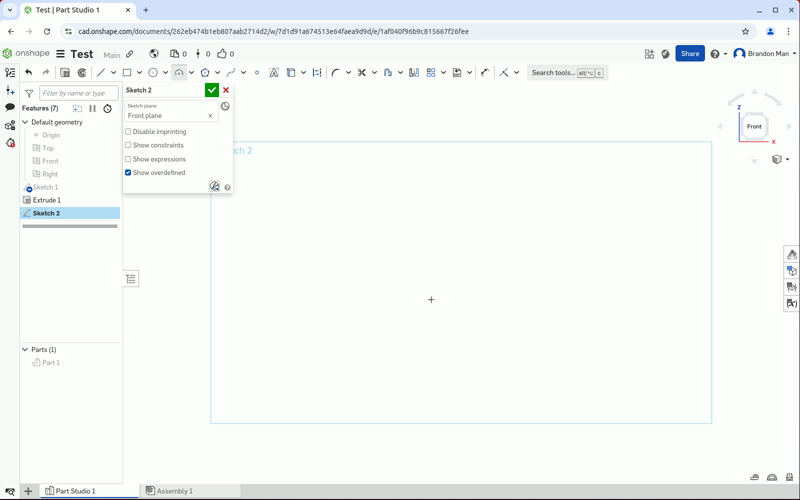
key_up(shift)
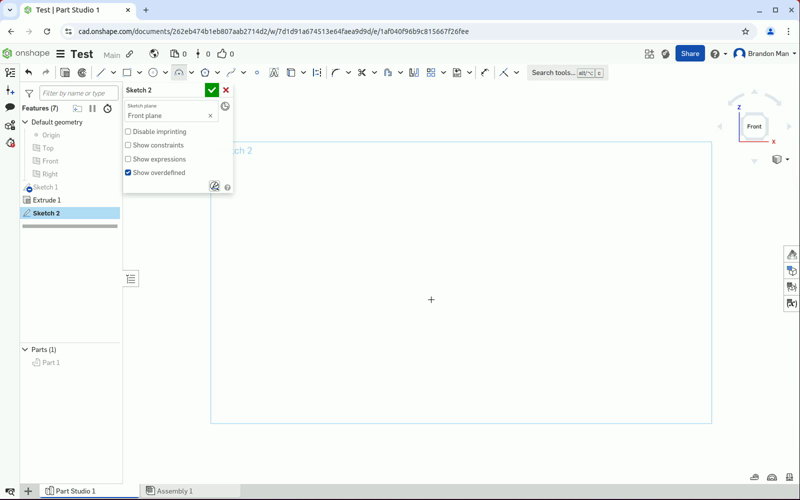
key_down(shift)
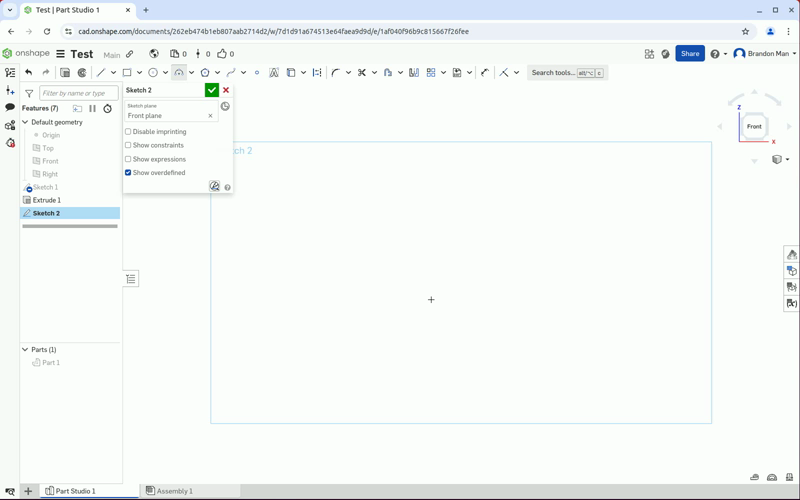
mouse_move(436, 306)
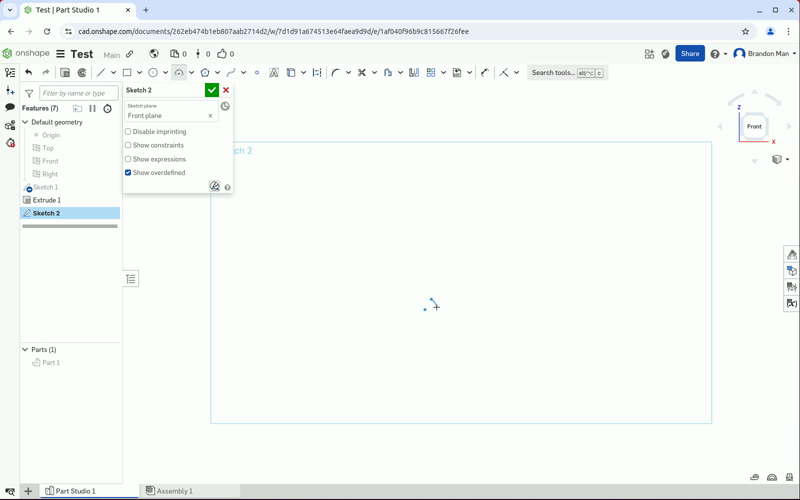
click(436, 306)
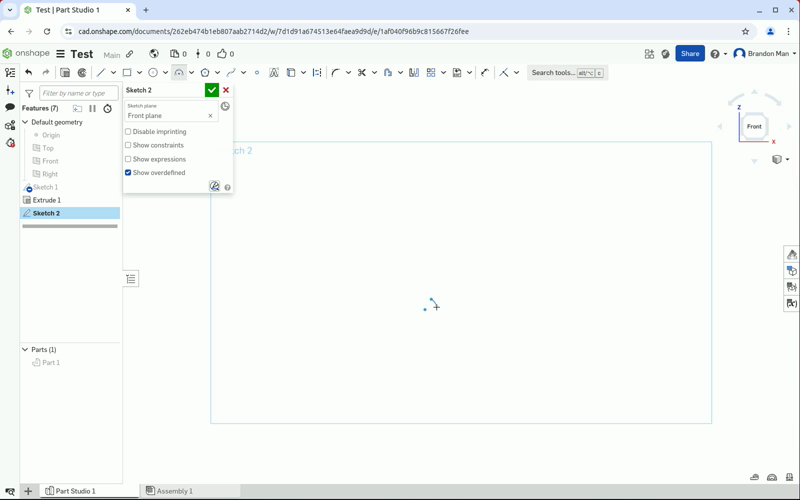
mouse_move(436, 301)
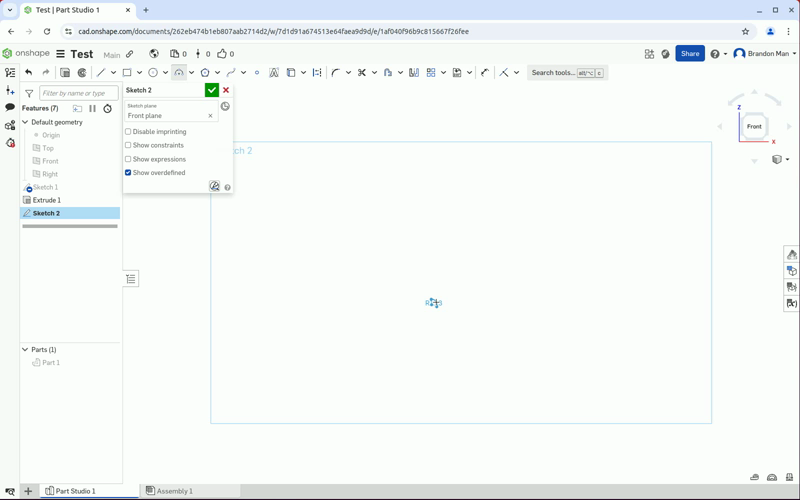
click(436, 301)
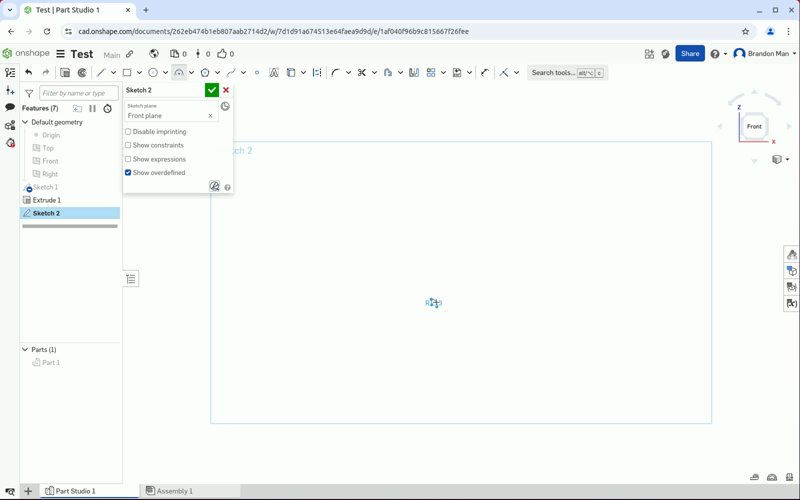
key_up(shift)
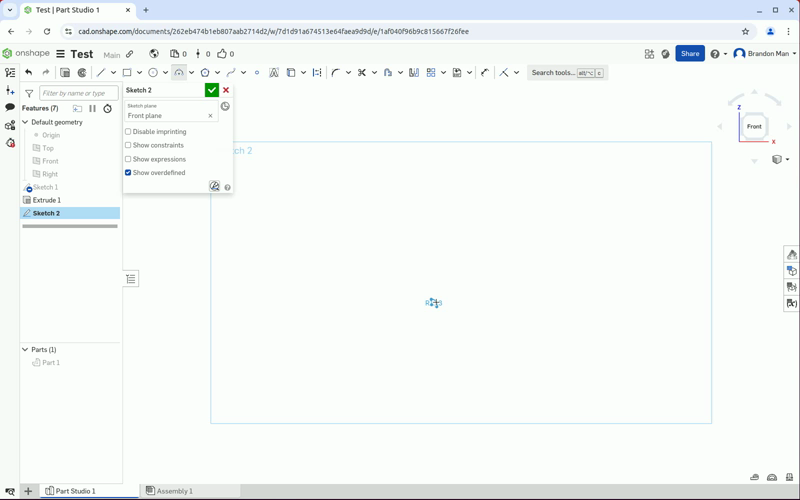
key(esc)
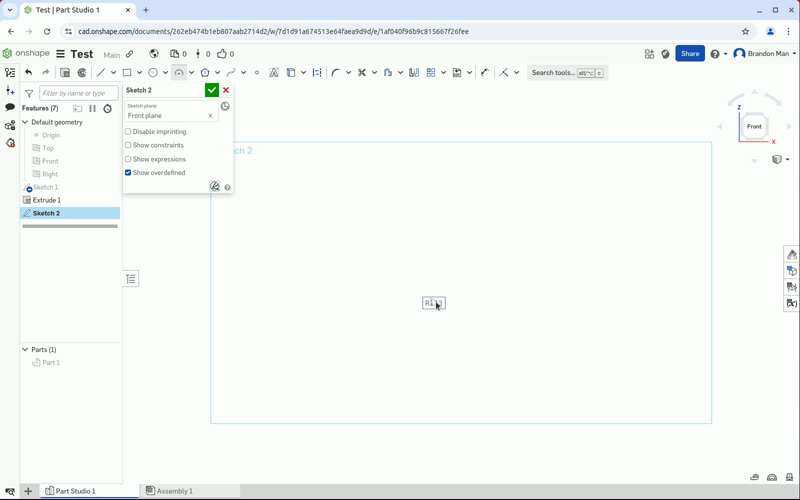
key(l)
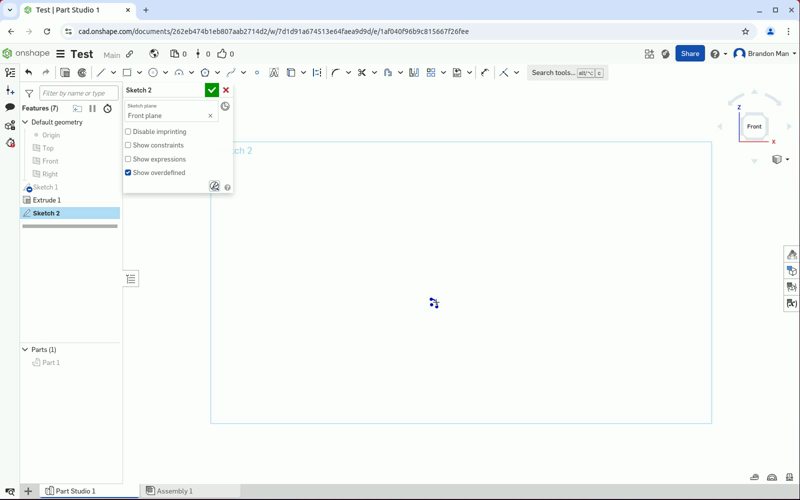
mouse_move(436, 306)
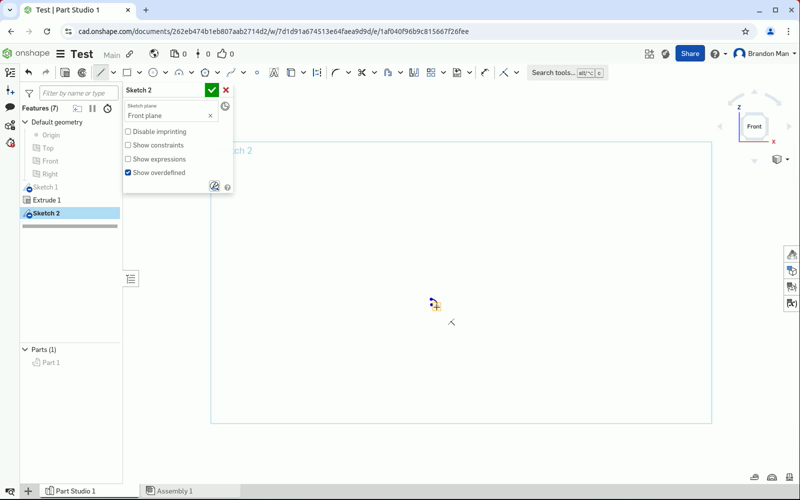
click(436, 306)
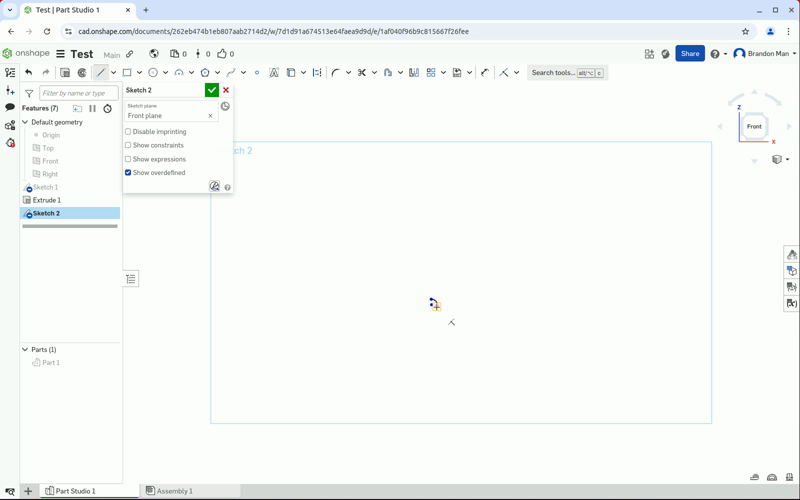
key_down(shift)
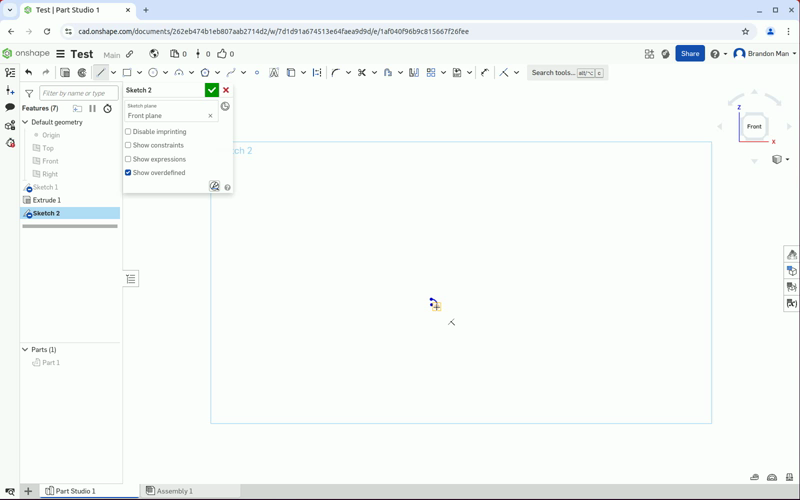
mouse_move(466, 306)
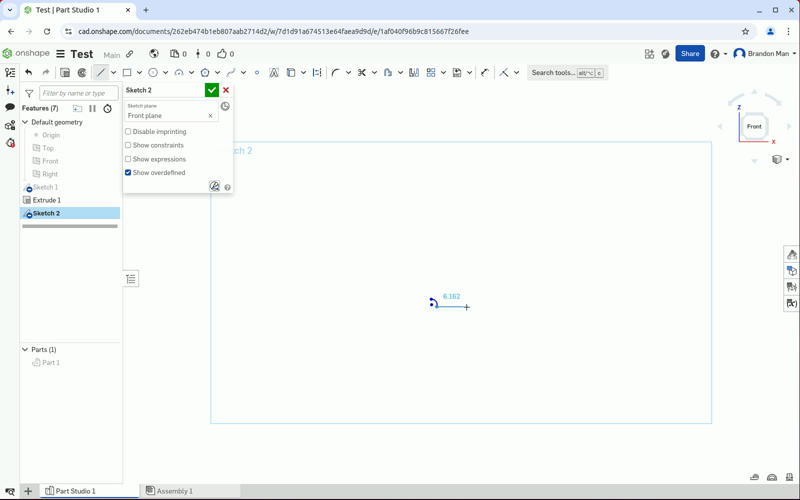
mouse_move(467, 316)
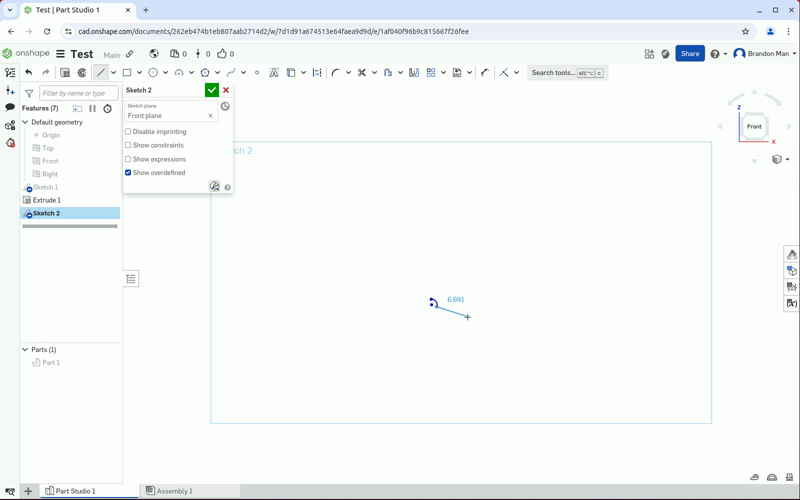
click(467, 316)
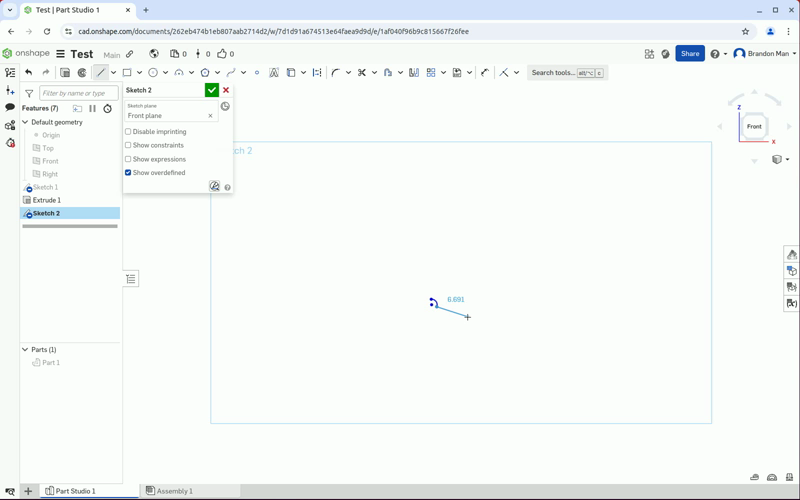
key_up(shift)
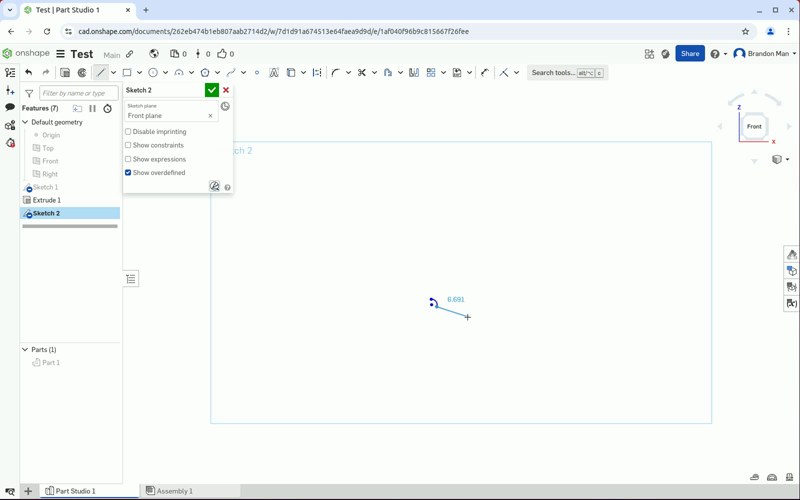
key(esc)
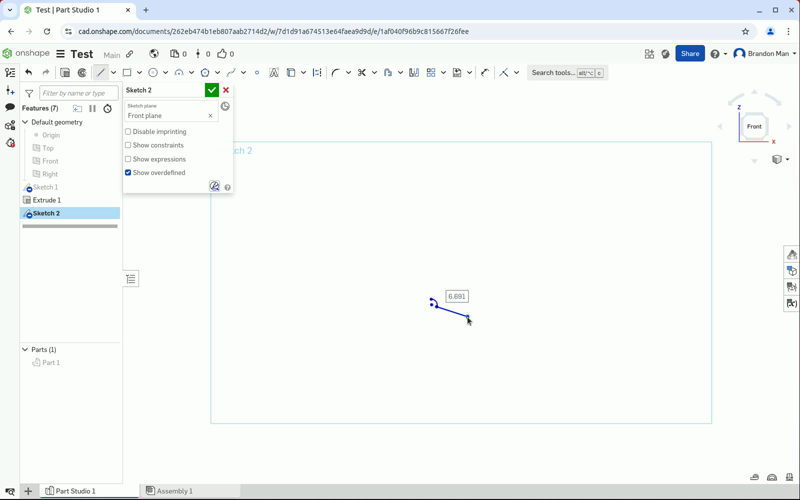
key(a)
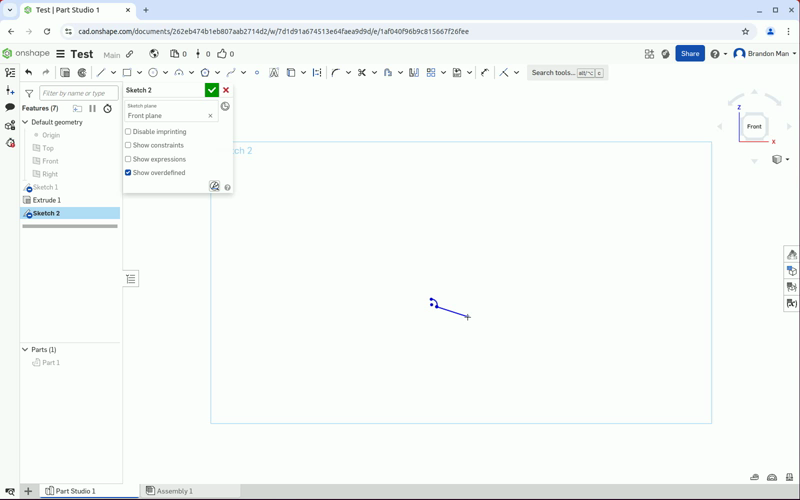
mouse_move(467, 316)
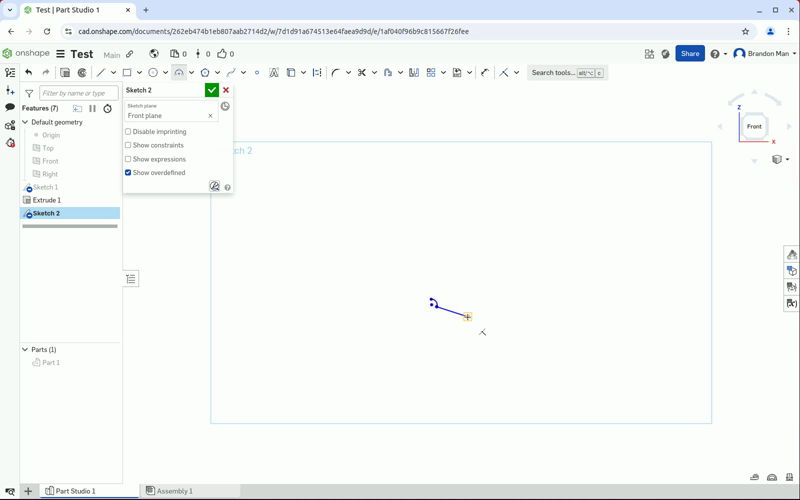
click(467, 316)
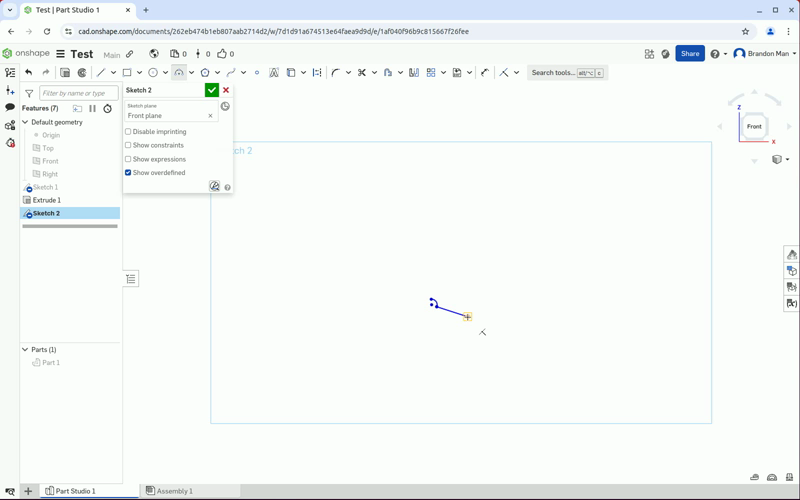
key_down(shift)
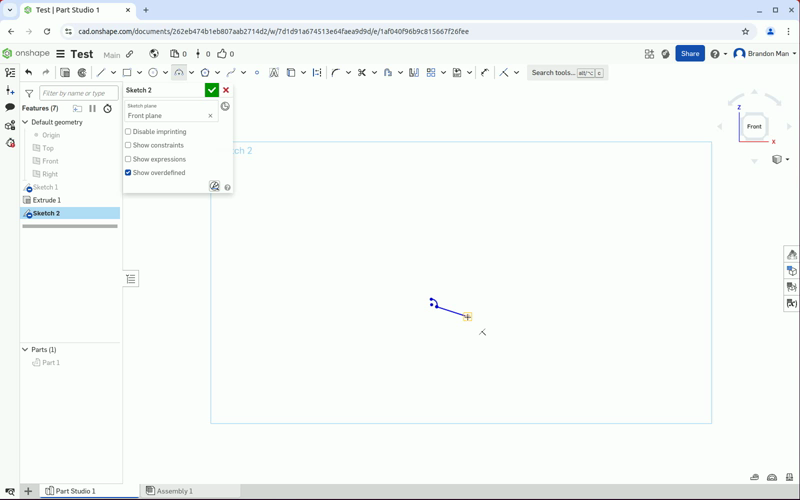
mouse_move(476, 314)
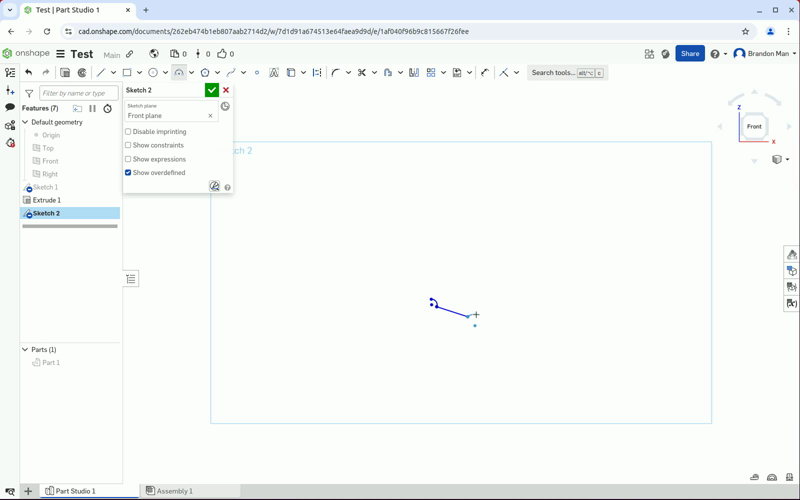
click(476, 314)
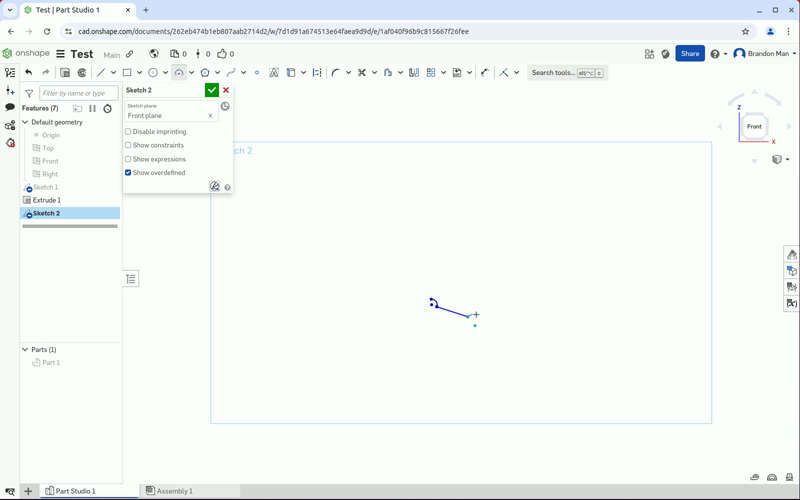
mouse_move(471, 313)
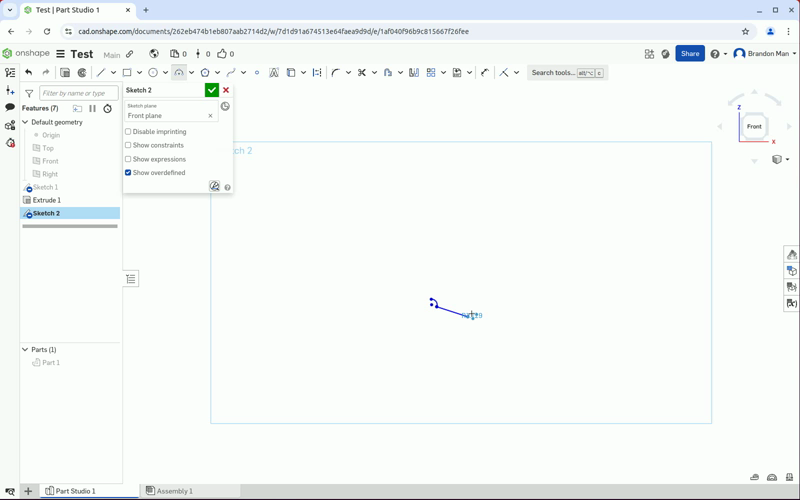
click(471, 313)
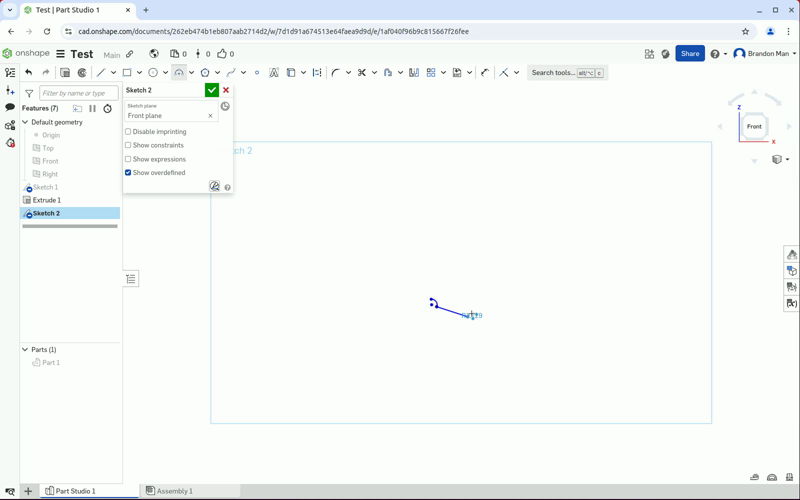
key_up(shift)
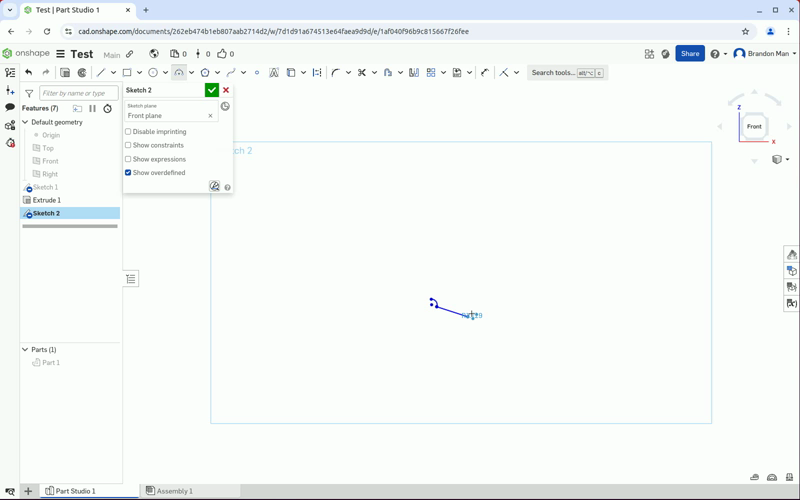
key(esc)
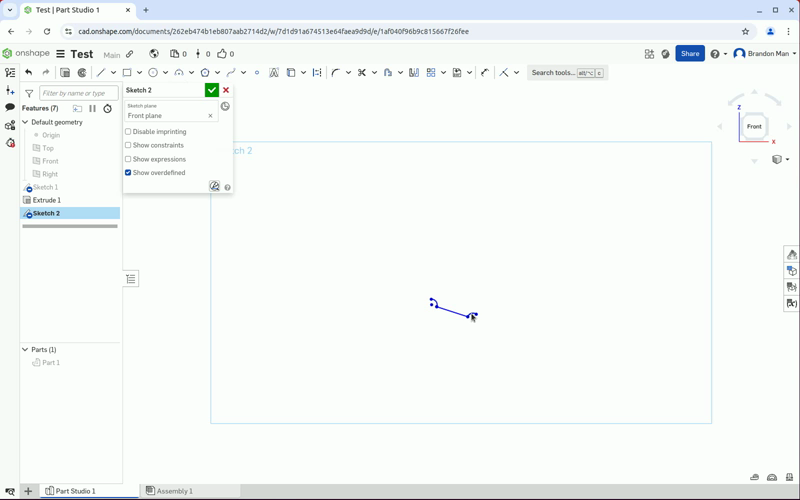
key(l)
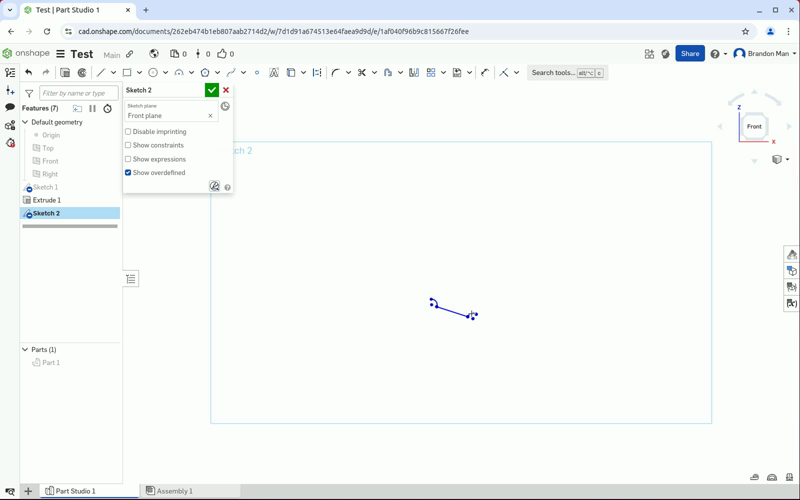
mouse_move(476, 314)
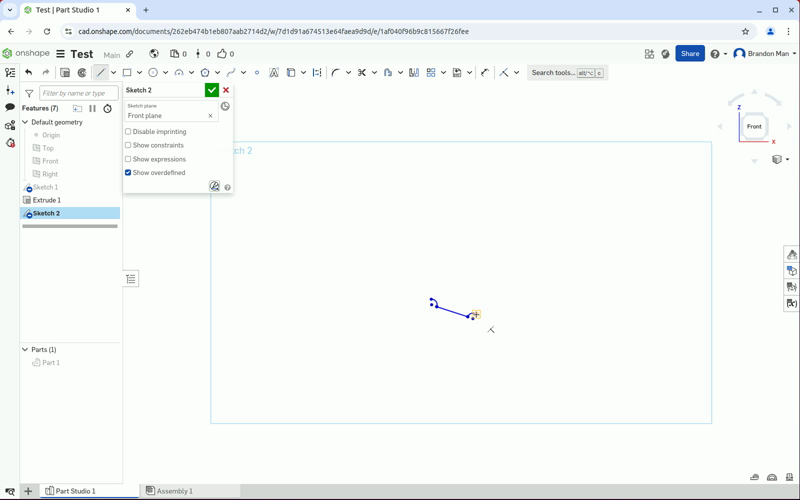
click(476, 314)
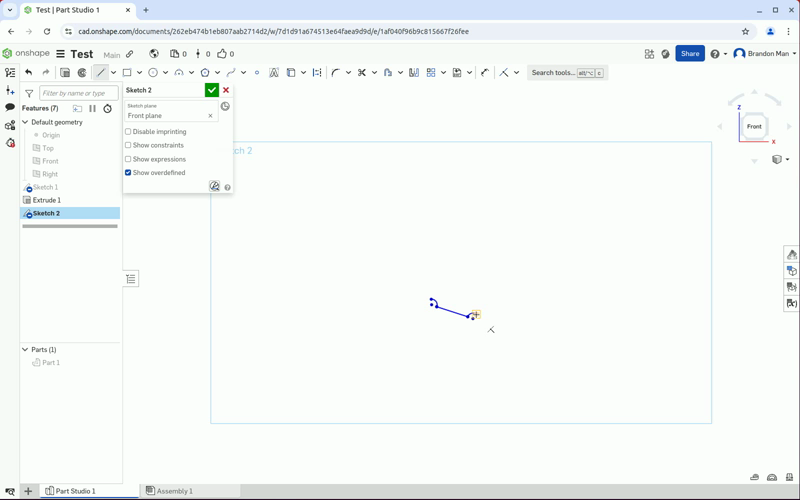
key_down(shift)
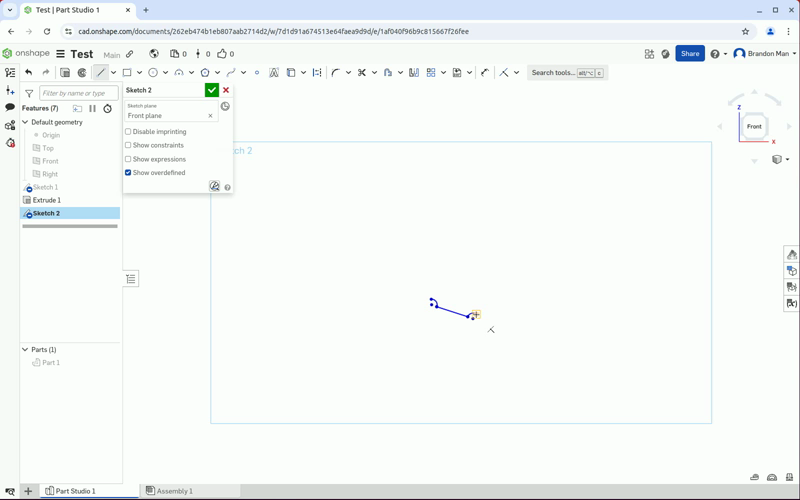
mouse_move(506, 314)
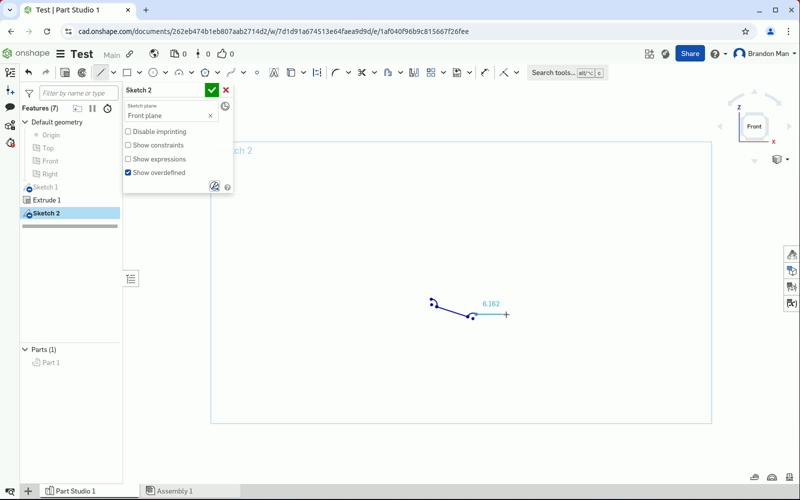
mouse_move(495, 287)
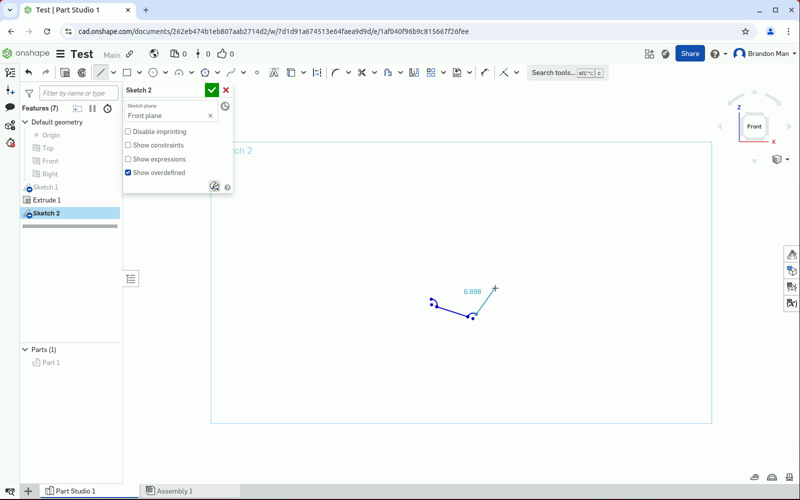
click(495, 287)
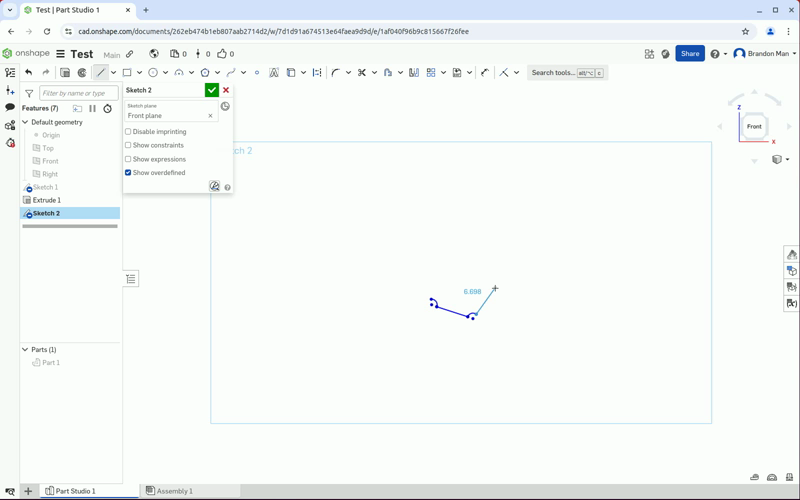
key_up(shift)
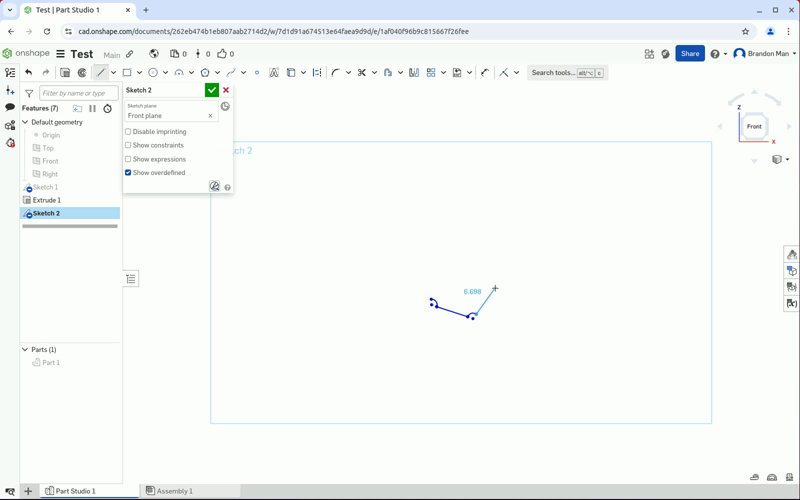
key(esc)
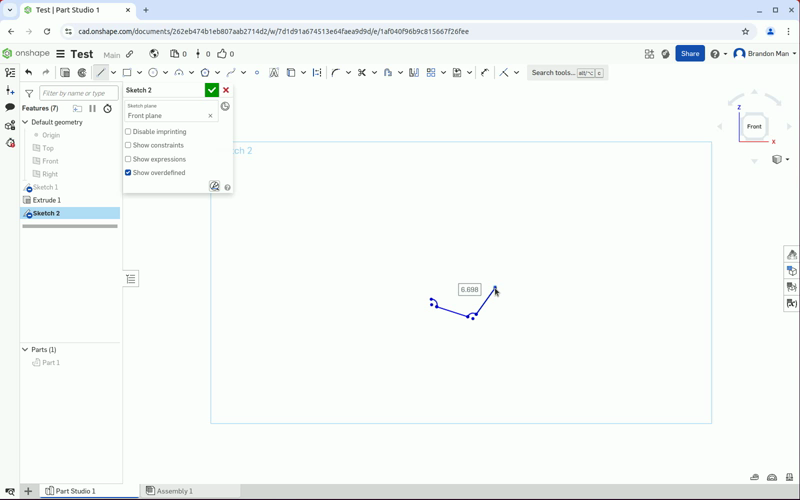
key(a)
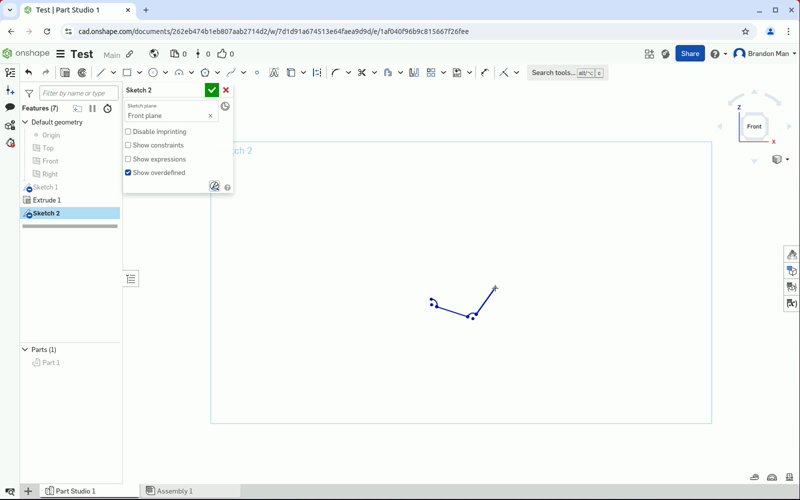
mouse_move(495, 287)
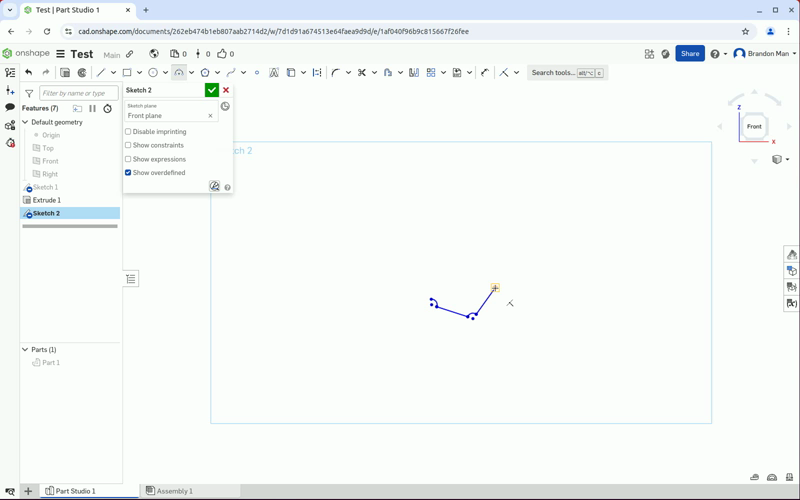
click(495, 287)
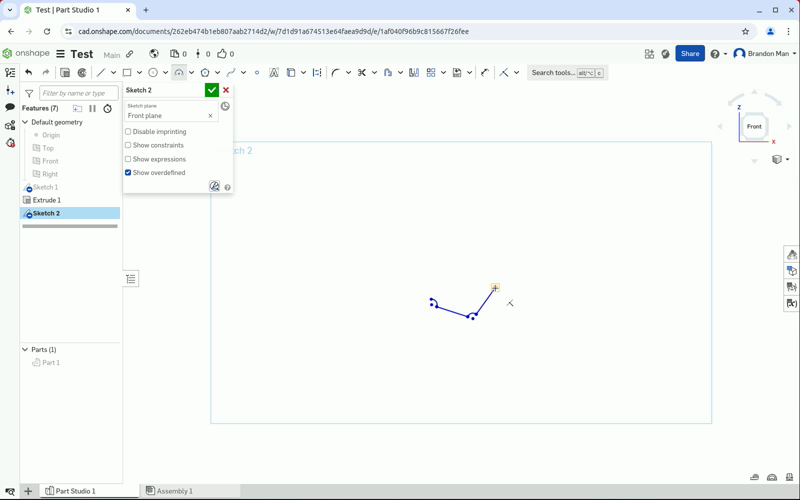
key_down(shift)
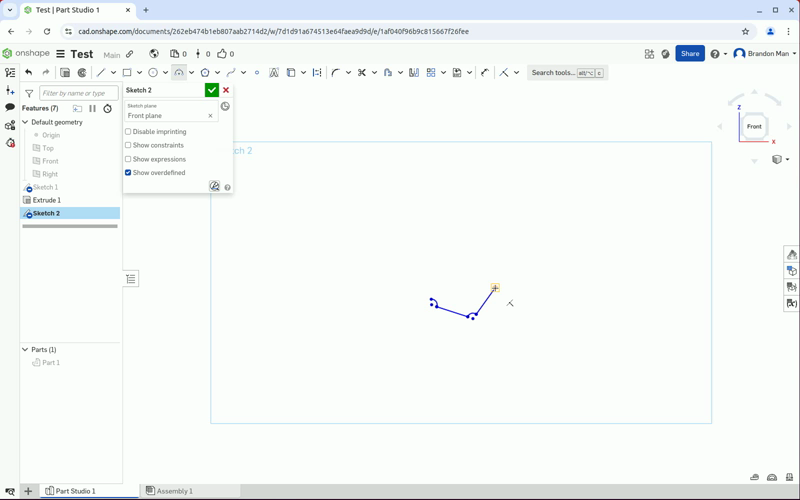
mouse_move(495, 278)
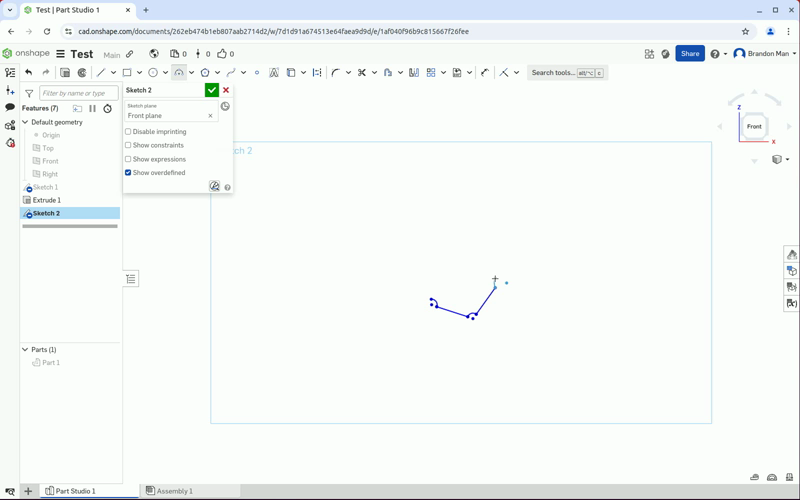
click(495, 278)
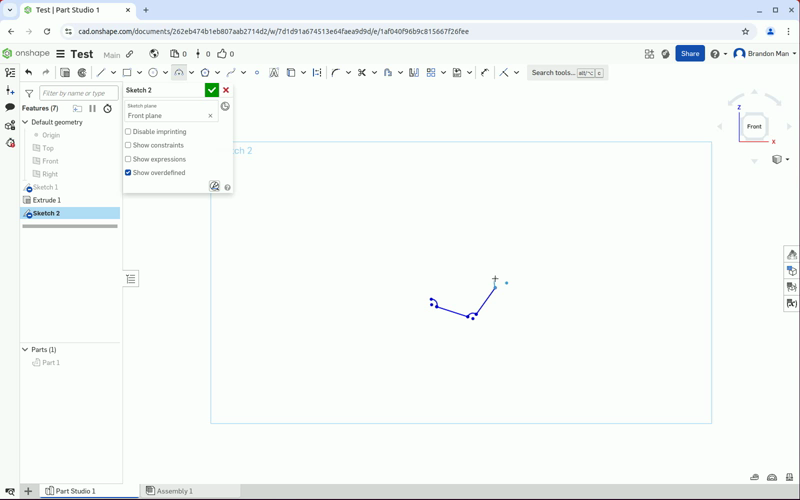
mouse_move(492, 283)
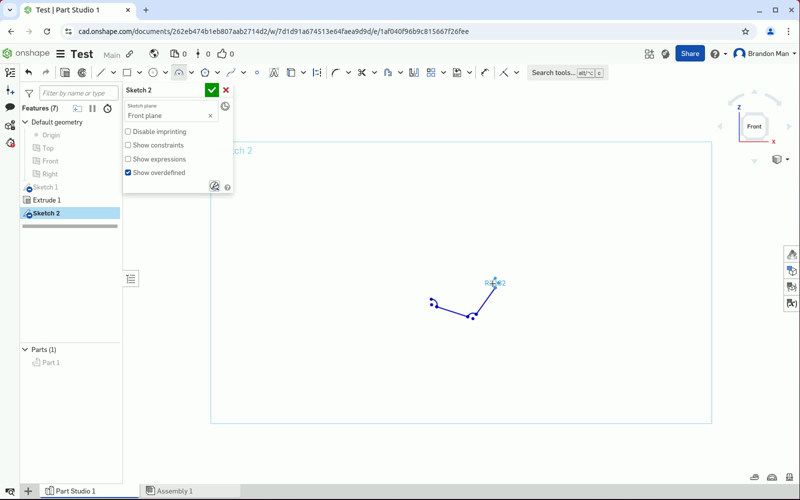
click(492, 283)
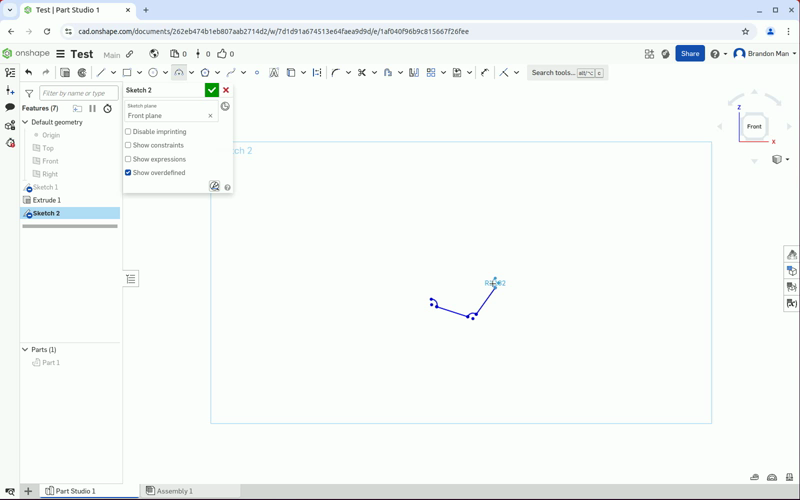
key_up(shift)
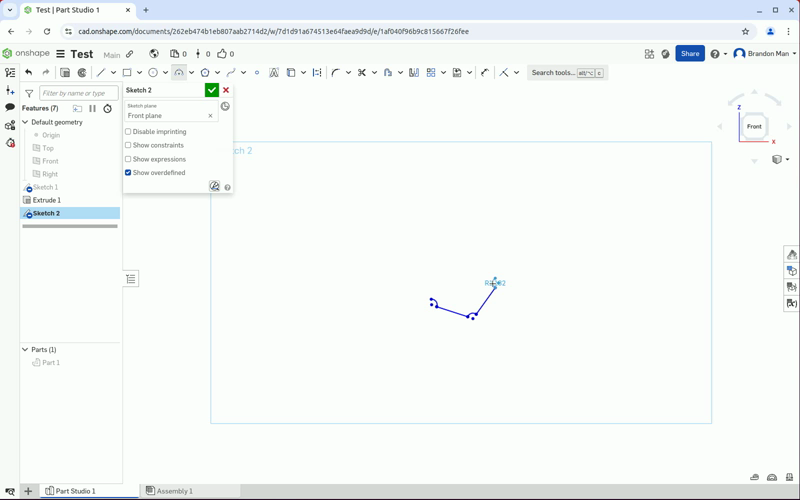
key(esc)
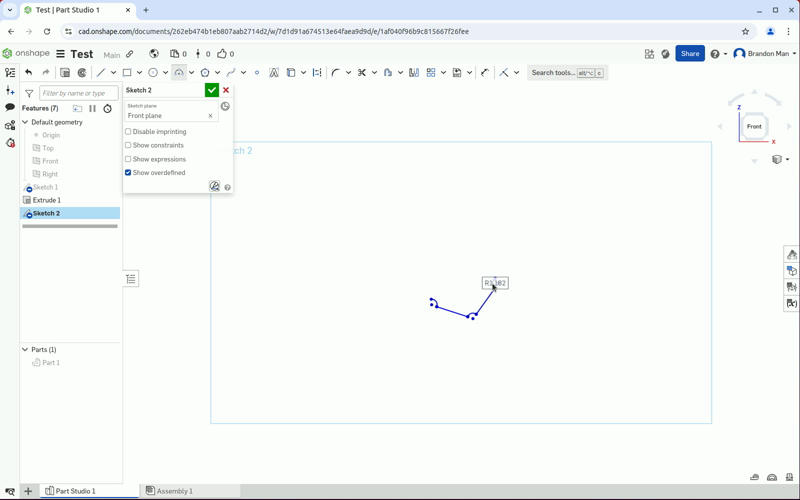
key(l)
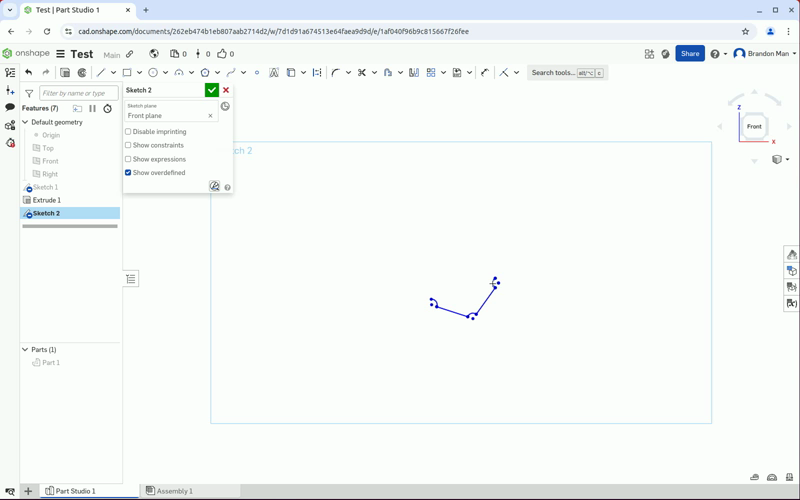
mouse_move(495, 278)
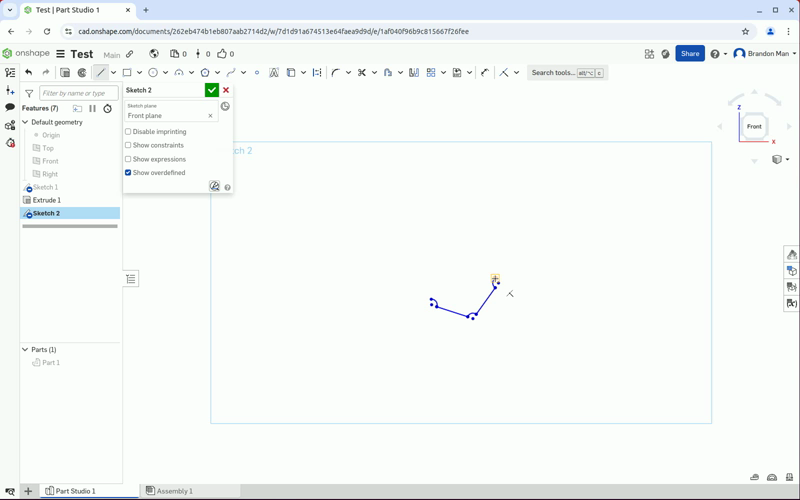
click(495, 278)
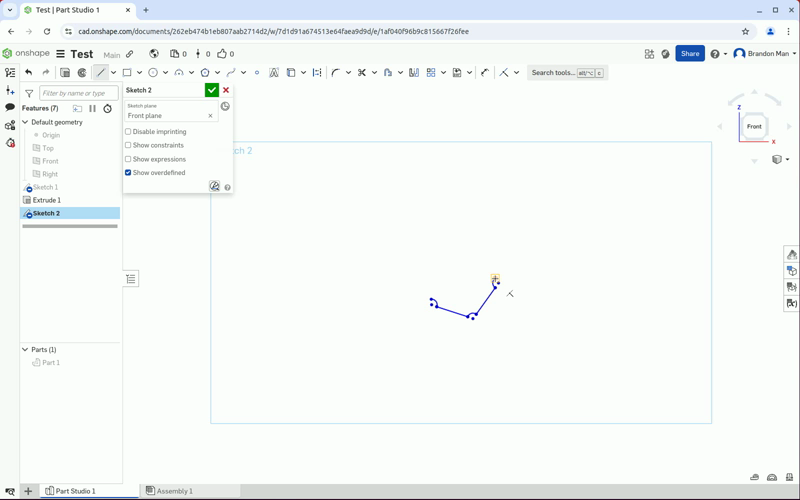
key_down(shift)
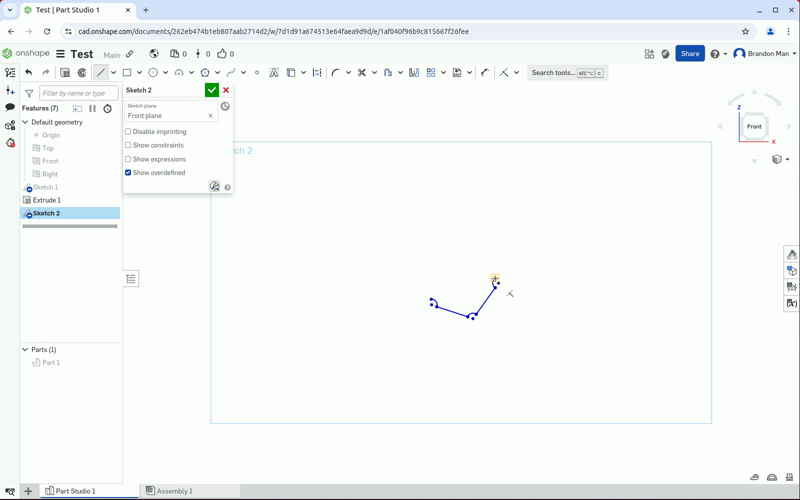
mouse_move(525, 278)
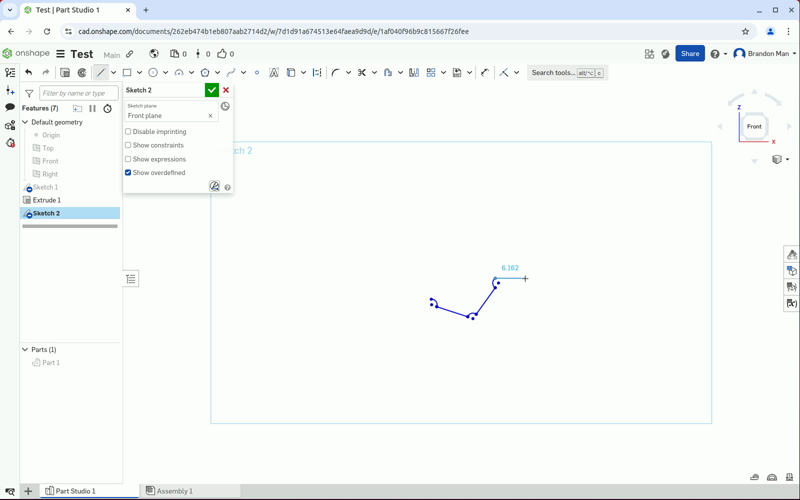
mouse_move(476, 252)
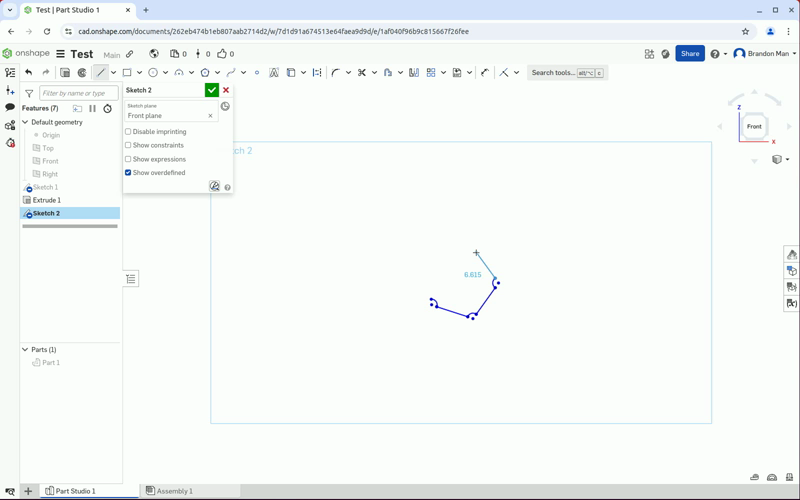
click(476, 252)
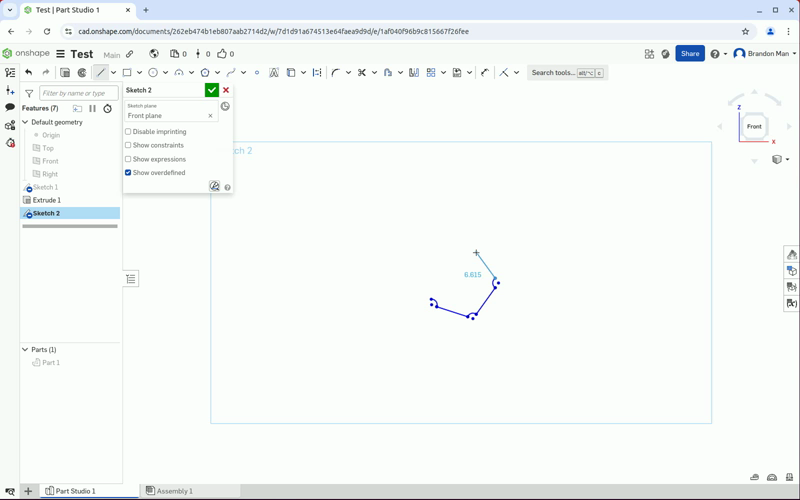
key_up(shift)
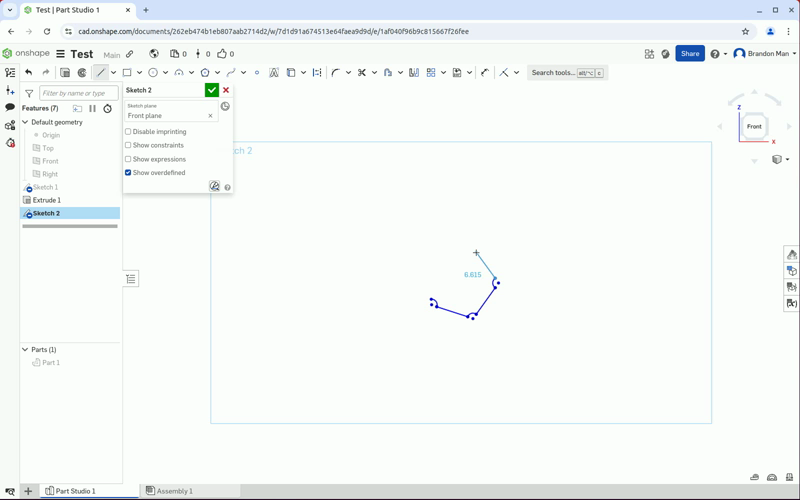
key(esc)
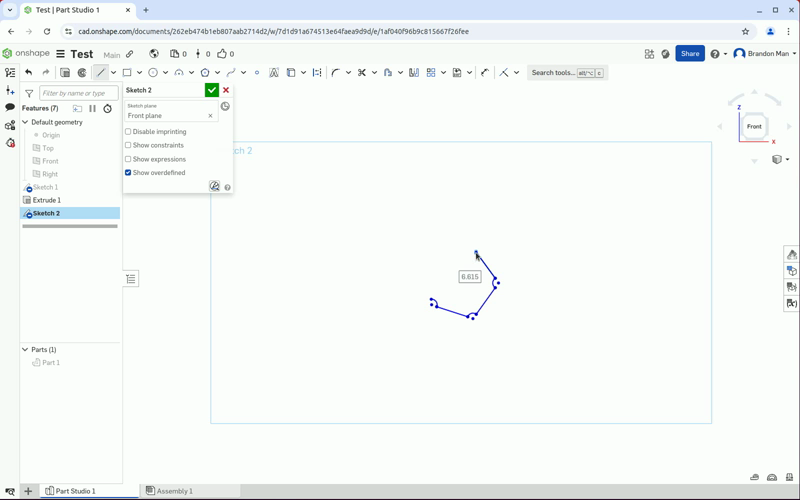
key(a)
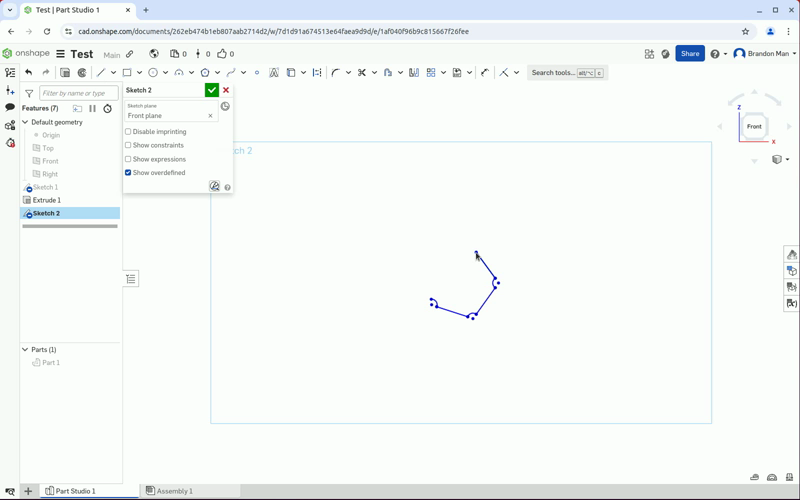
mouse_move(476, 252)
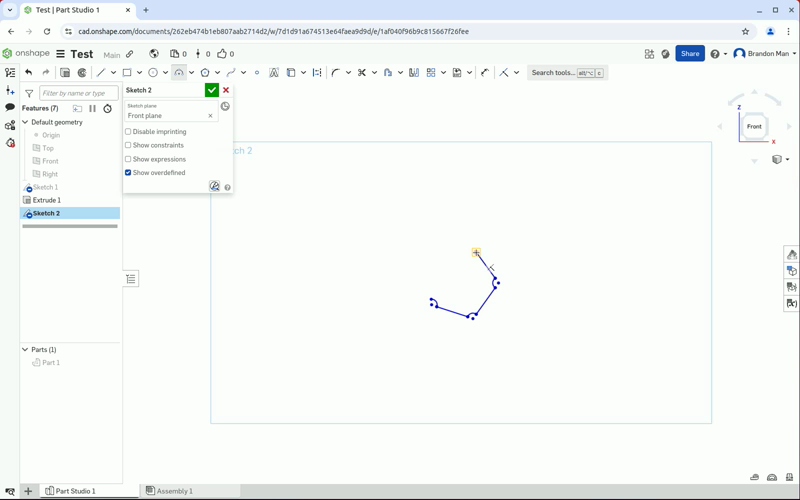
click(476, 252)
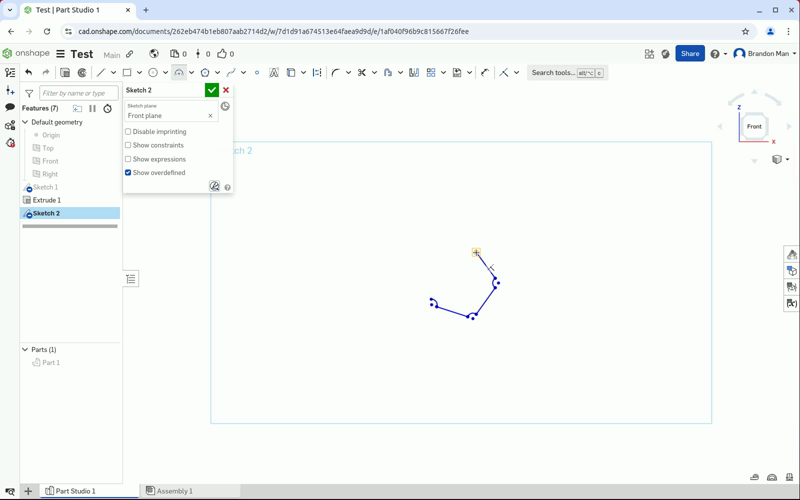
key_down(shift)
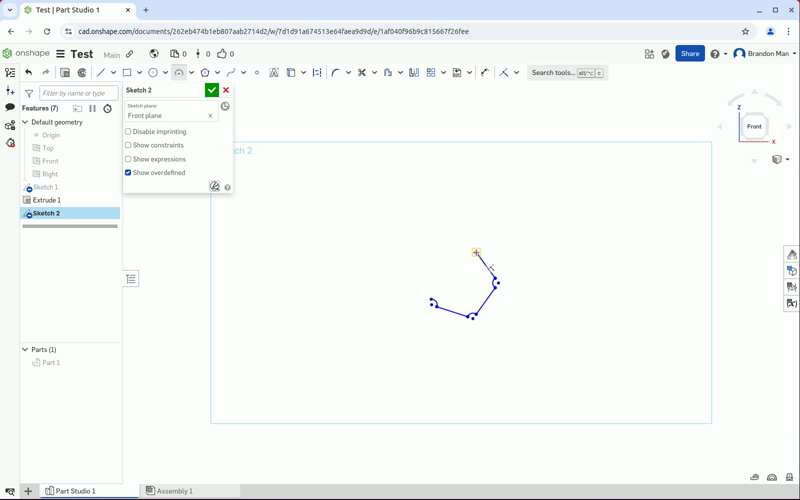
mouse_move(467, 249)
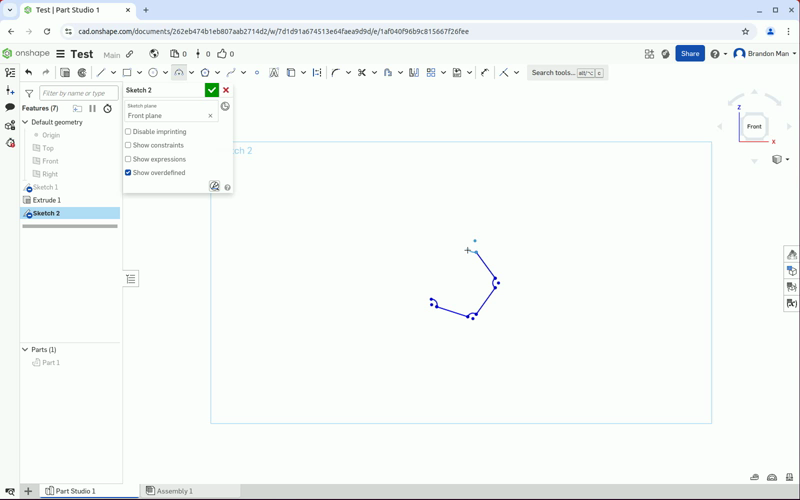
click(467, 249)
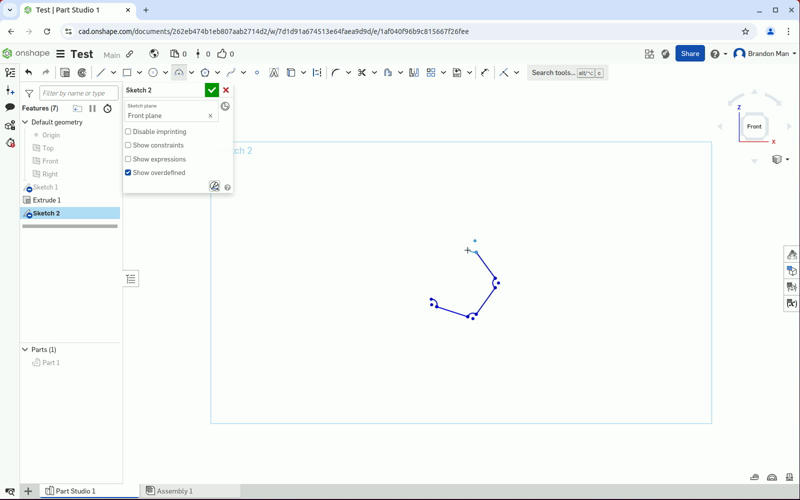
mouse_move(471, 253)
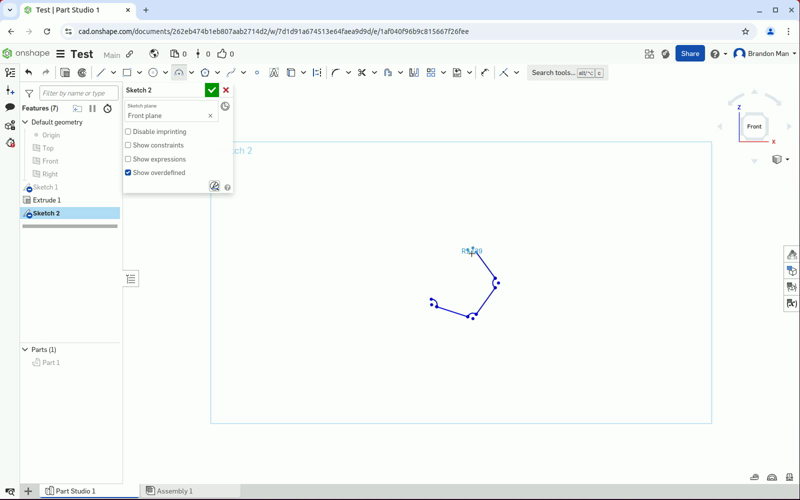
click(471, 253)
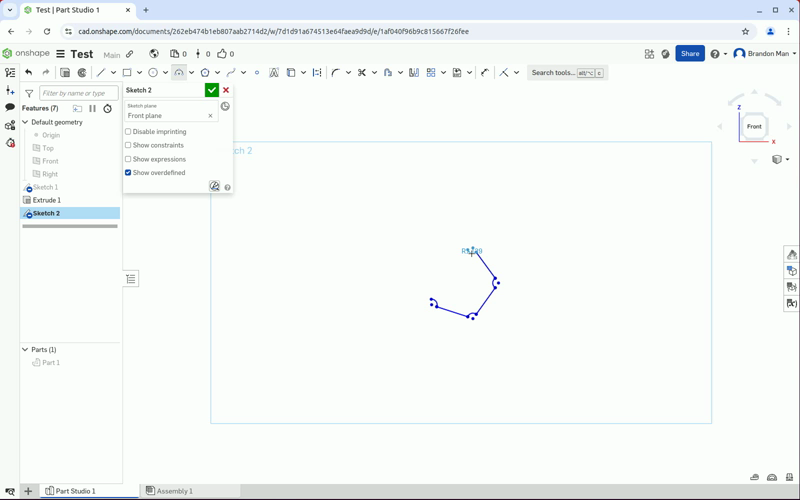
key_up(shift)
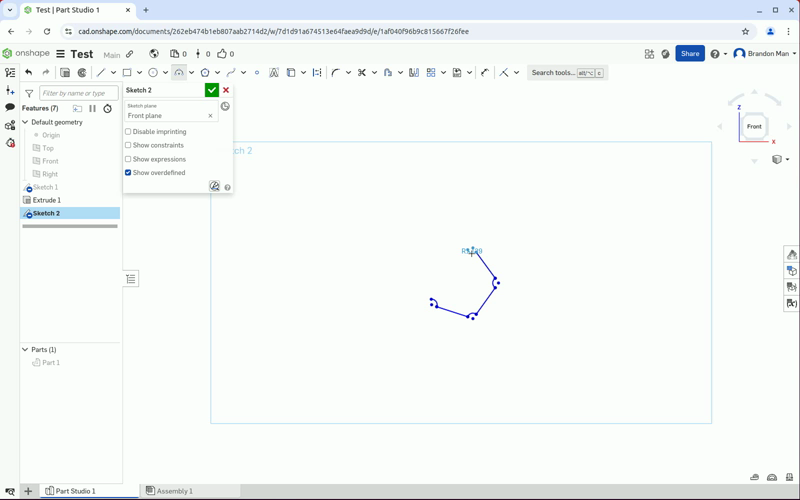
key(esc)
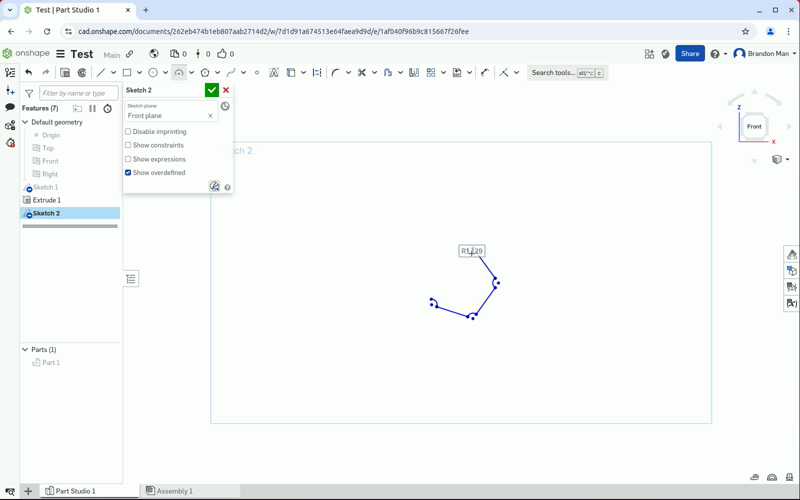
key(l)
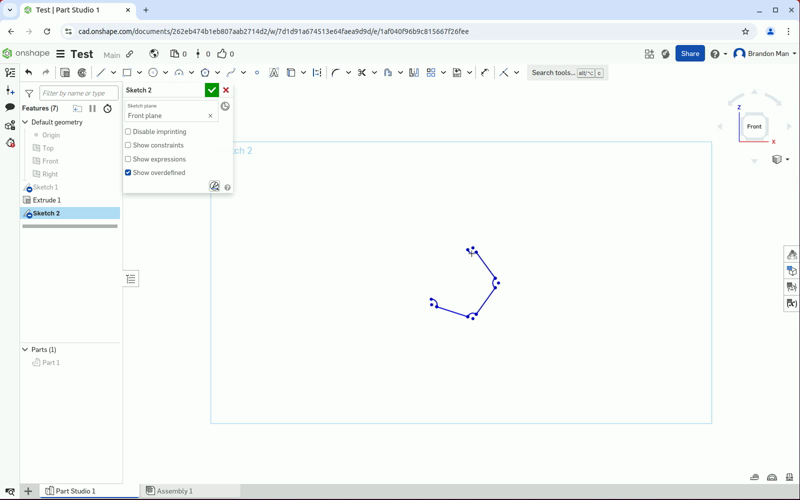
mouse_move(467, 249)
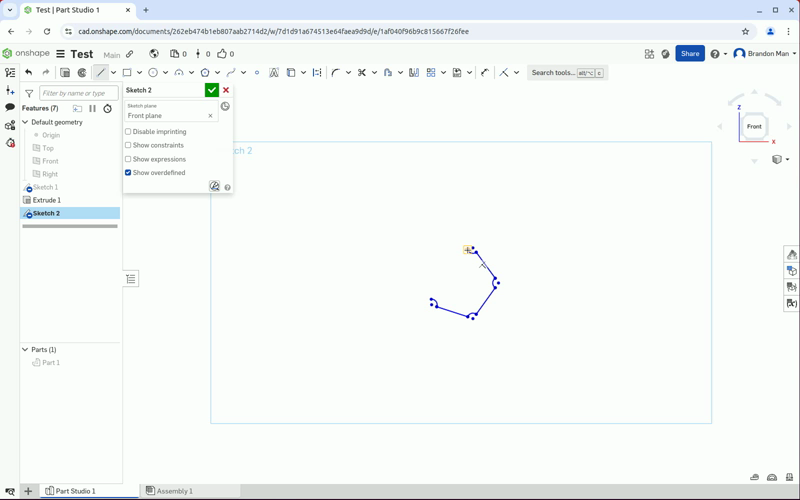
click(467, 249)
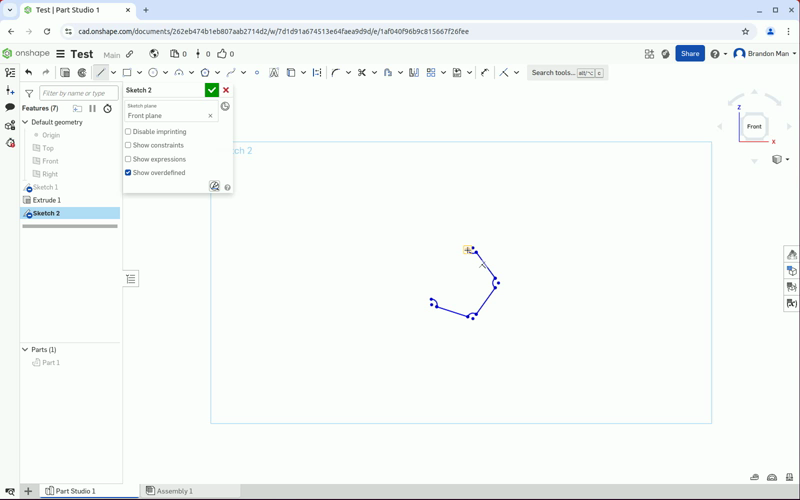
key_down(shift)
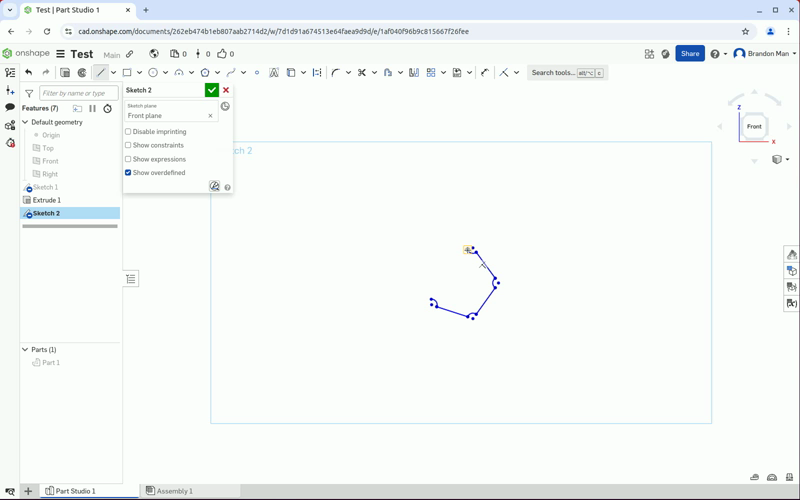
mouse_move(497, 249)
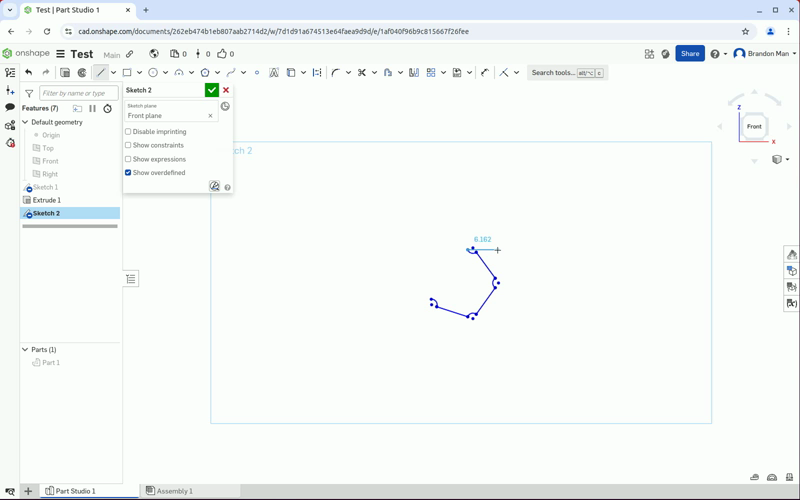
mouse_move(436, 259)
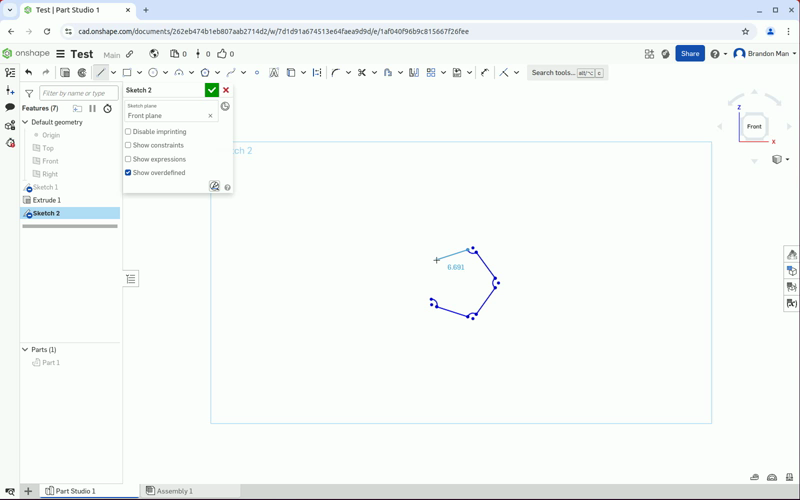
click(436, 259)
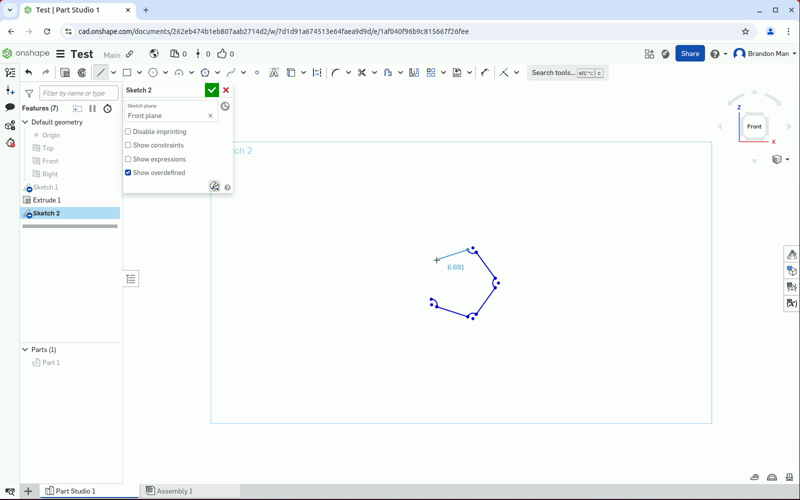
key_up(shift)
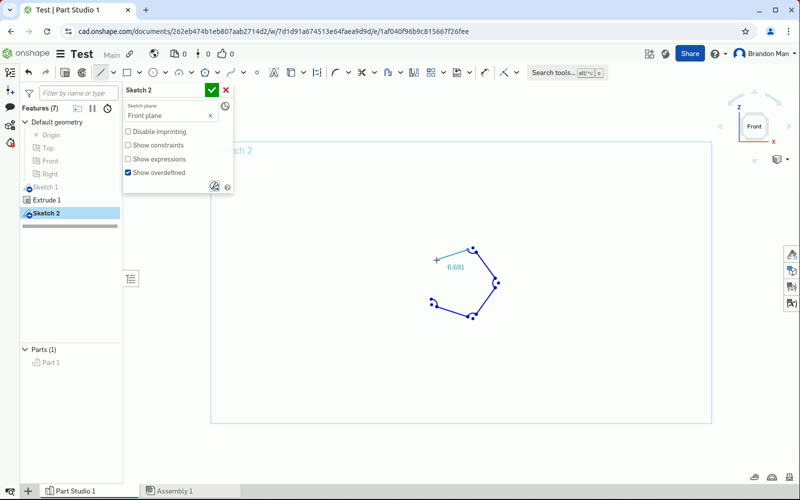
key(esc)
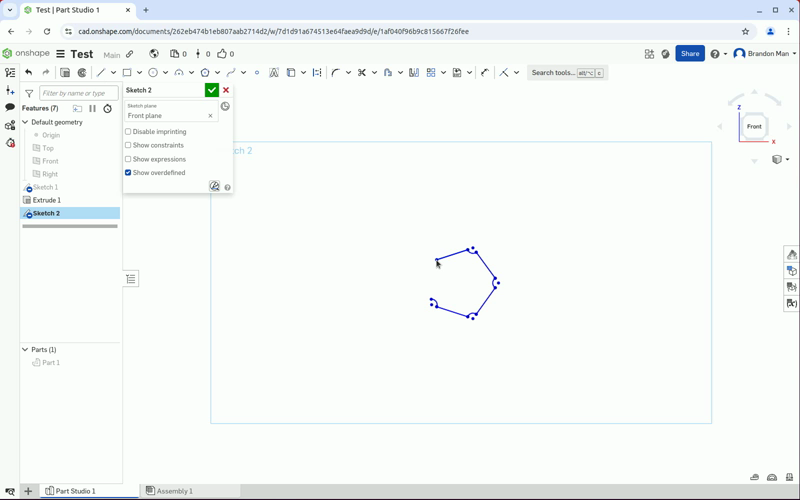
key(a)
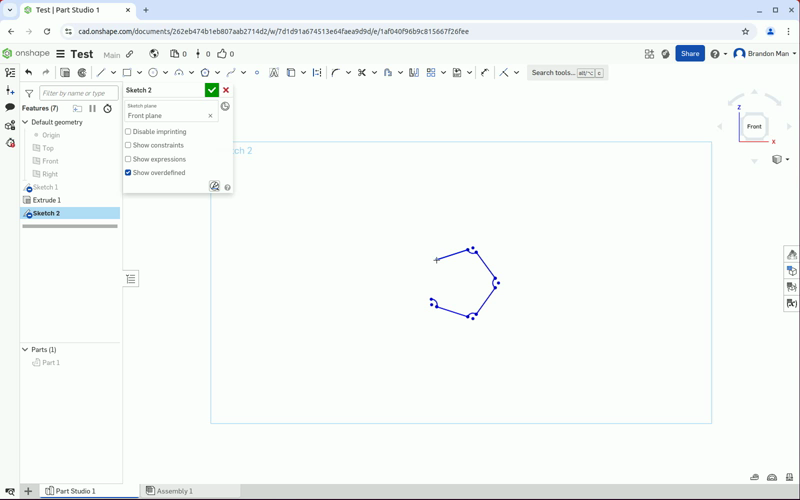
mouse_move(436, 259)
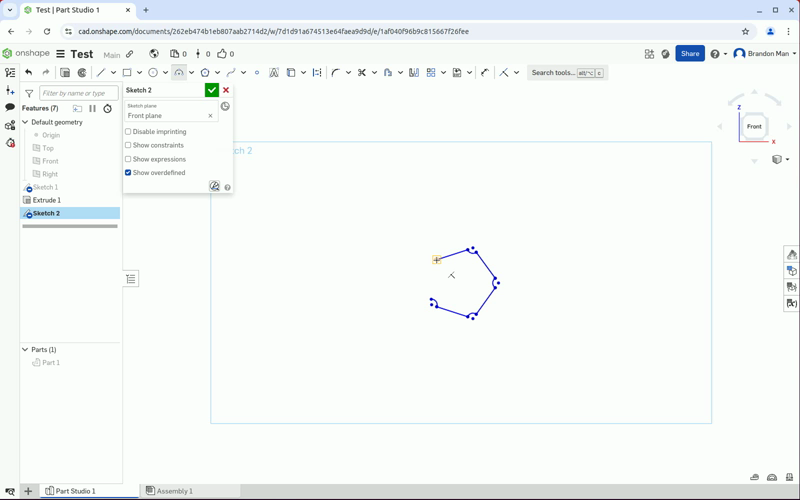
click(436, 259)
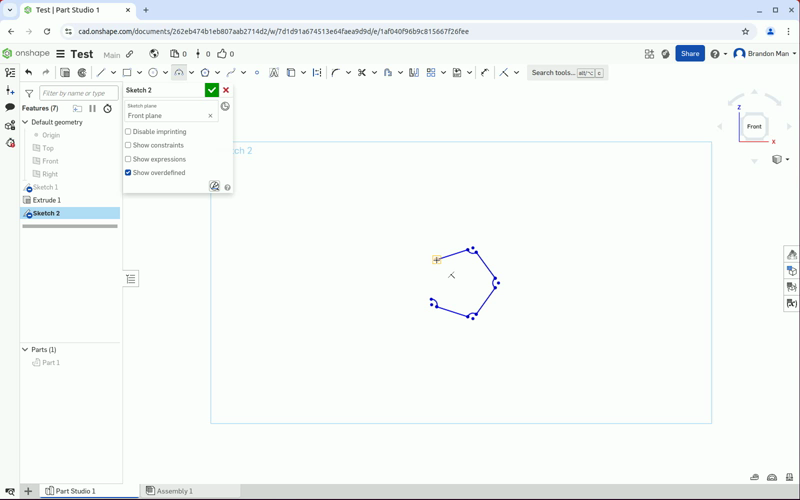
key_down(shift)
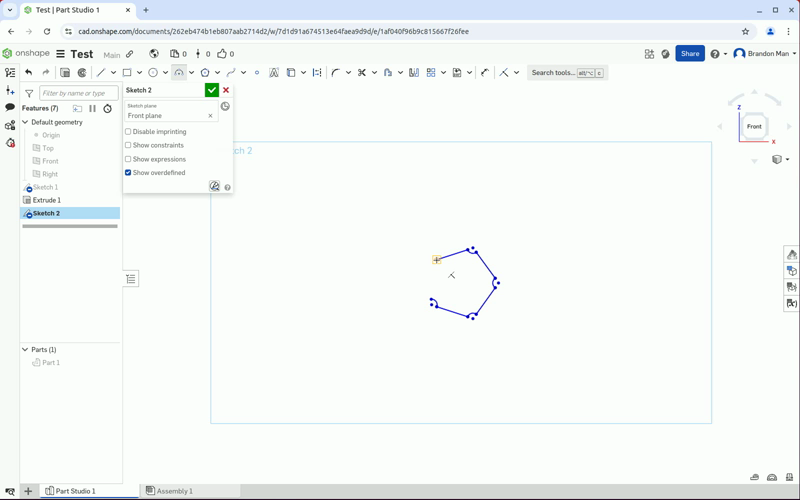
mouse_move(431, 267)
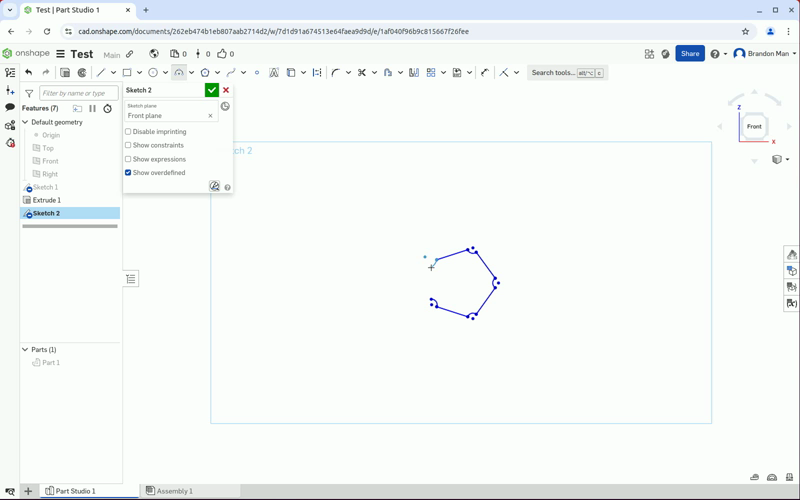
click(431, 267)
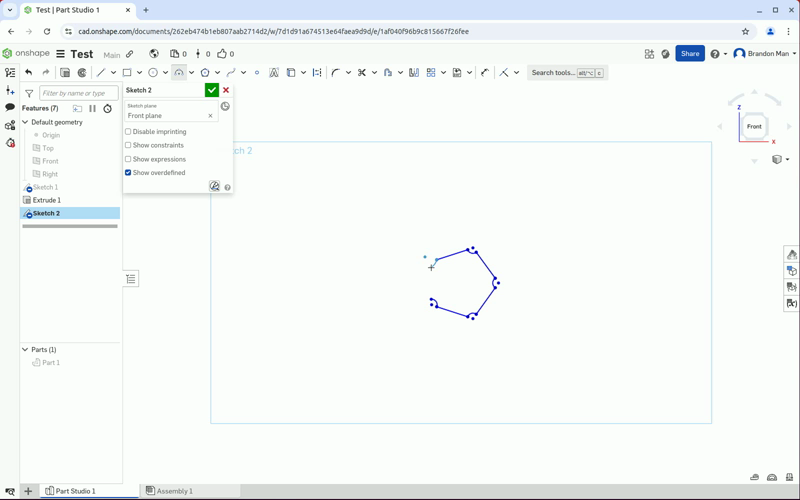
mouse_move(436, 264)
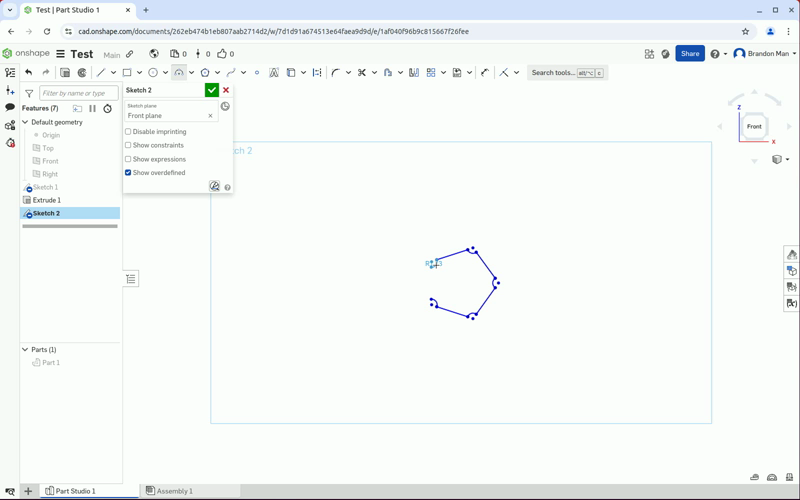
click(436, 264)
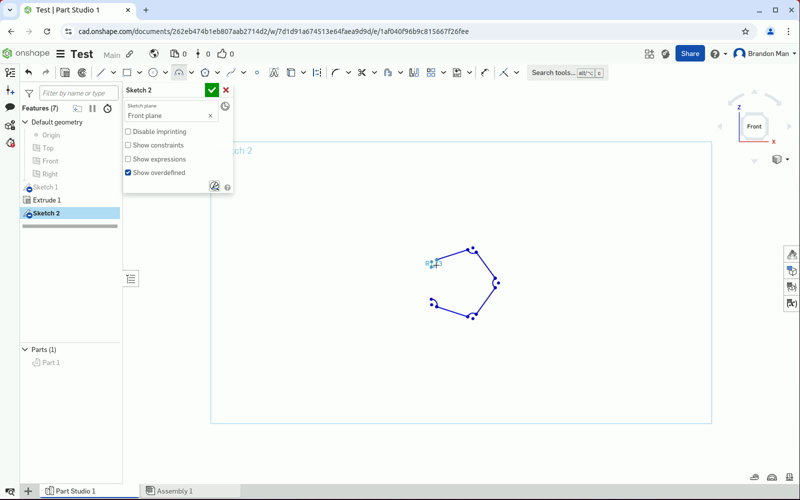
key_up(shift)
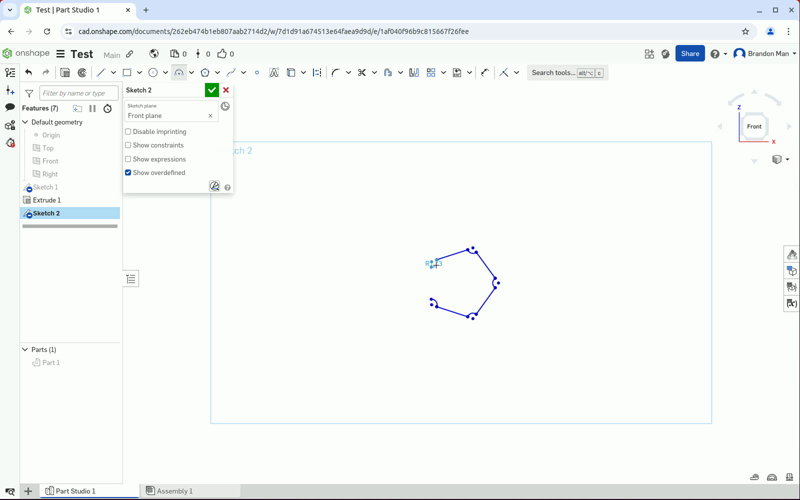
key(esc)
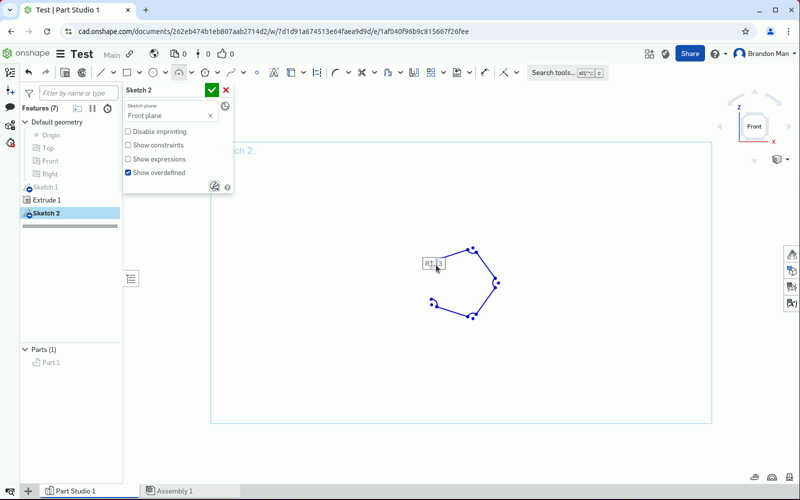
key(l)
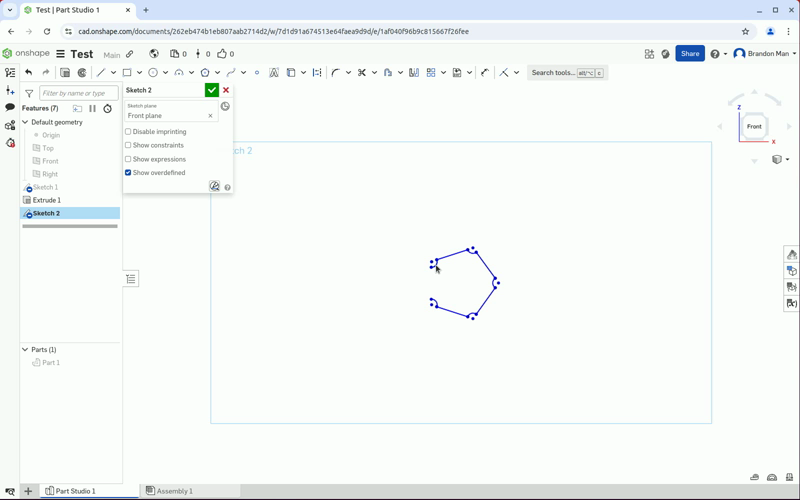
mouse_move(431, 267)
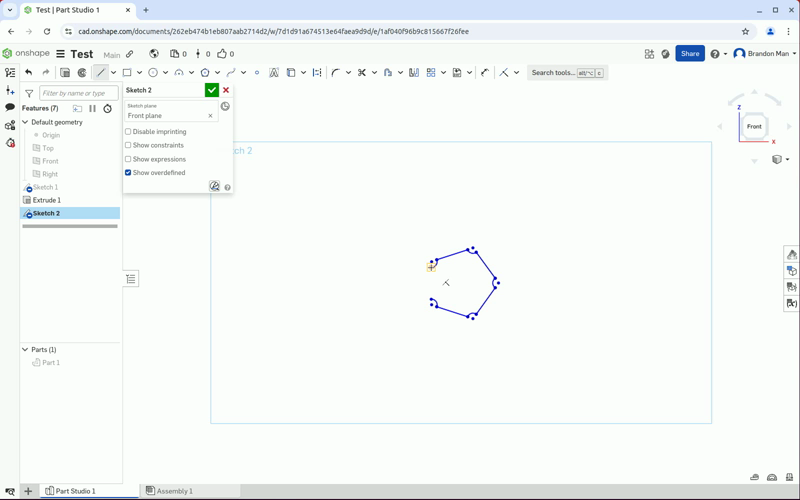
click(431, 267)
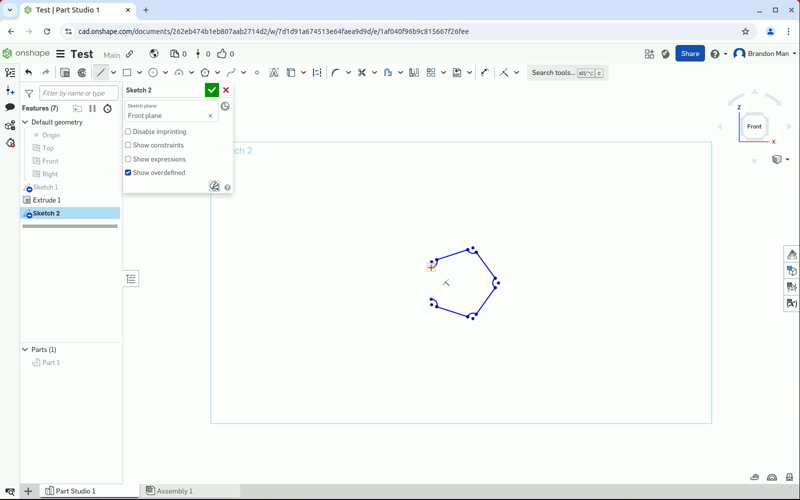
mouse_move(461, 267)
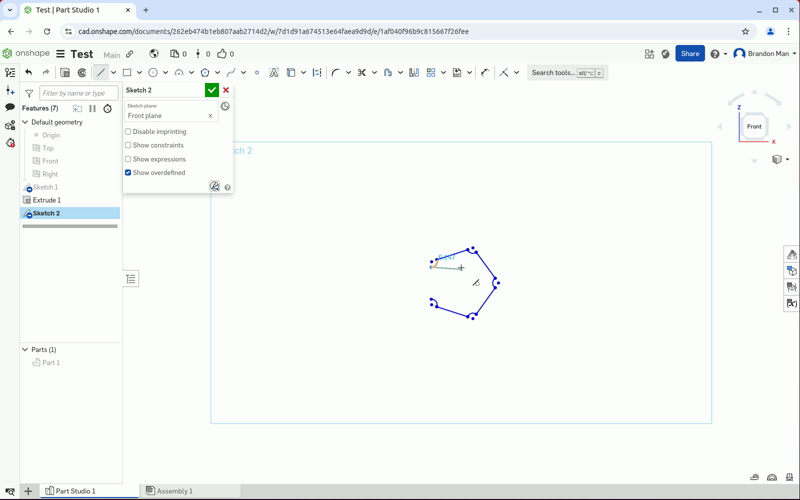
key_down(shift)
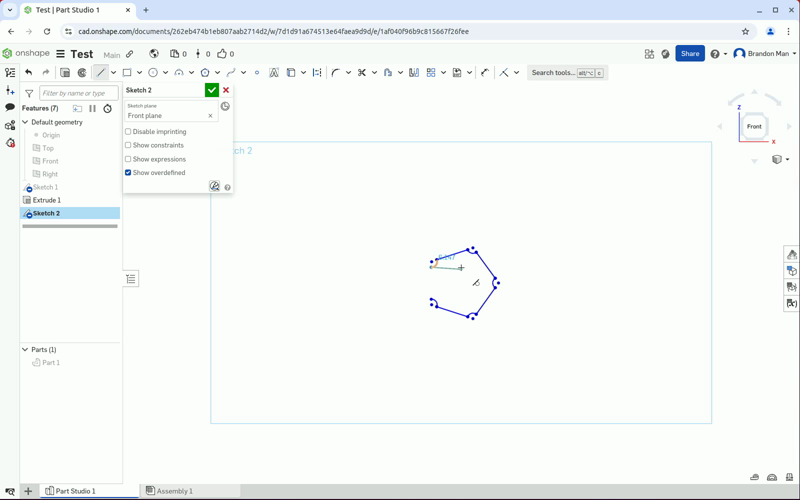
mouse_move(431, 299)
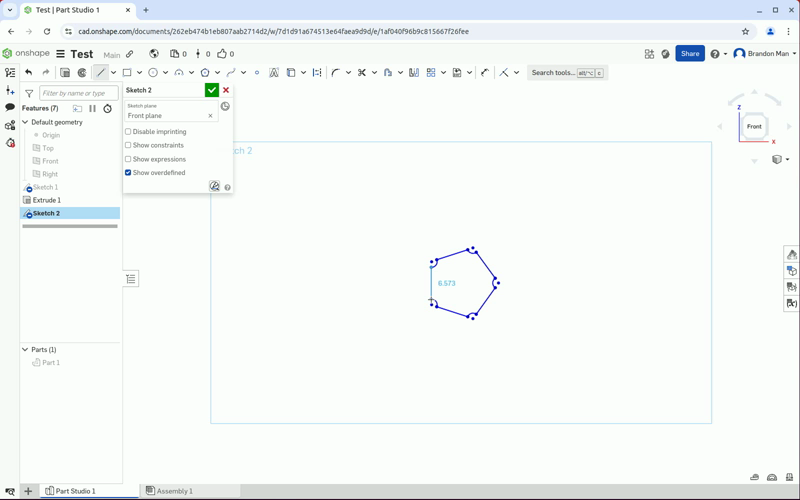
key_up(shift)
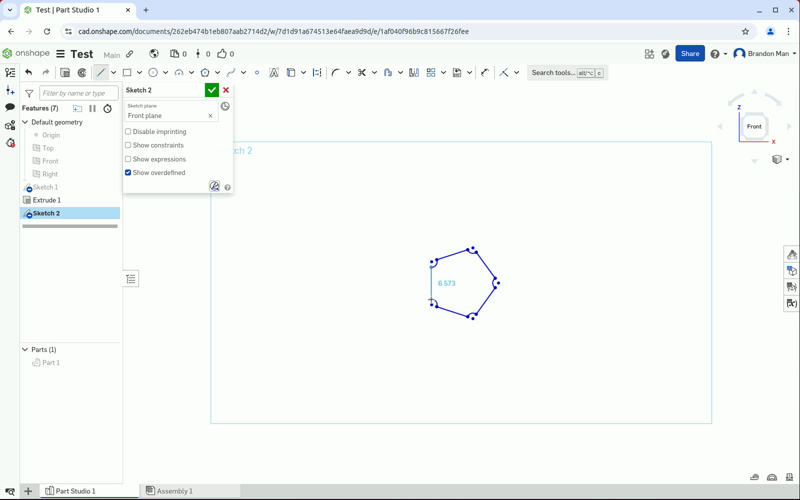
click(431, 299)
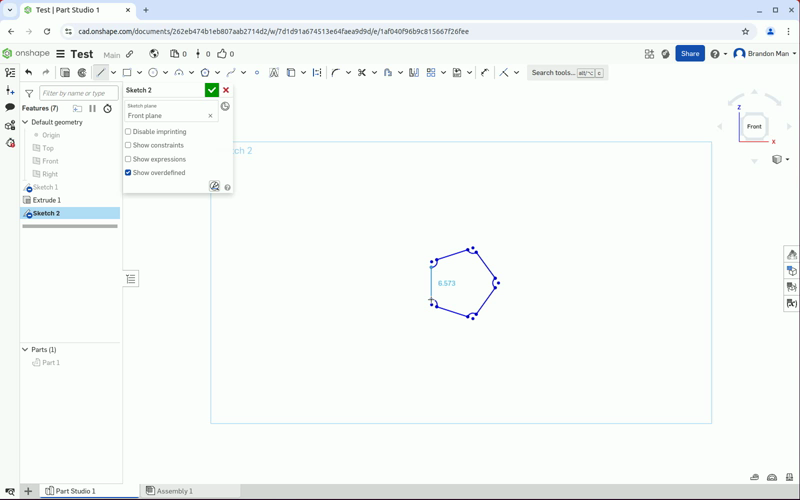
key(esc)
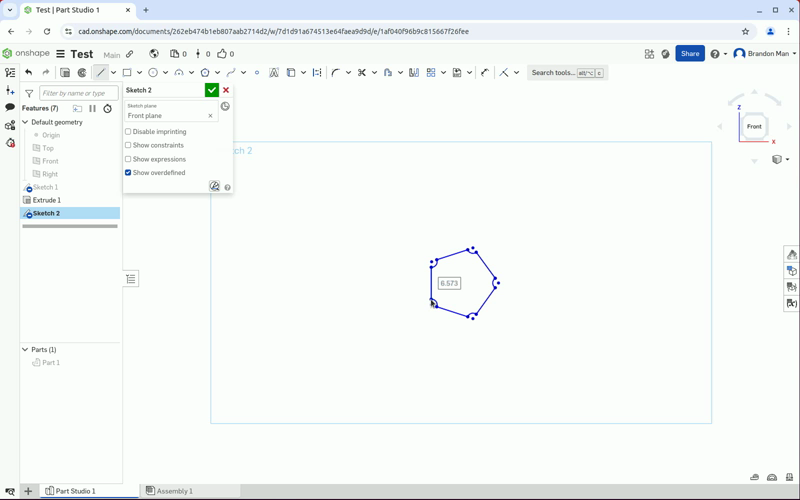
key(c)
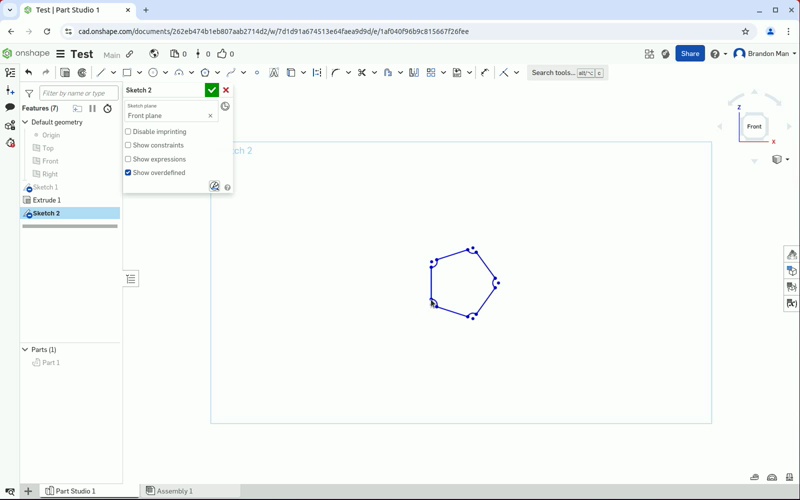
key_down(shift)
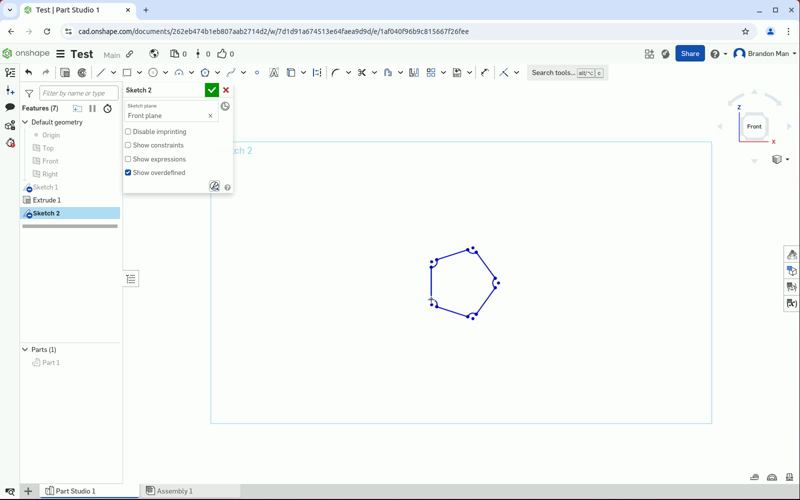
mouse_move(461, 283)
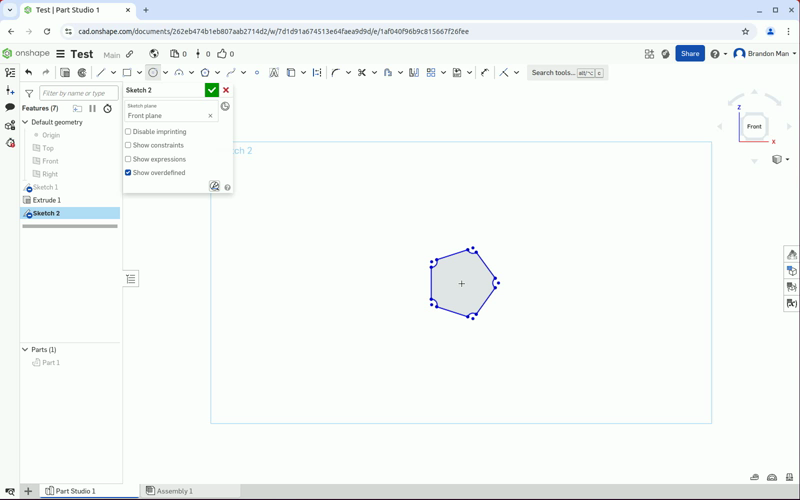
click(461, 283)
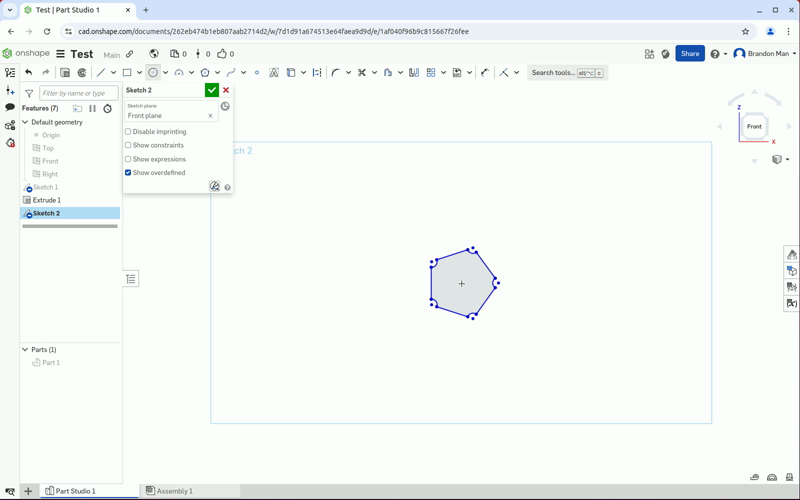
key_up(shift)
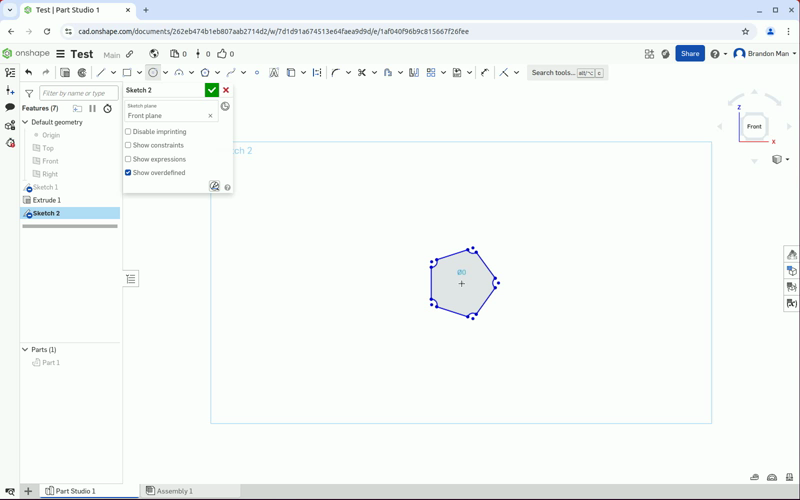
mouse_move(475, 283)
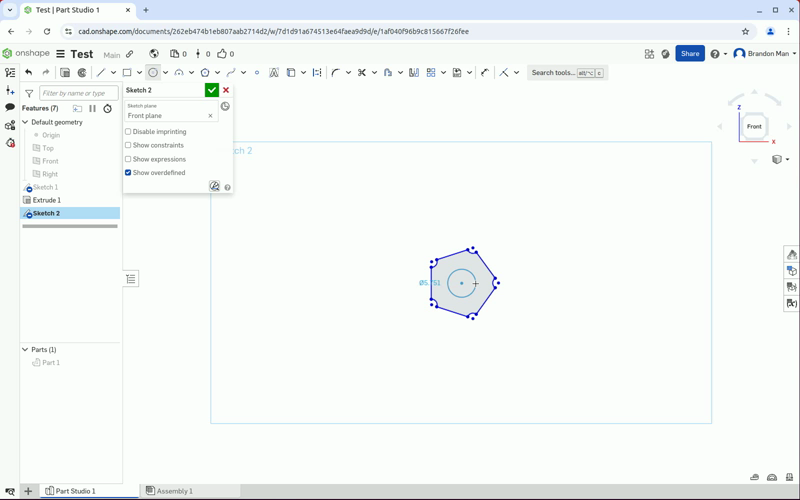
click(475, 283)
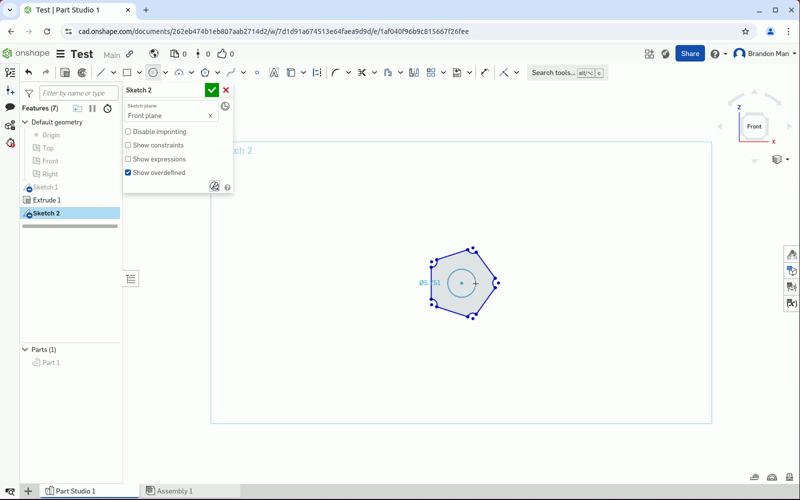
key(esc)
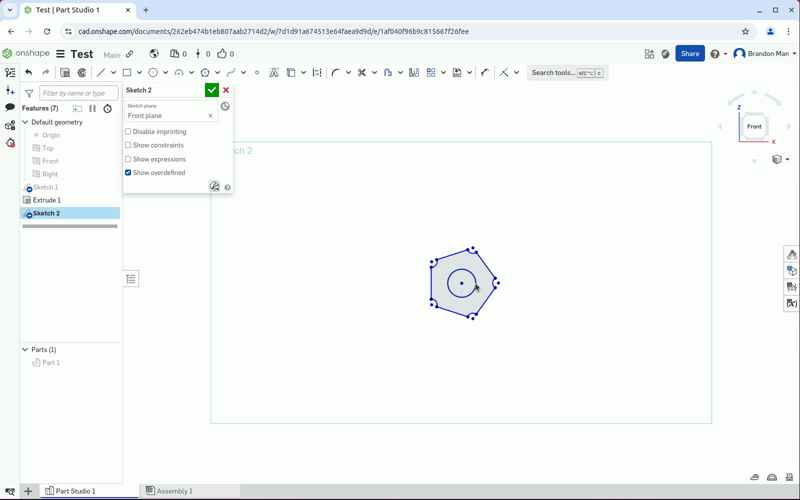
mouse_move(436, 274)
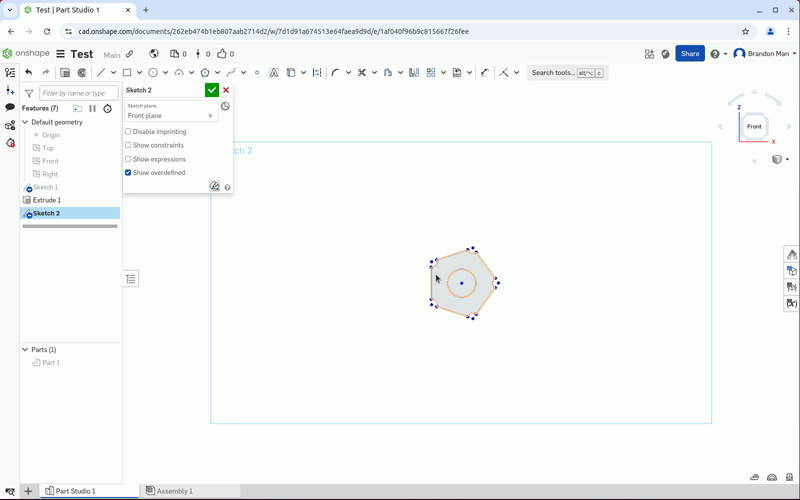
click(436, 274)
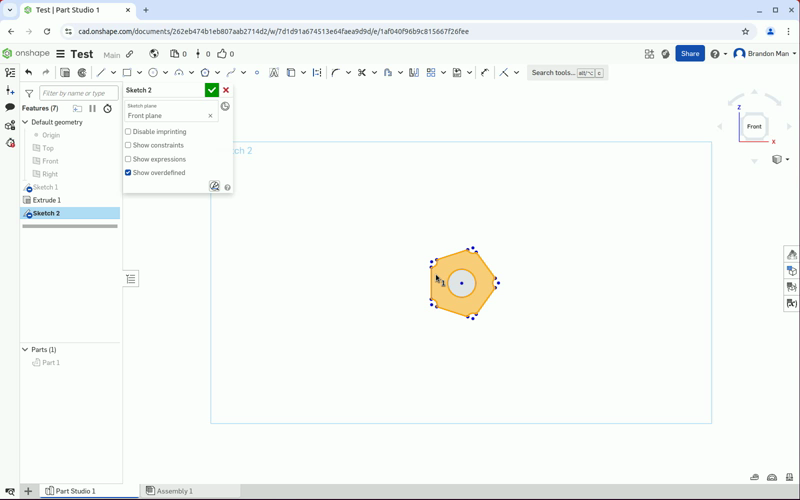
mouse_move(73, 352)
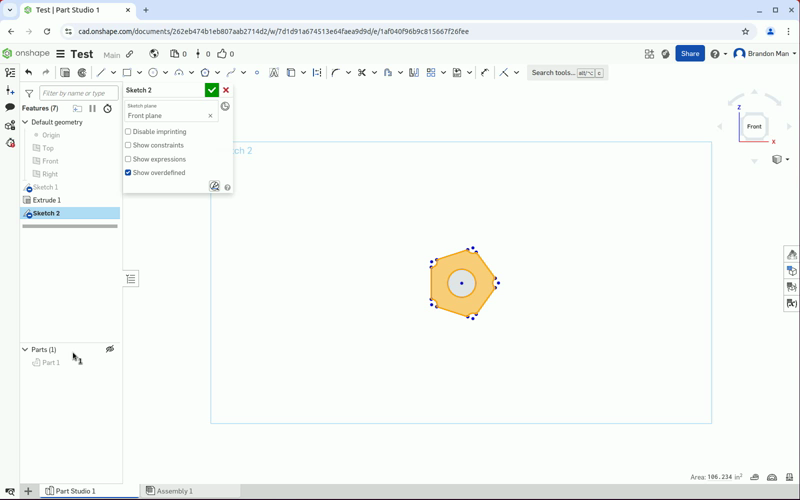
key(shift+y)
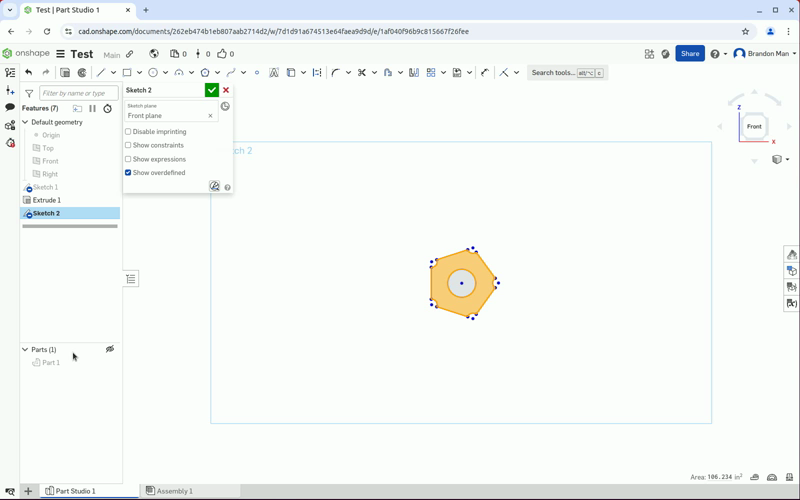
key(shift+e)
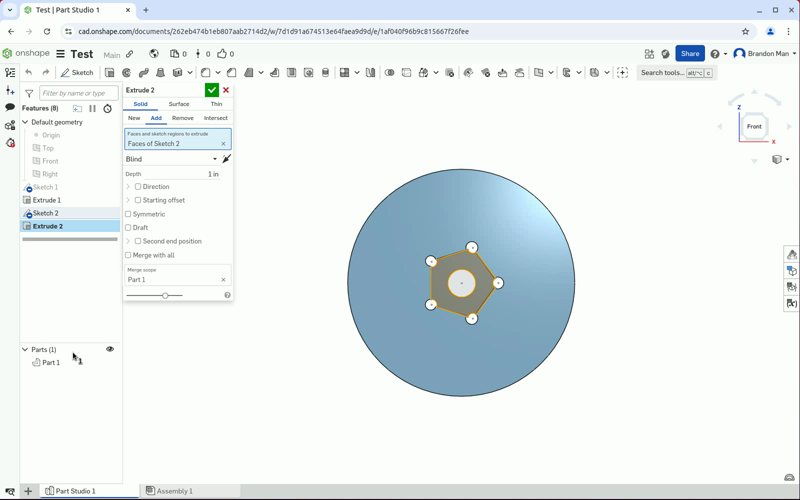
mouse_move(143, 106)
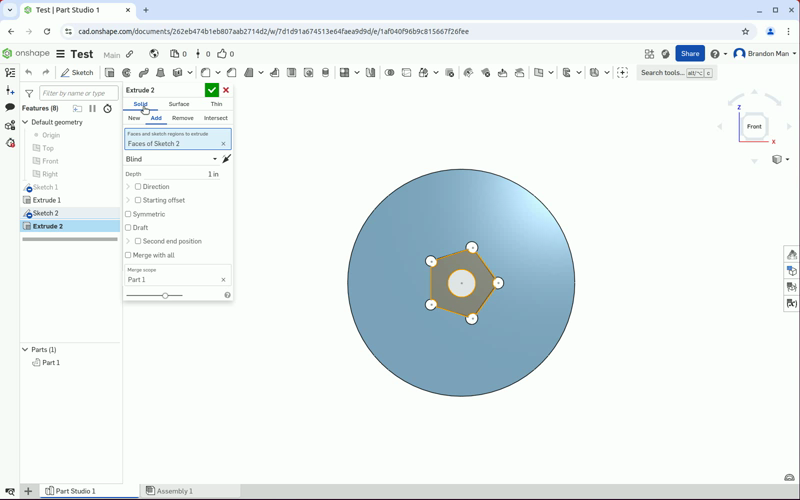
click(143, 106)
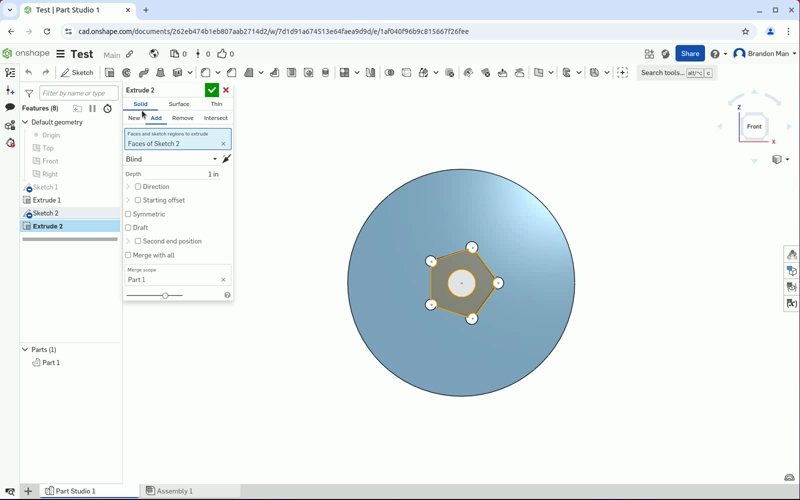
mouse_move(137, 120)
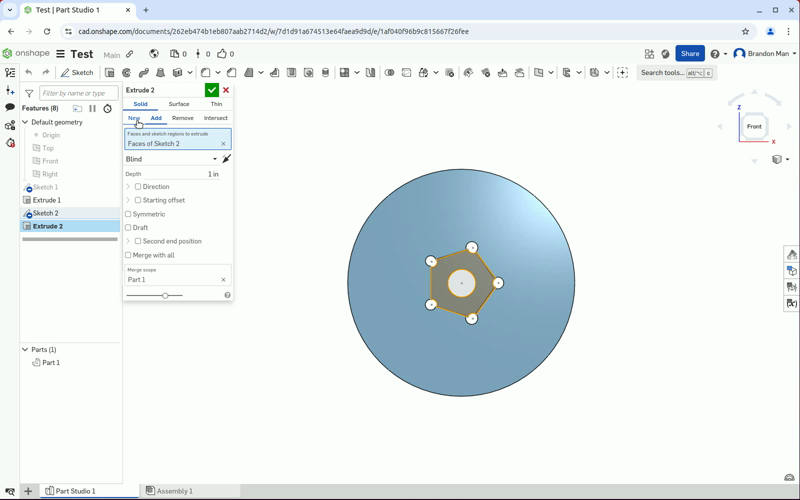
click(137, 120)
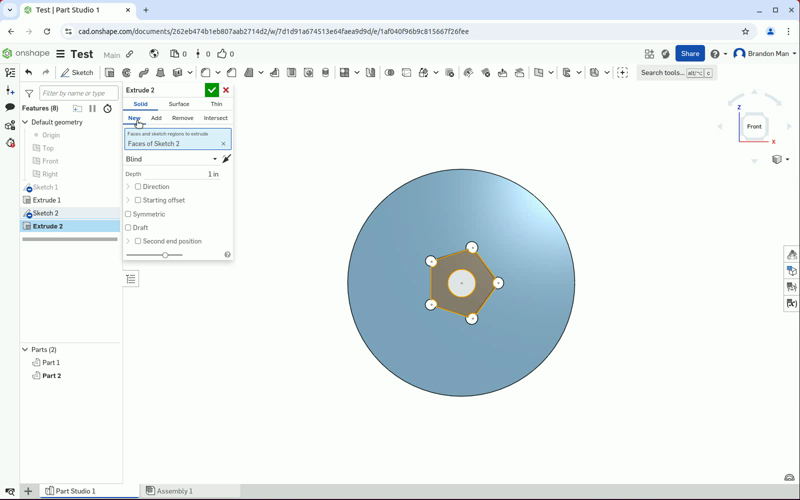
key(tab, 4)
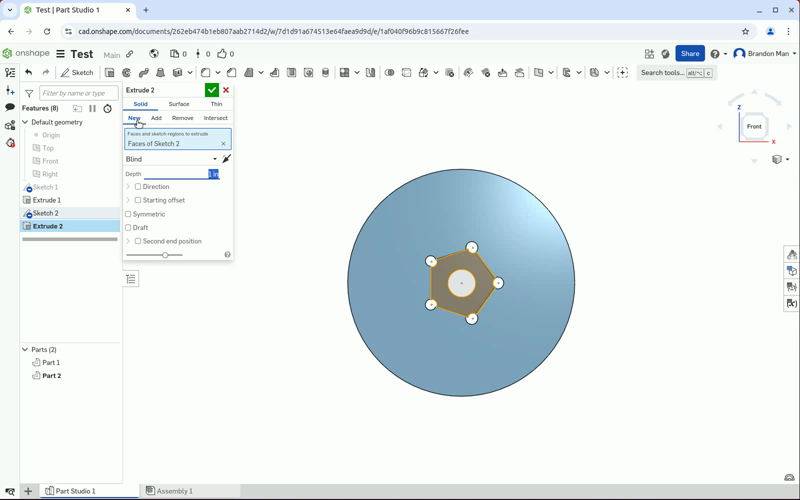
text(5.777)
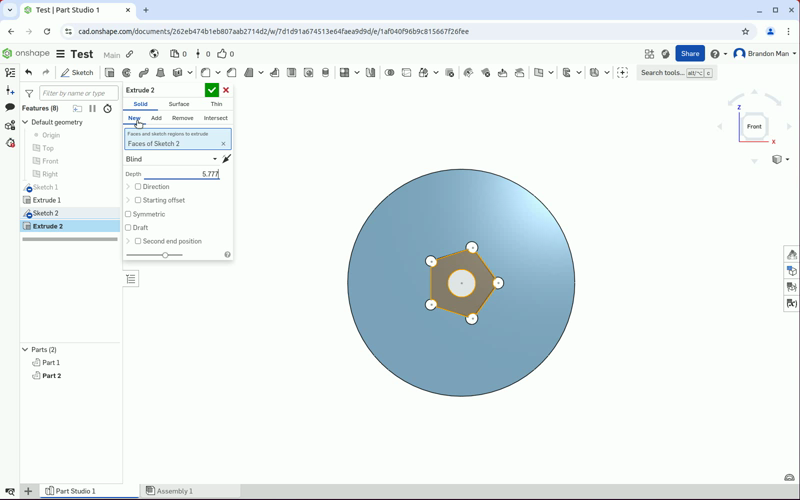
key(enter)
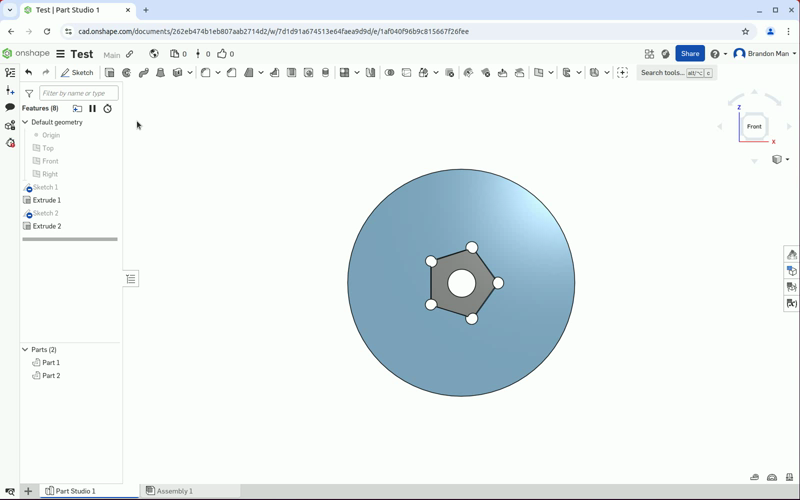
key(shift+h)
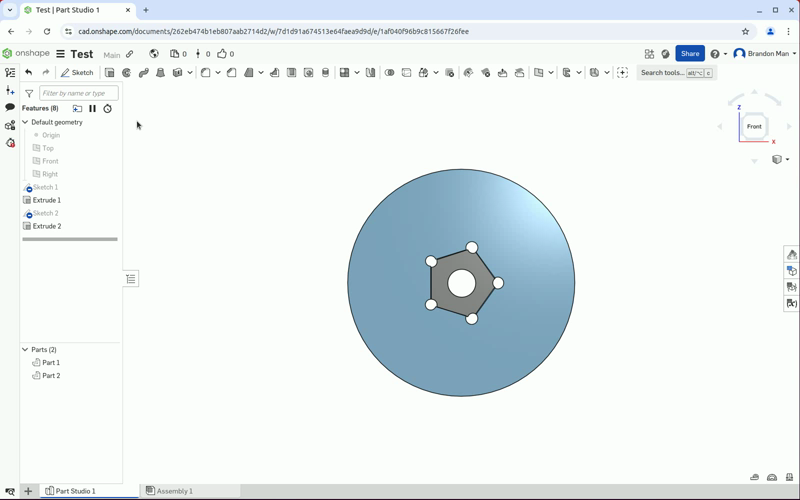
key(shift+h)
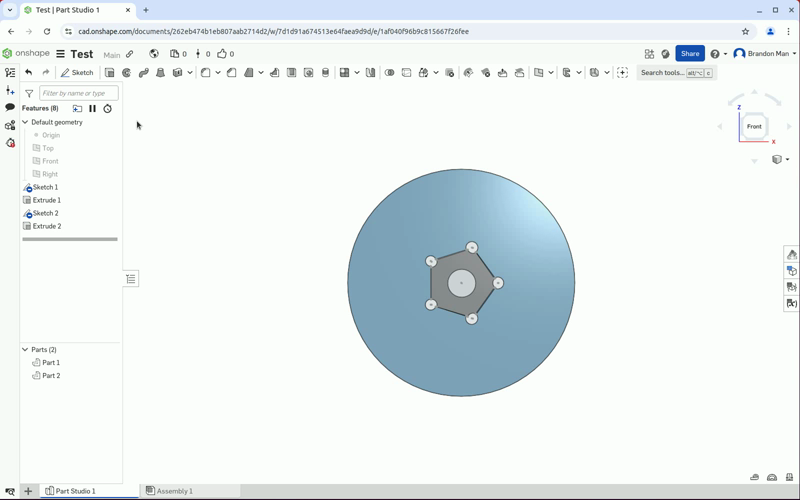
key(shift+7)
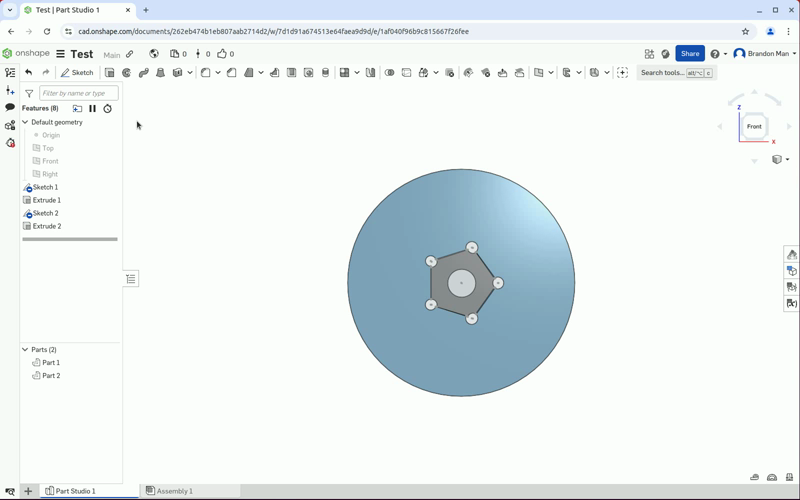
key(left, 2)
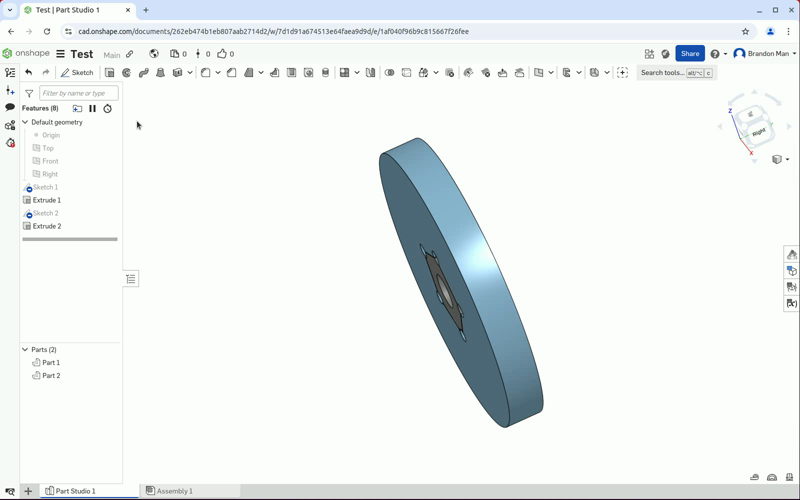
key(down, 2)
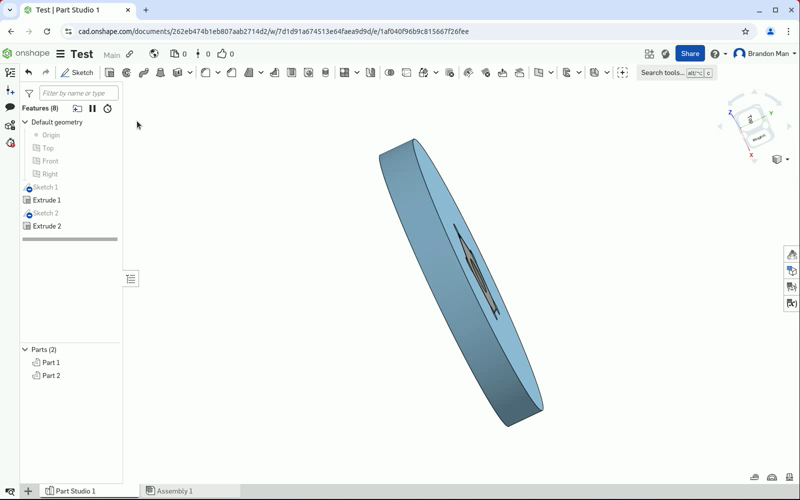
key(up, 2)
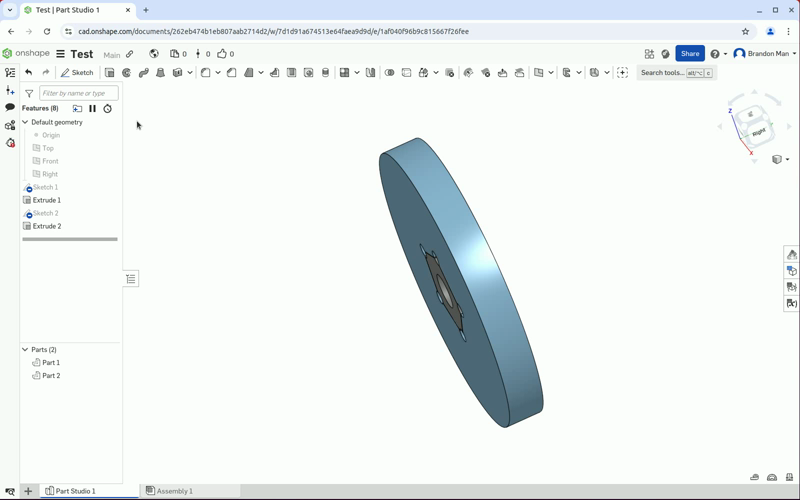
key(right, 2)
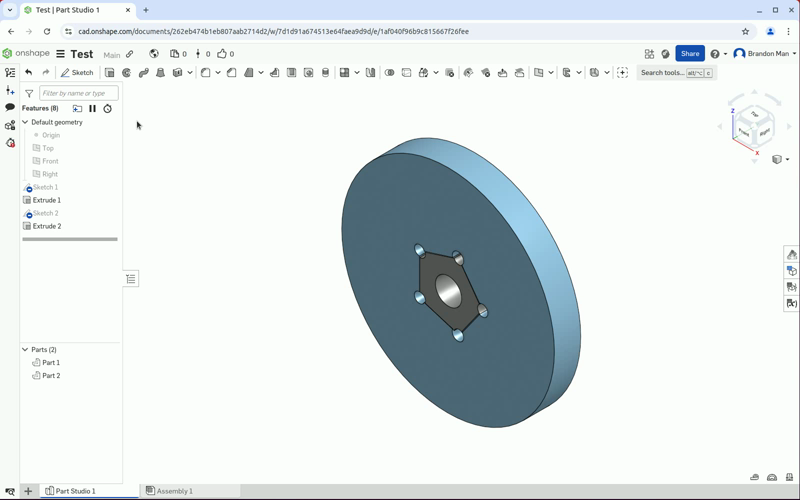
mouse_move(73, 189)
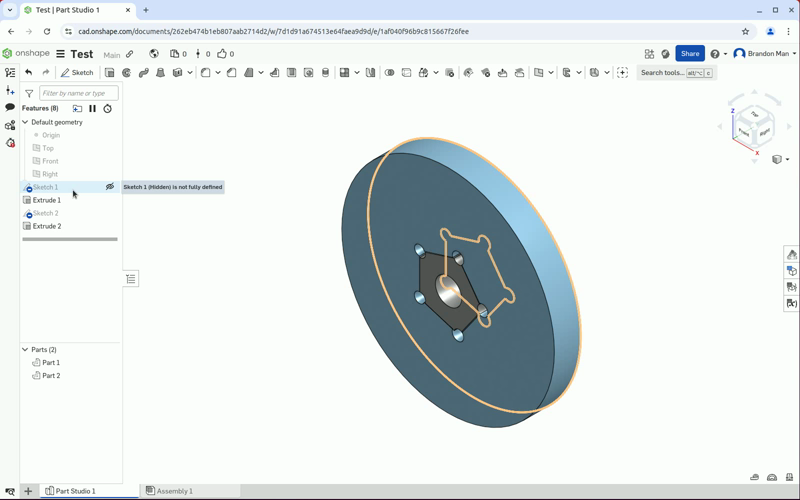
click(73, 189)